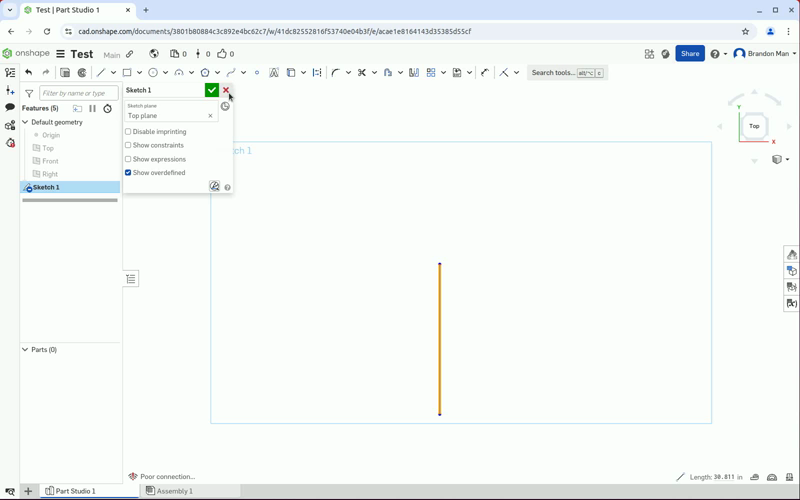
key(shift+h)
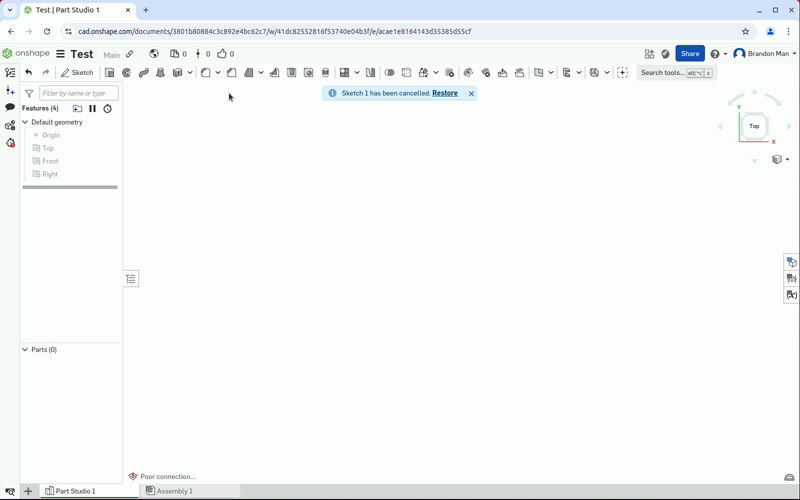
mouse_move(73, 352)
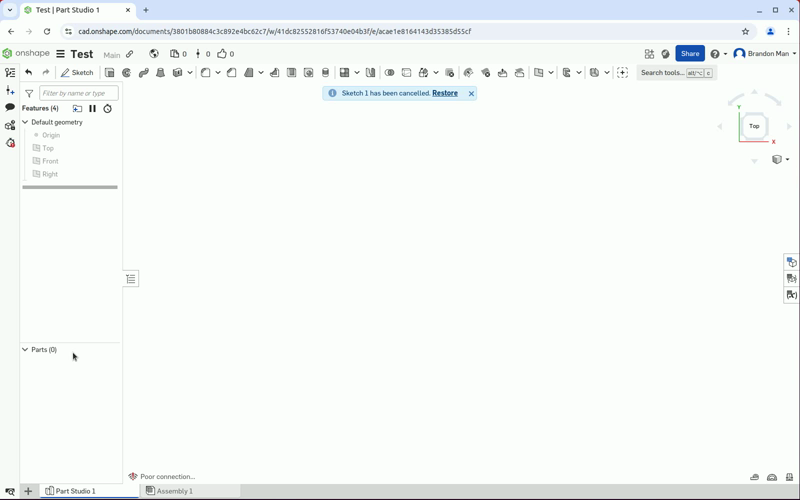
key(y)
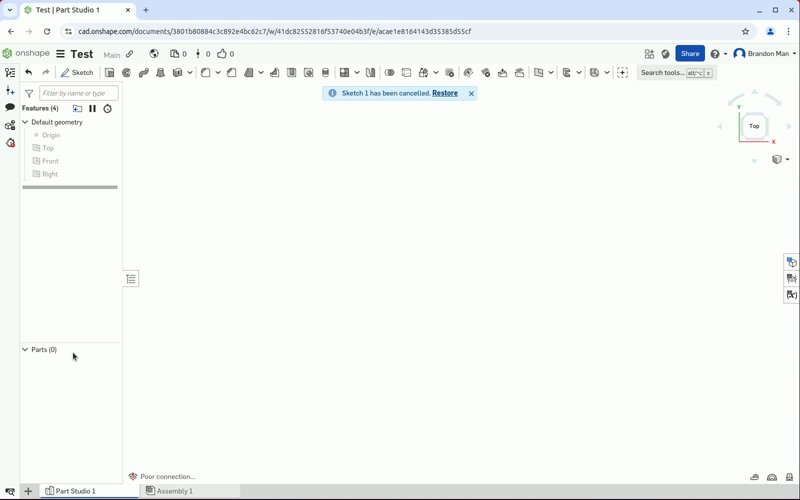
key(shift+p)
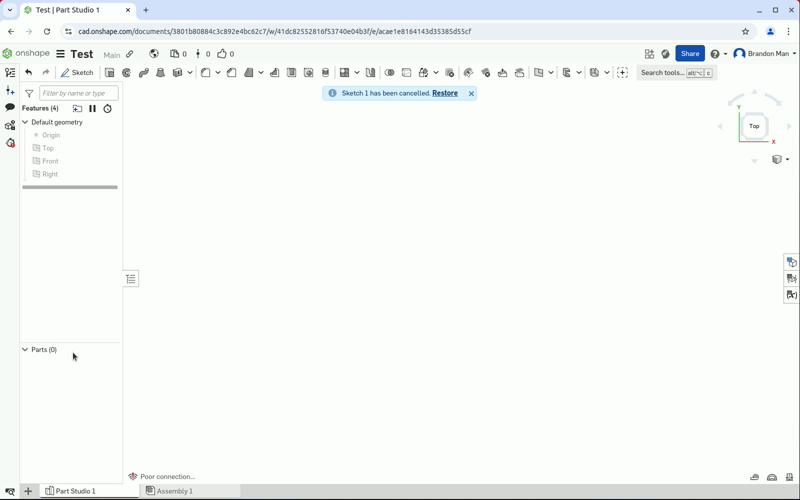
key(space)
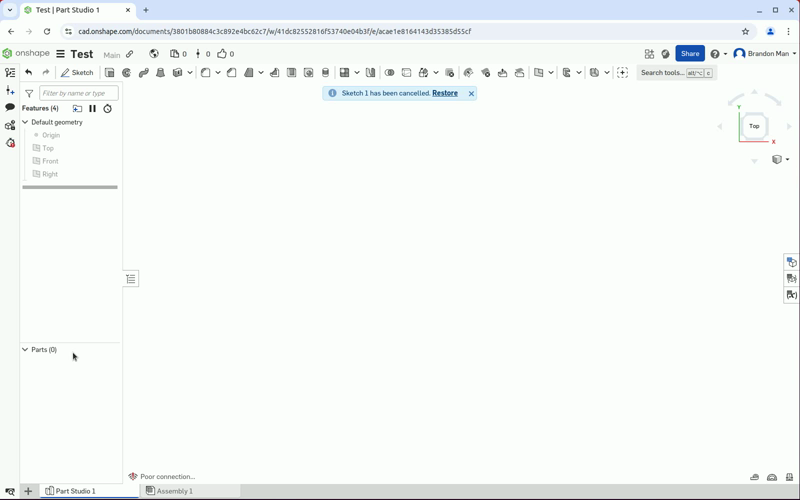
key_down(shift)
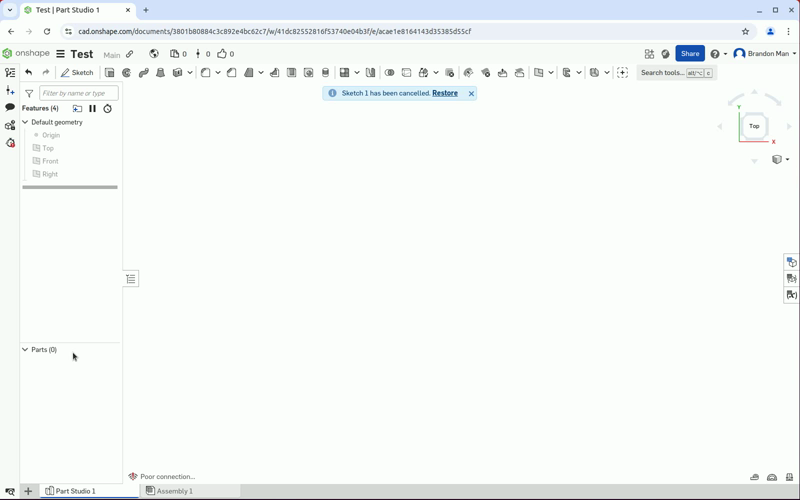
key(up)
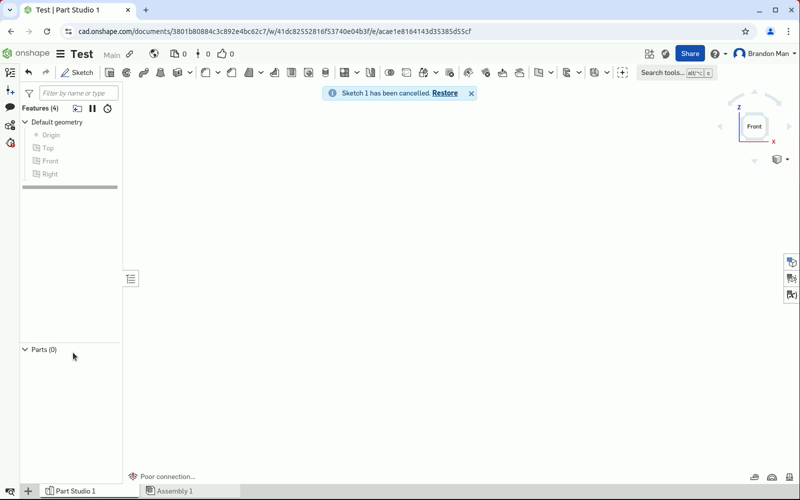
key_up(shift)
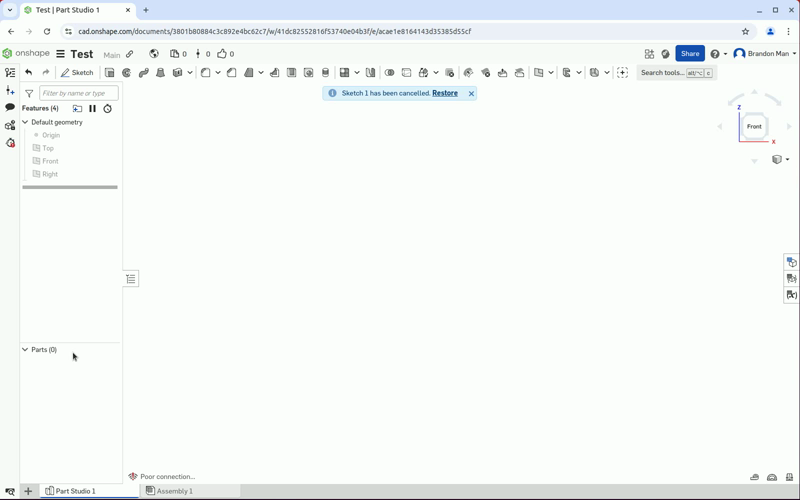
mouse_move(73, 352)
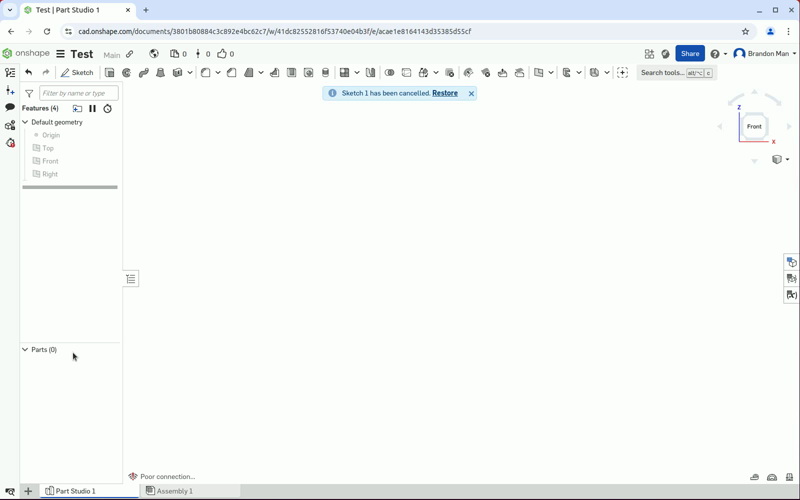
key(shift+y)
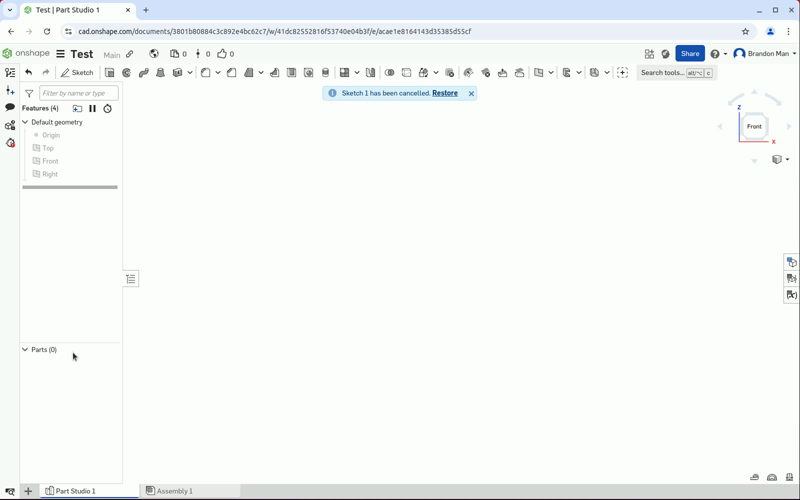
key(shift+s)
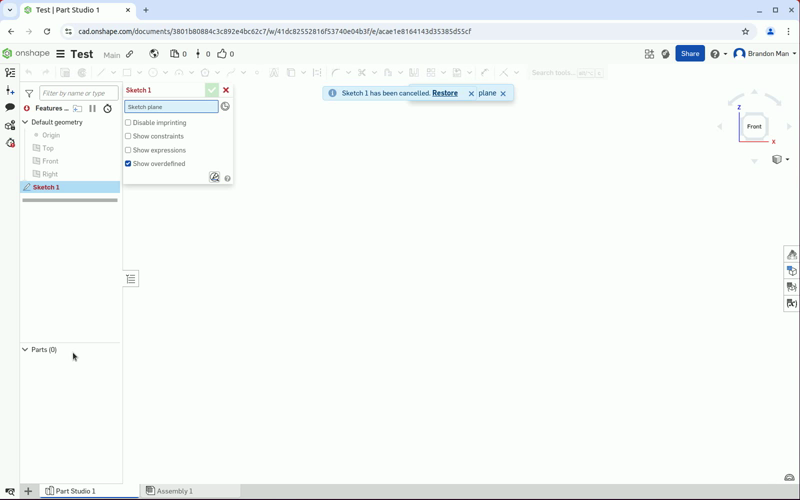
mouse_move(73, 163)
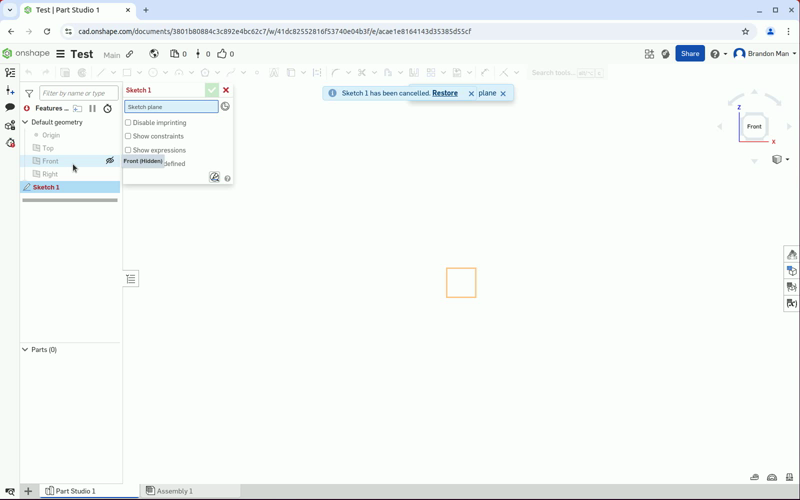
click(73, 163)
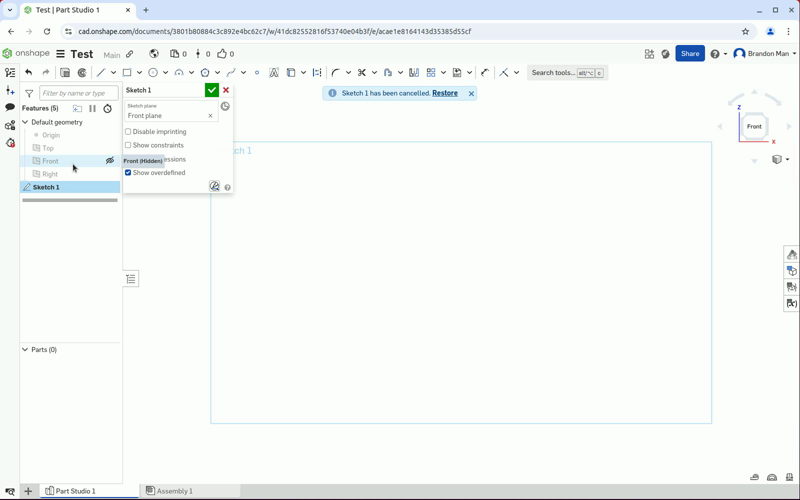
mouse_move(73, 352)
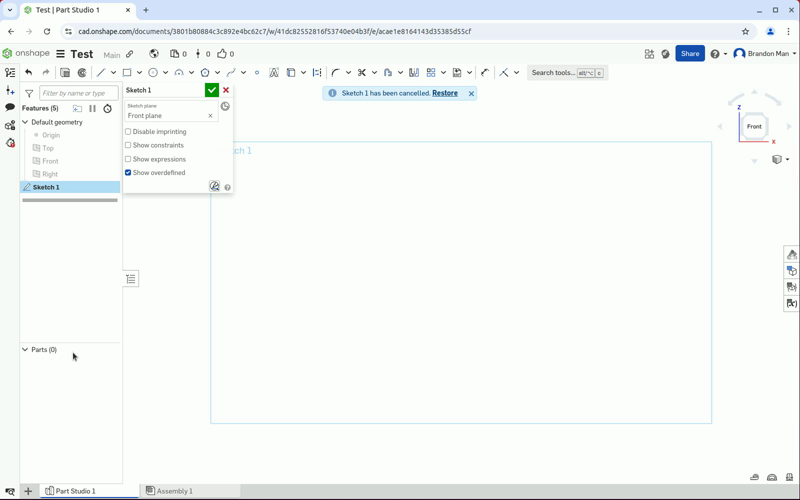
key(y)
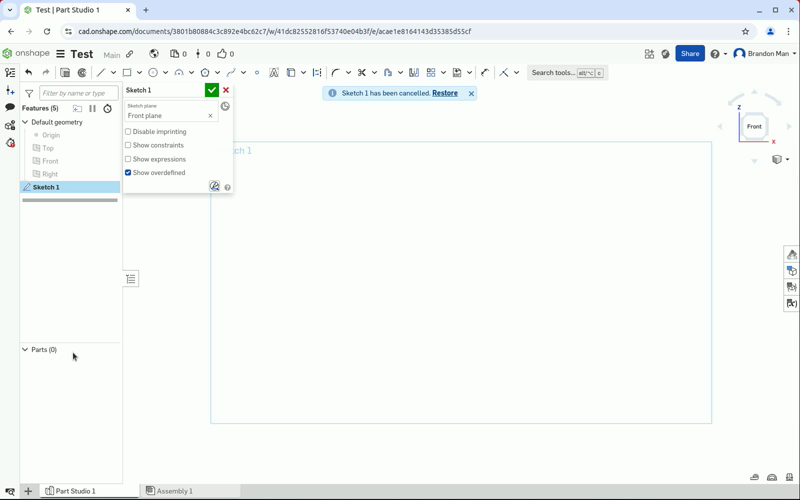
key(l)
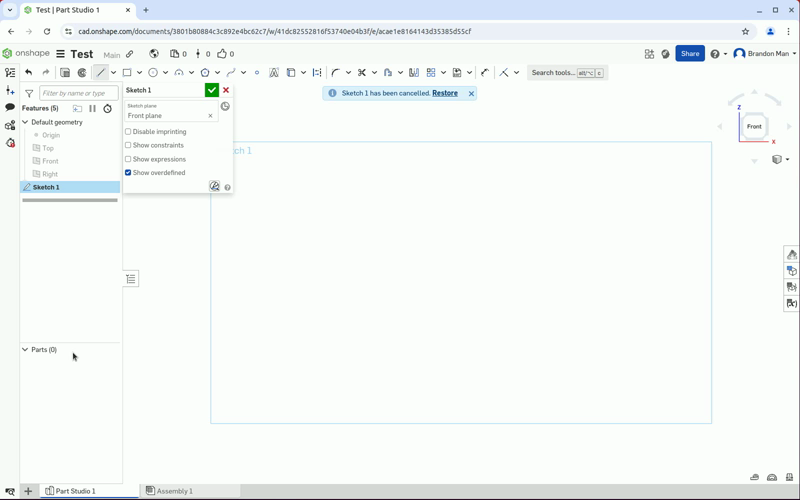
key_down(shift)
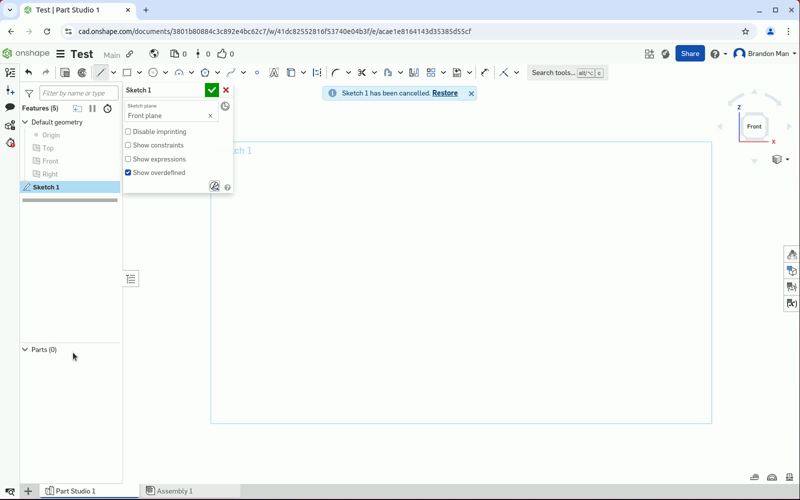
mouse_move(460, 282)
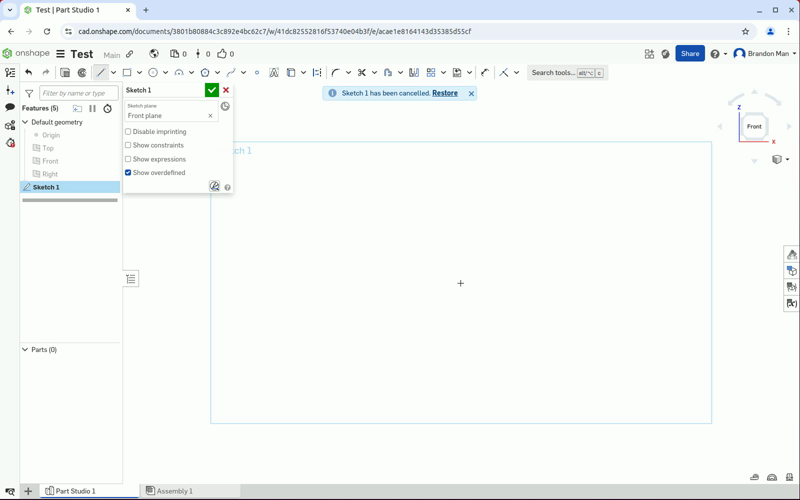
click(460, 282)
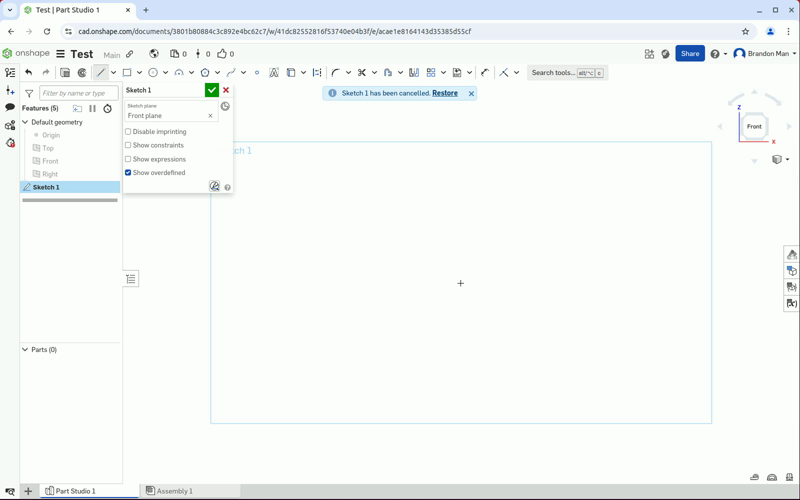
key_up(shift)
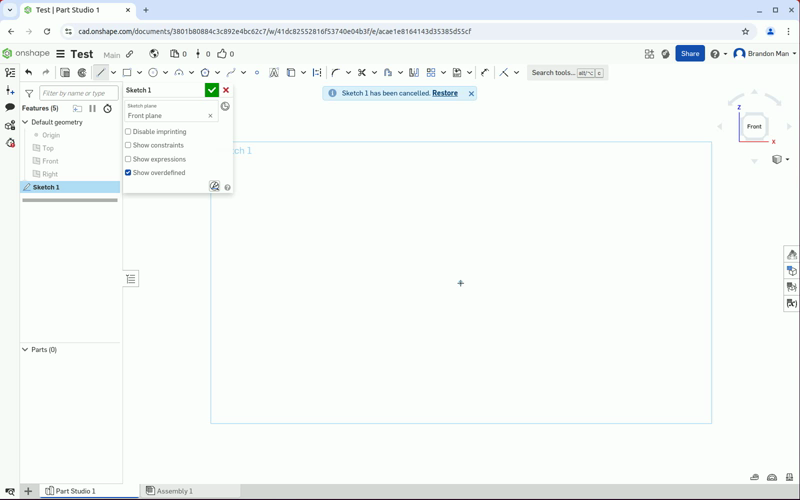
key_down(shift)
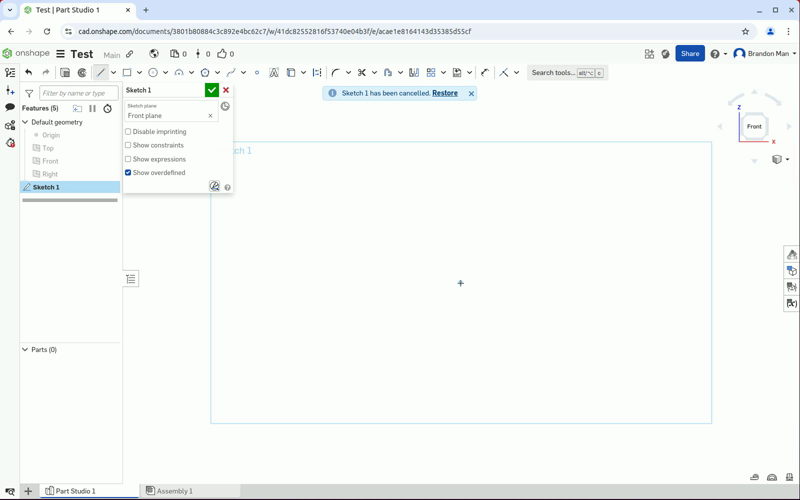
mouse_move(573, 282)
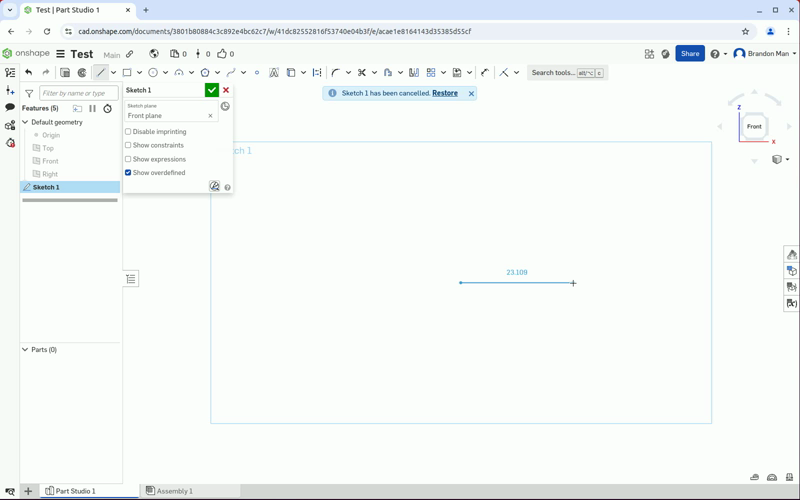
click(573, 282)
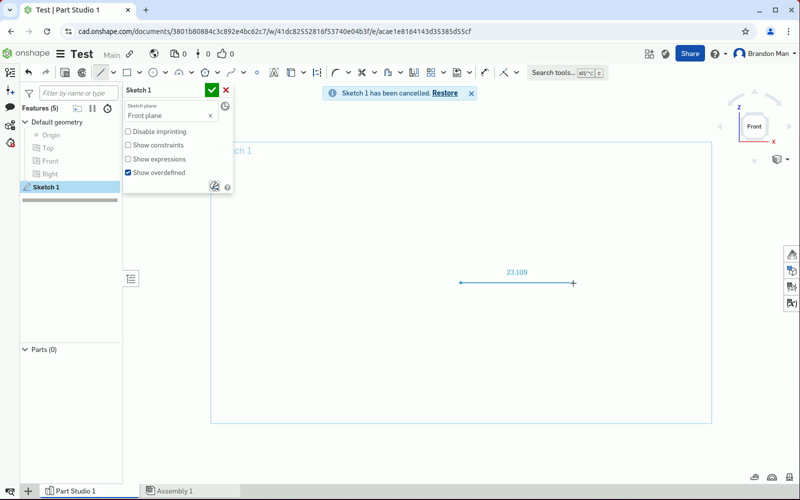
key_up(shift)
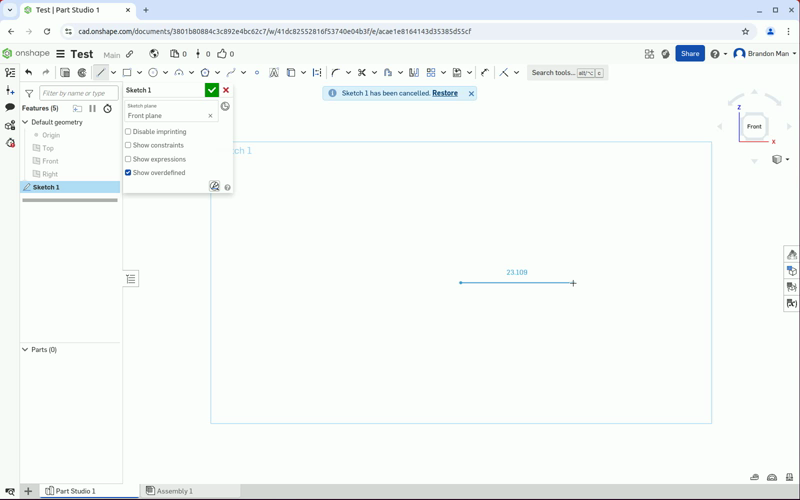
key_down(shift)
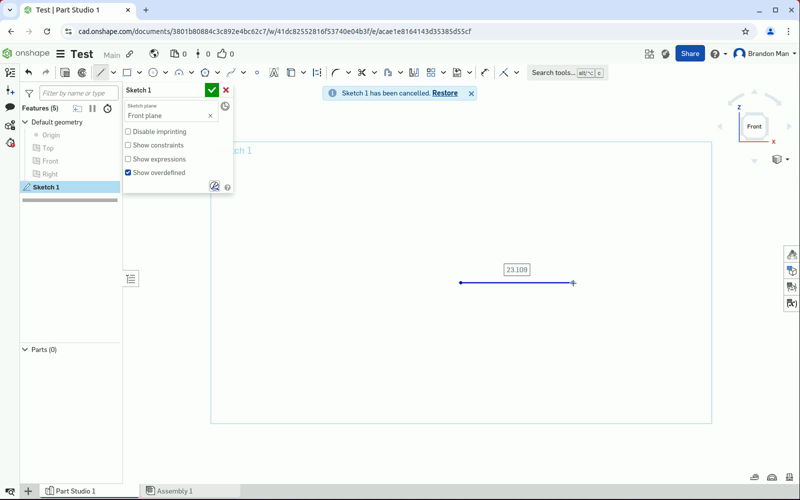
mouse_move(589, 282)
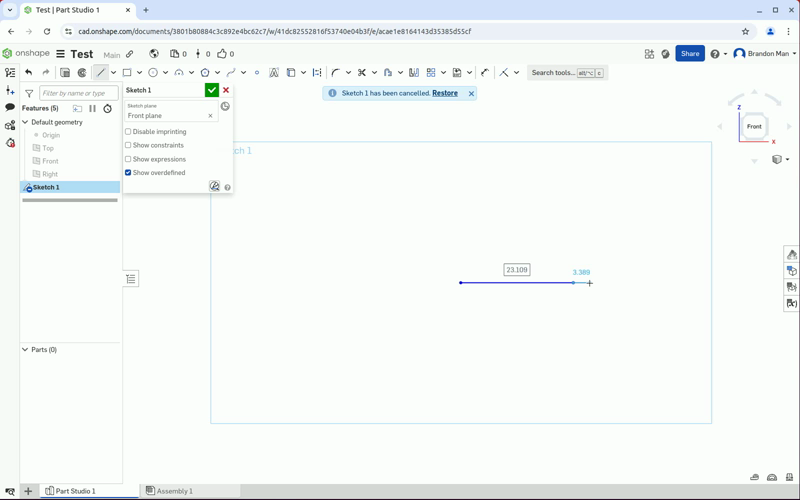
mouse_move(573, 262)
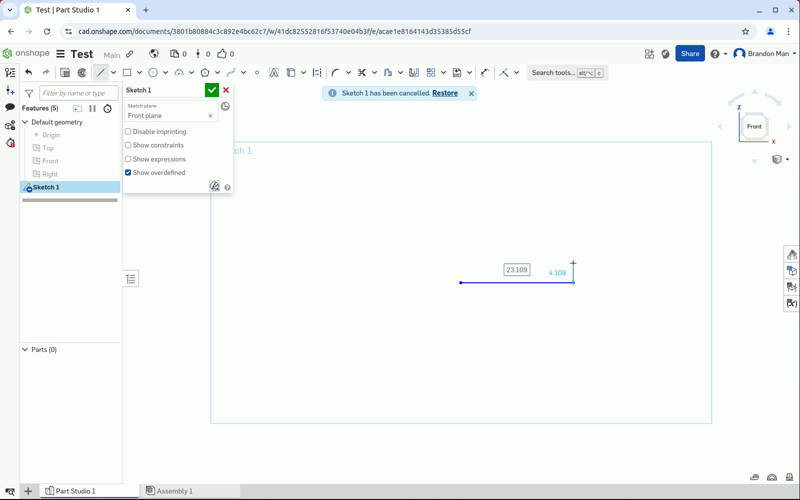
click(573, 262)
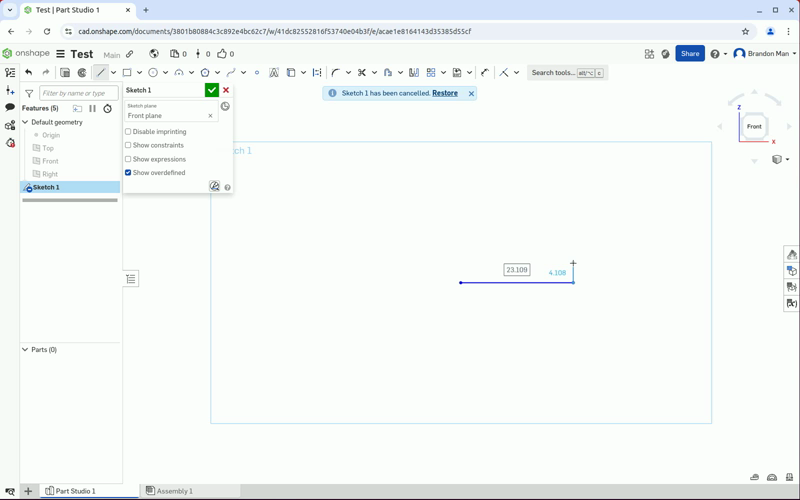
key_up(shift)
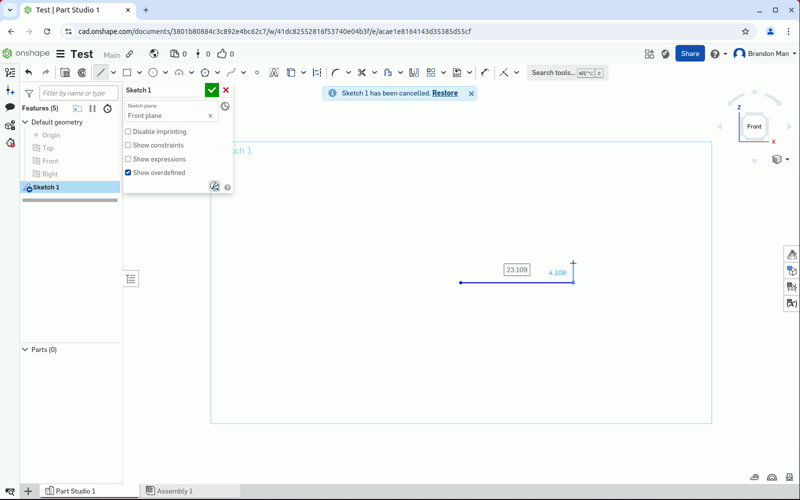
key_down(shift)
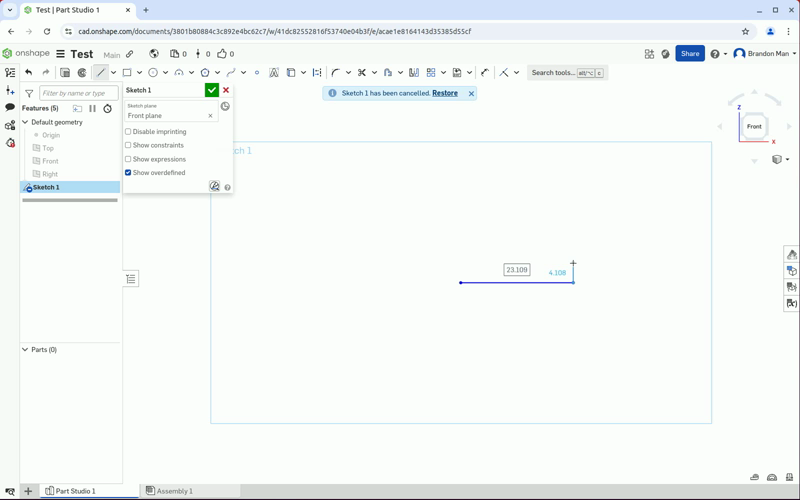
mouse_move(503, 262)
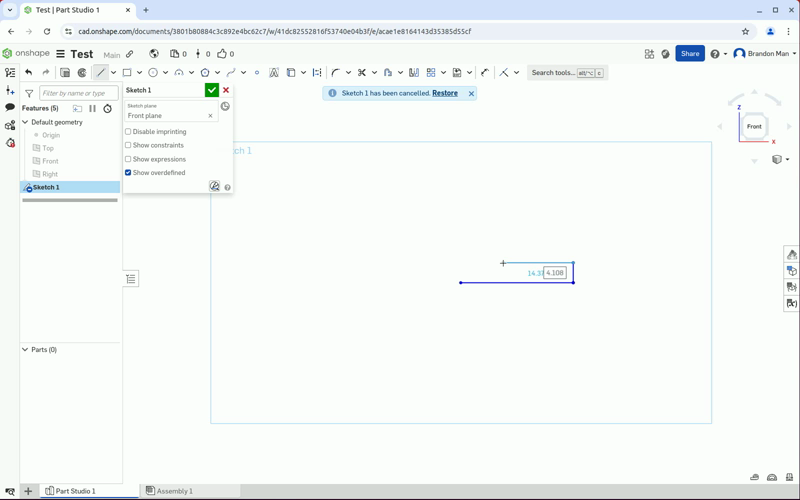
click(503, 262)
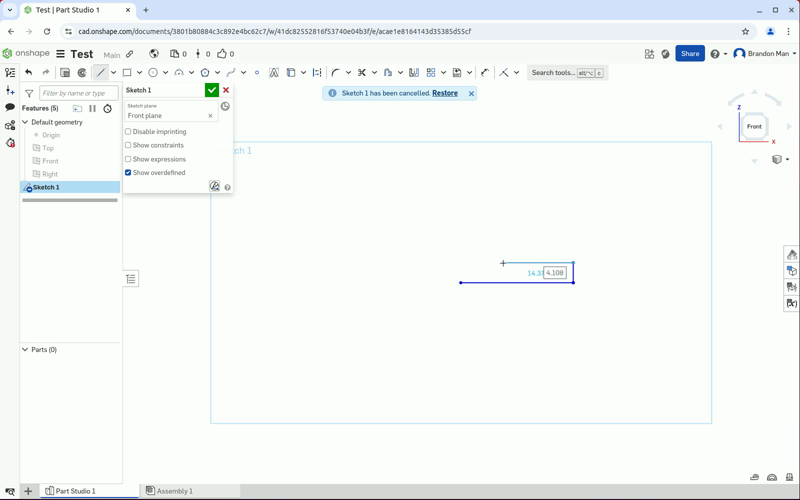
key_up(shift)
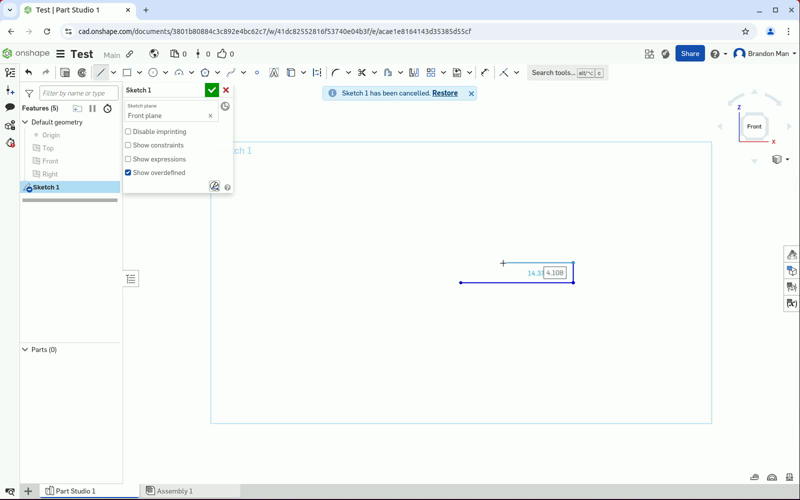
key_down(shift)
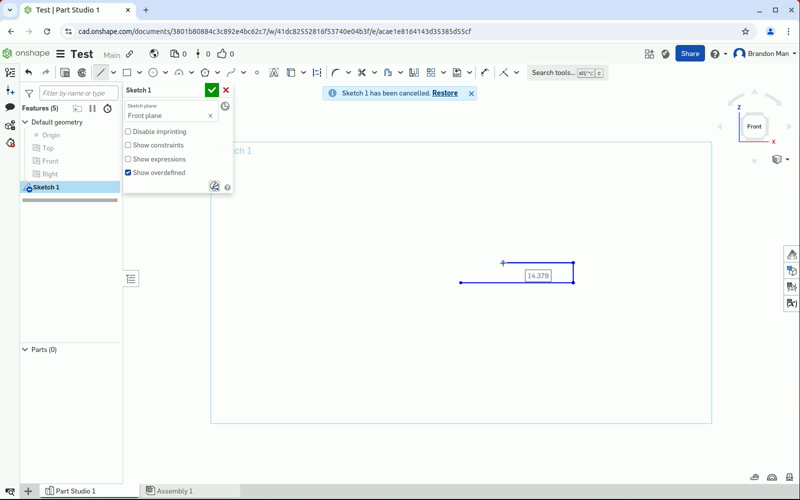
mouse_move(533, 262)
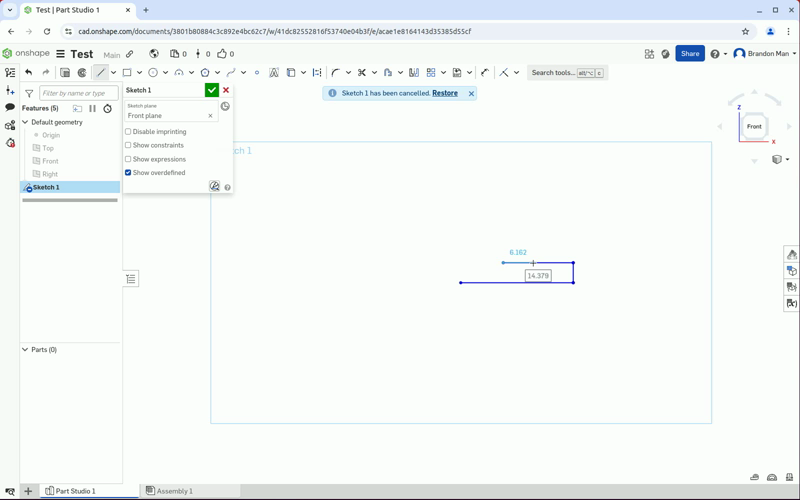
mouse_move(460, 273)
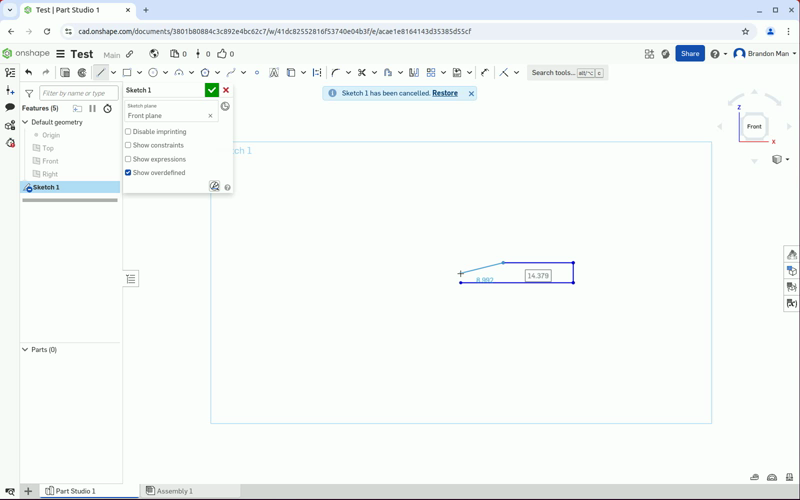
click(460, 273)
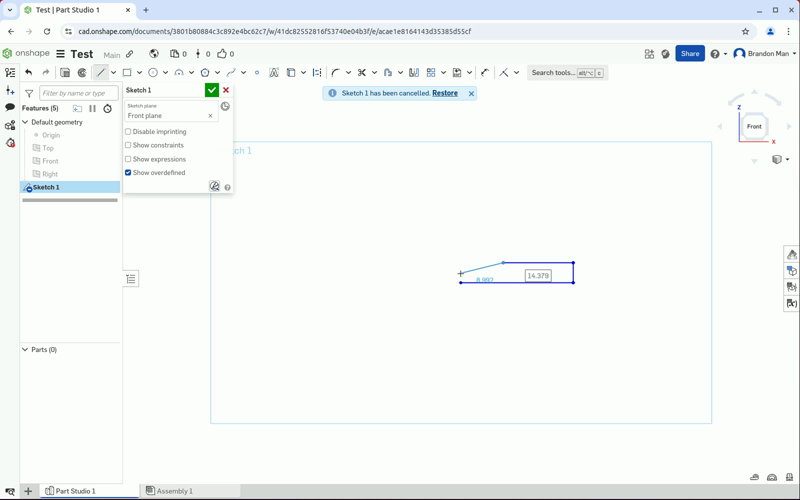
key_up(shift)
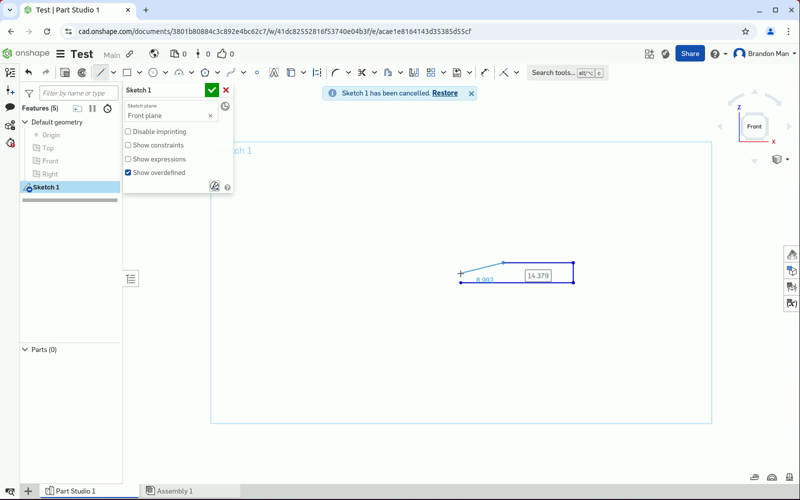
mouse_move(490, 273)
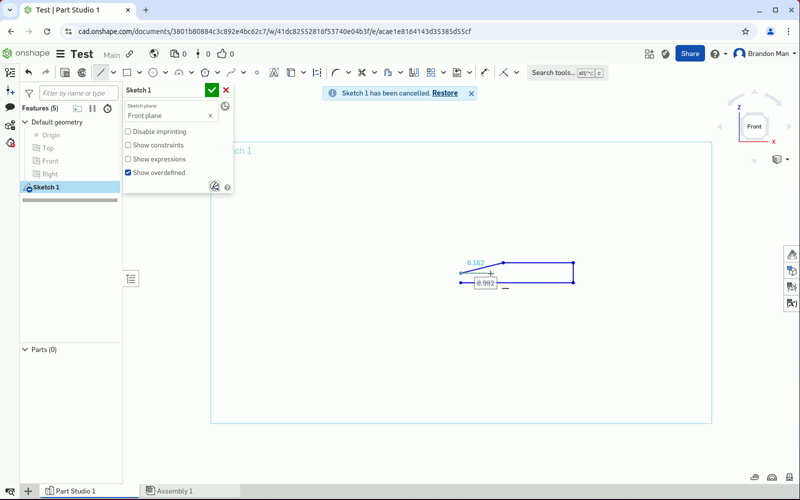
key_down(shift)
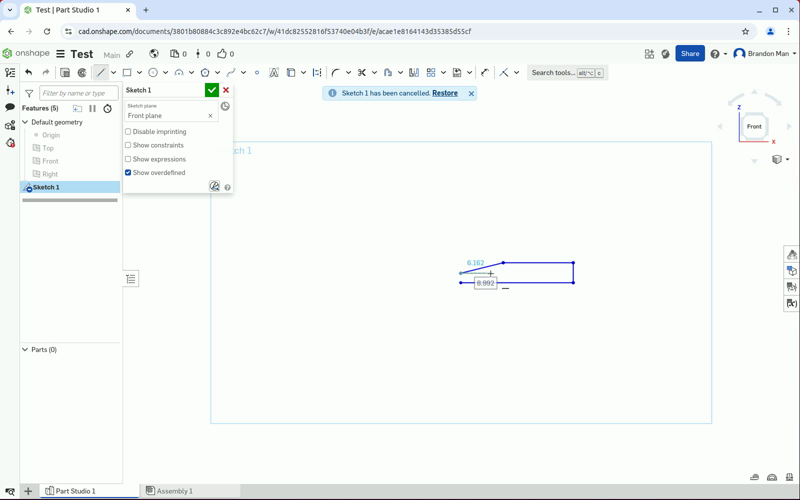
mouse_move(460, 282)
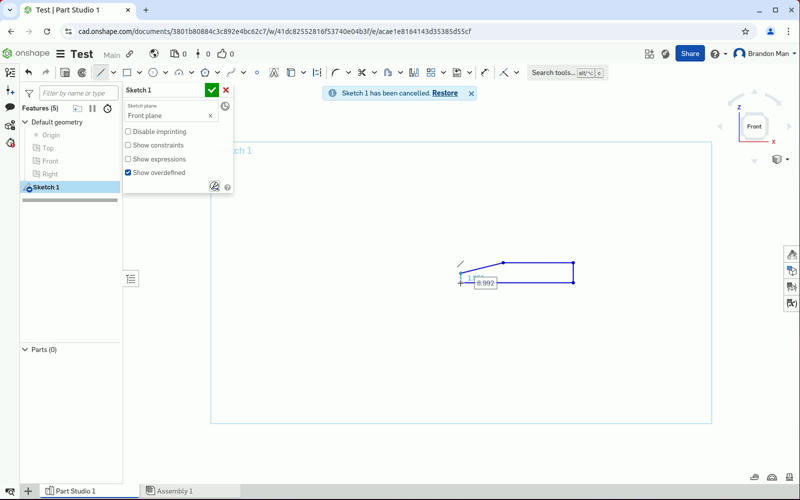
key_up(shift)
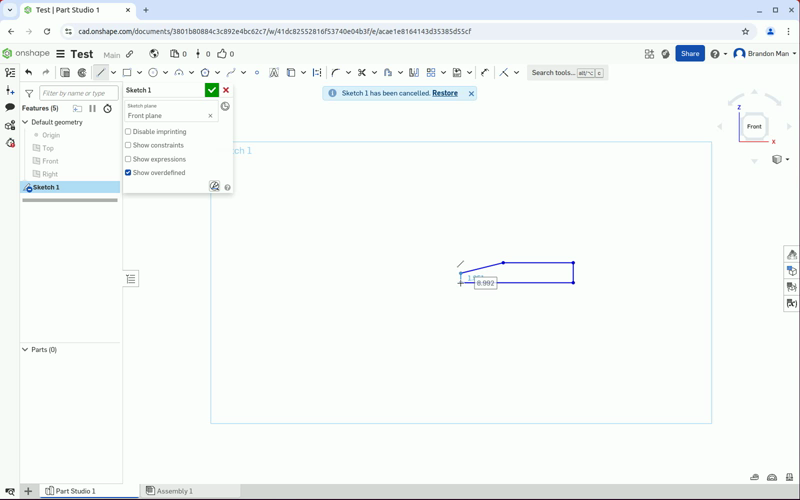
click(460, 282)
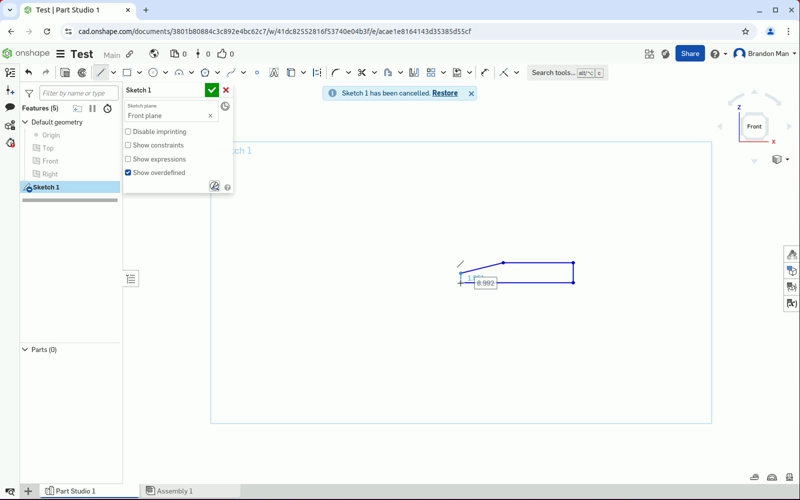
key(esc)
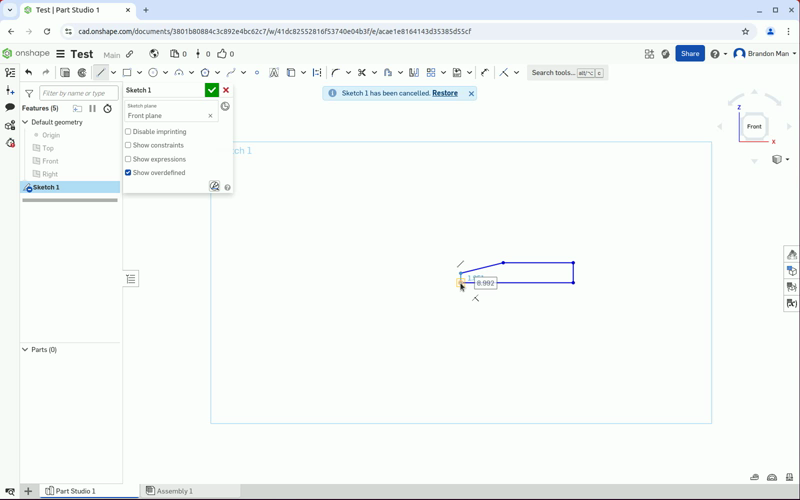
mouse_move(515, 267)
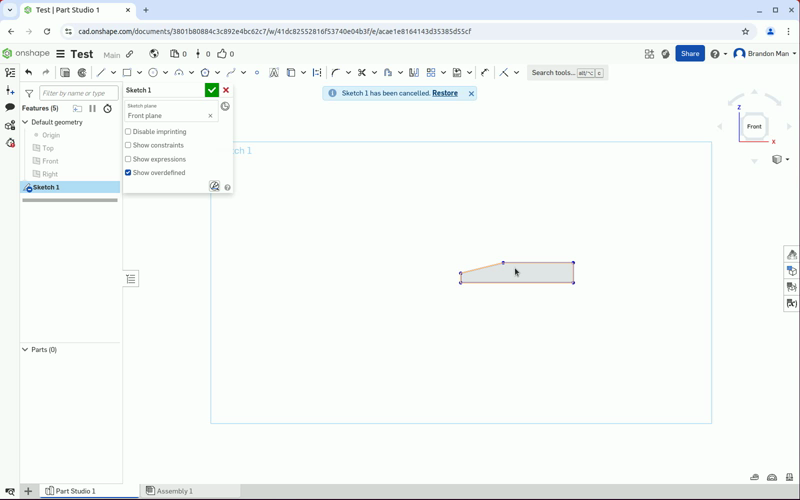
click(515, 267)
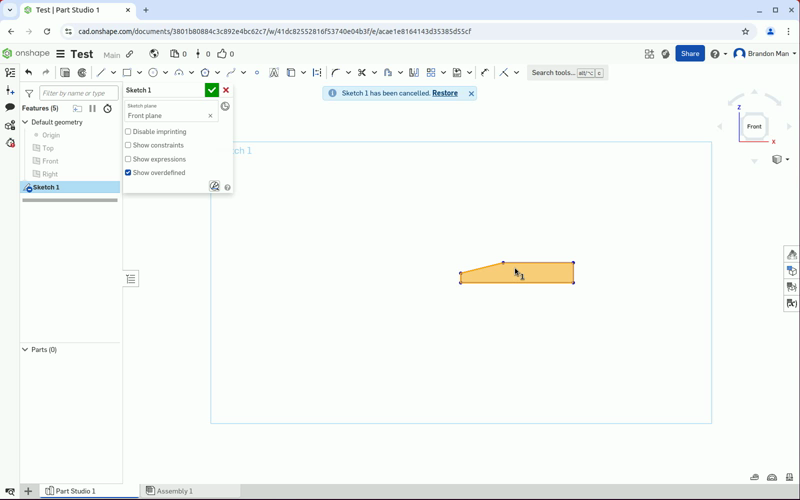
mouse_move(73, 352)
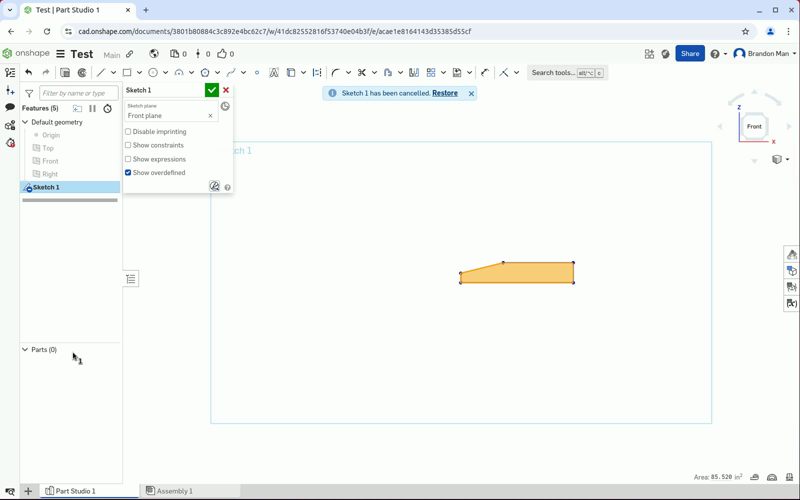
key(shift+y)
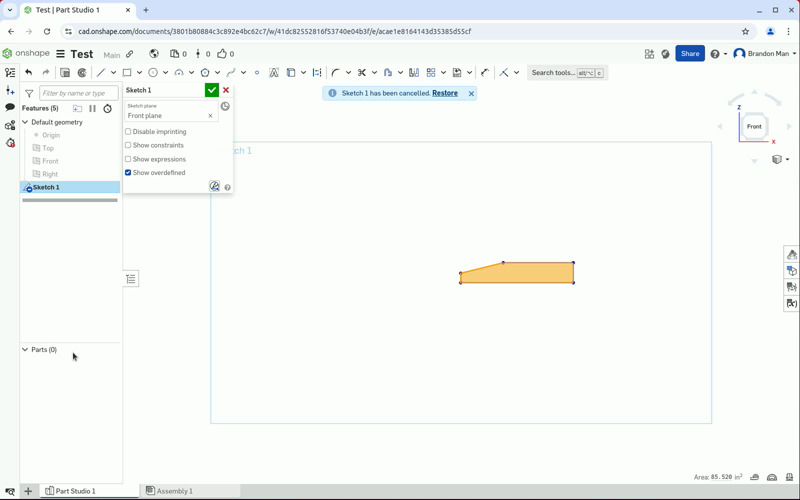
key(shift+e)
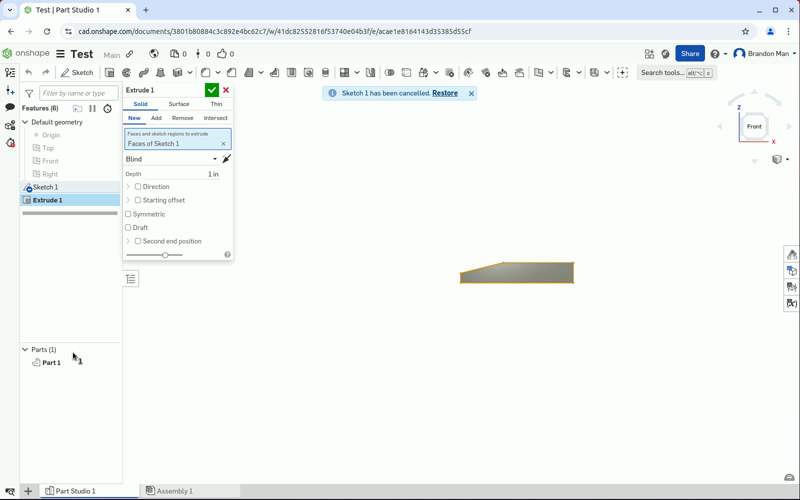
mouse_move(143, 106)
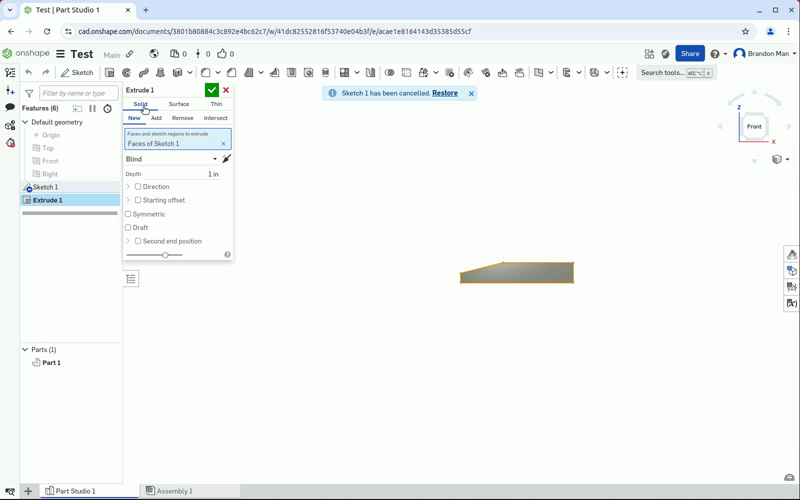
click(143, 106)
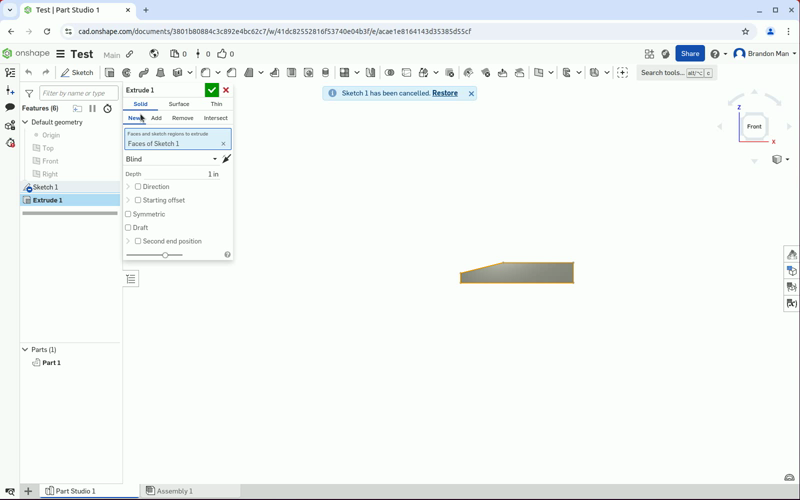
mouse_move(137, 120)
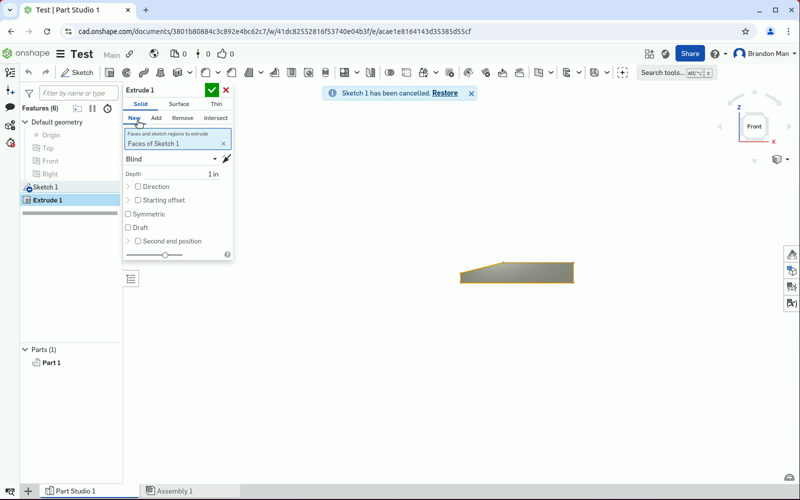
click(137, 120)
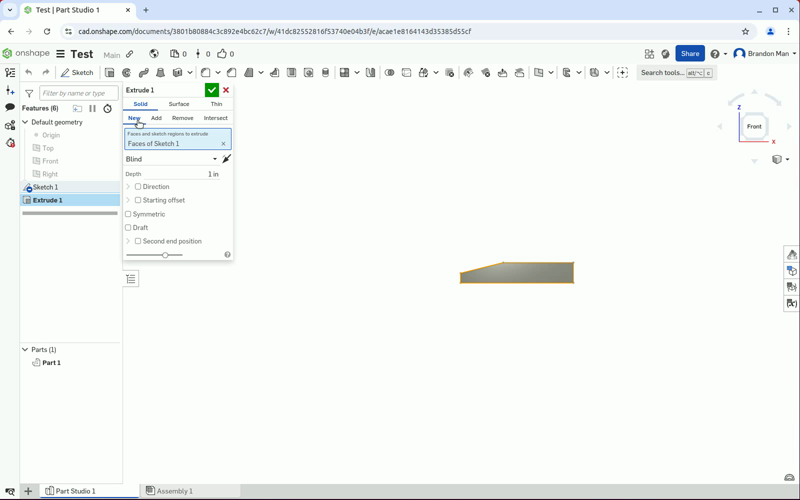
key(tab, 4)
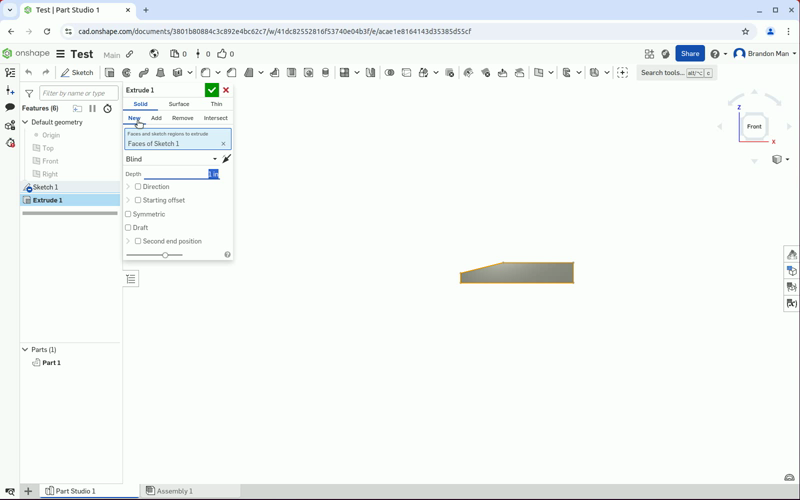
text(0.963)
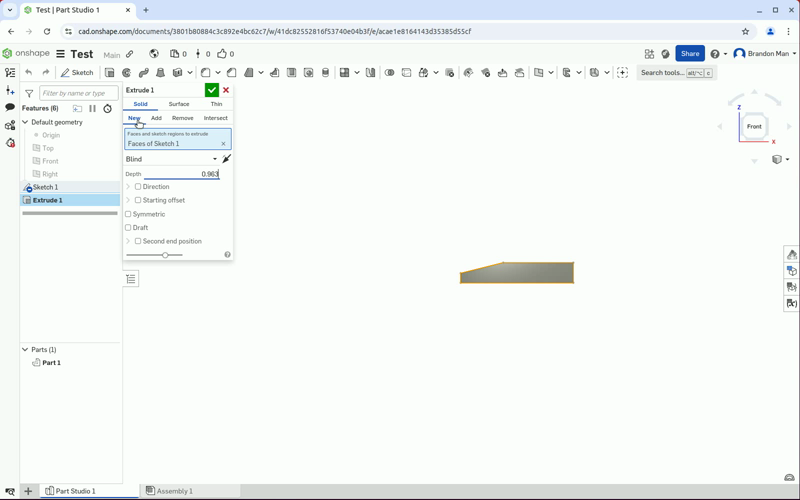
key(enter)
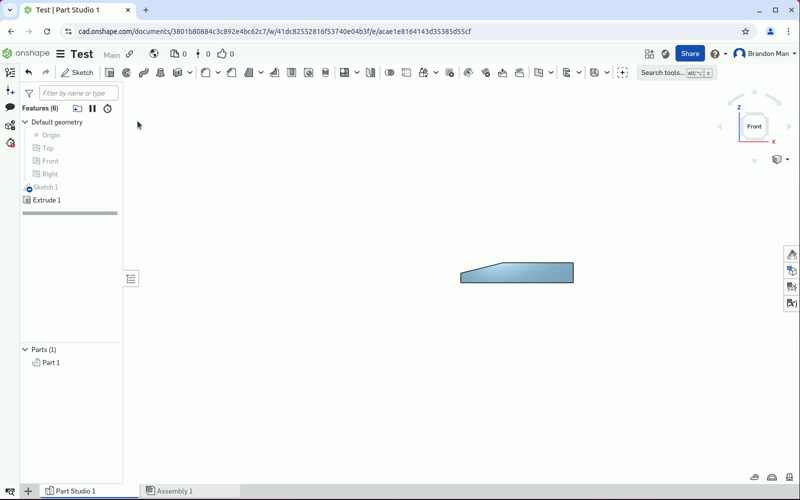
key(shift+h)
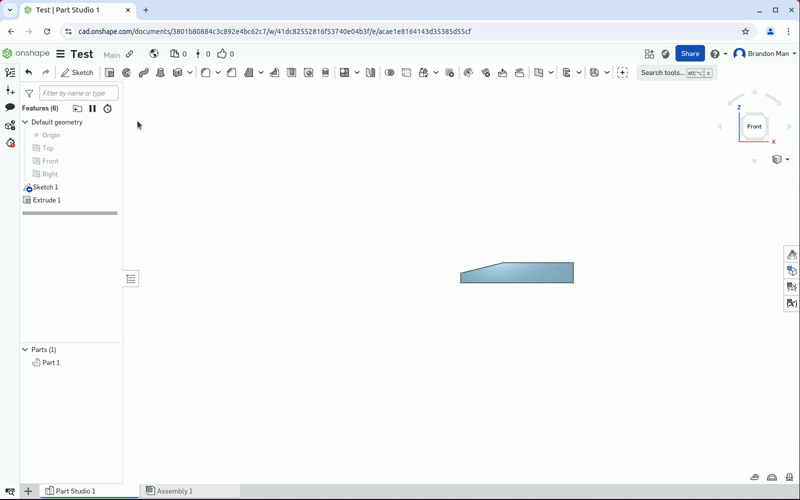
key(shift+h)
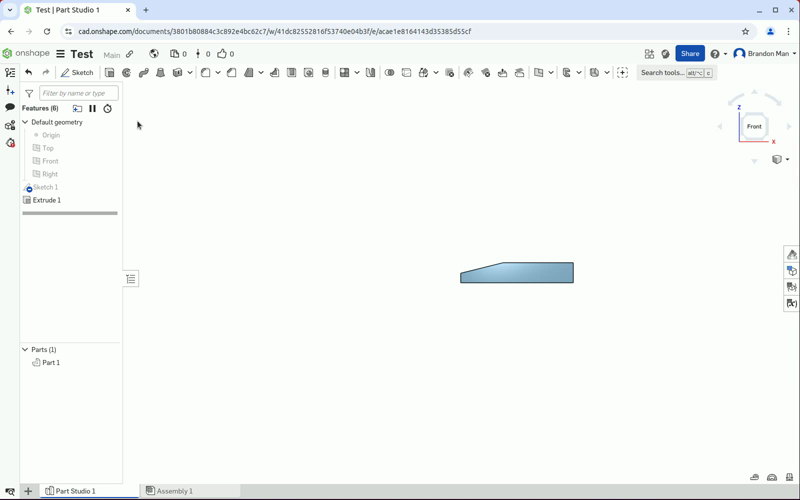
mouse_move(73, 189)
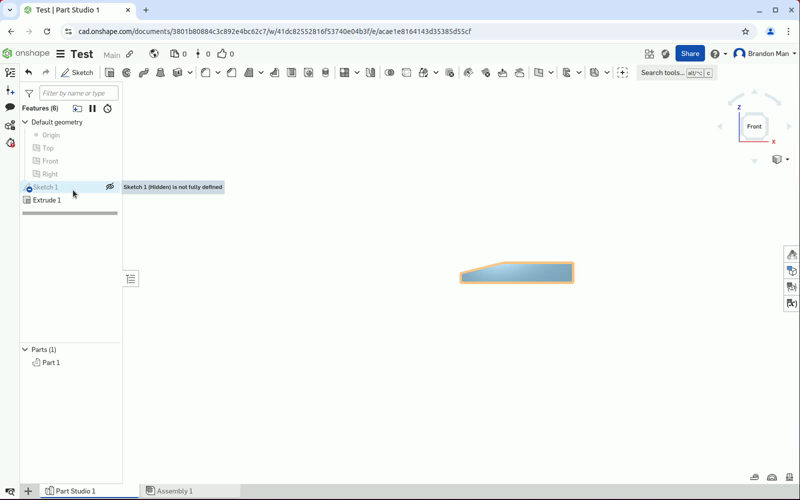
click(73, 189)
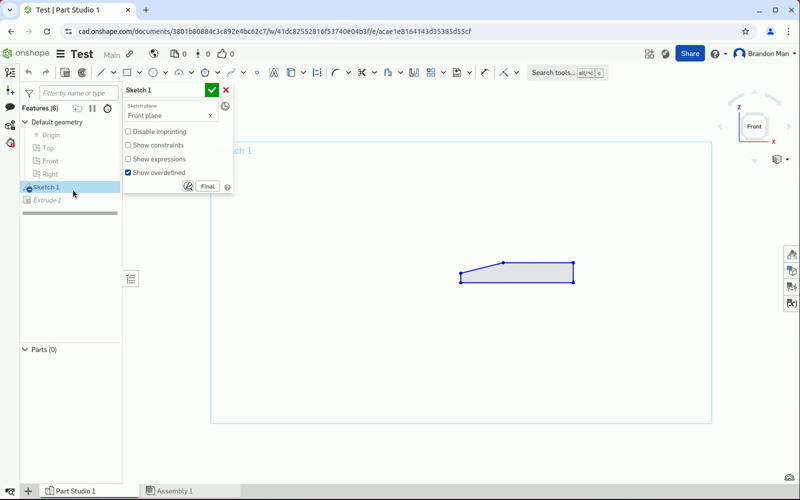
mouse_move(229, 92)
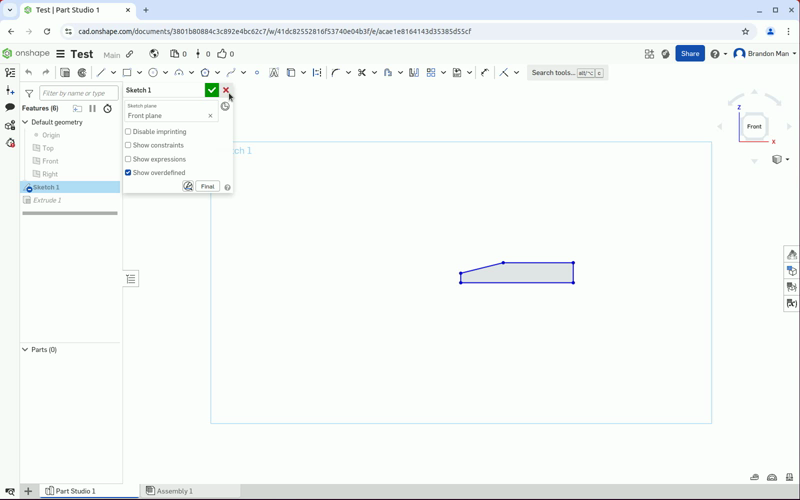
click(229, 92)
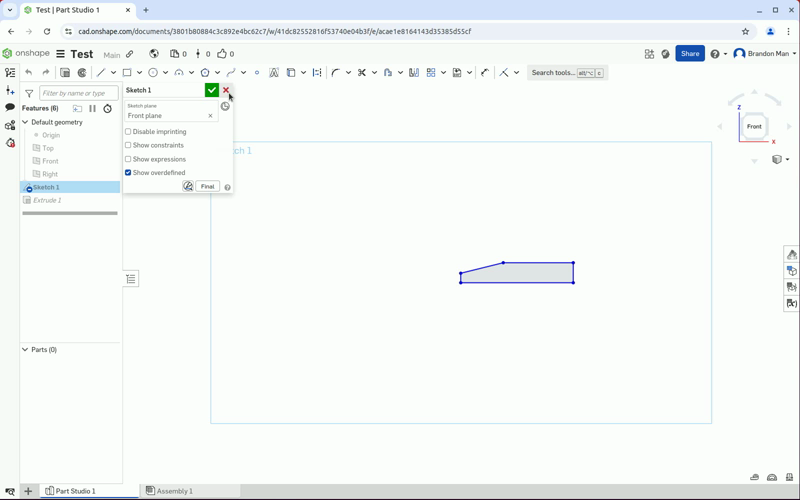
key(shift+s)
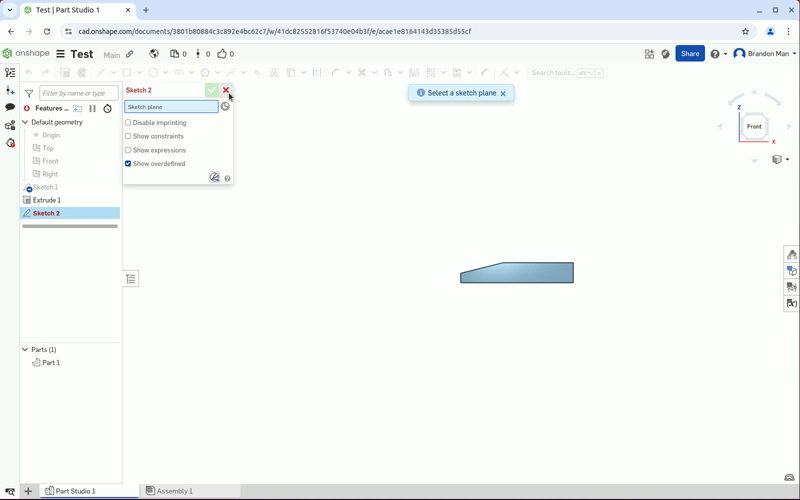
mouse_move(73, 163)
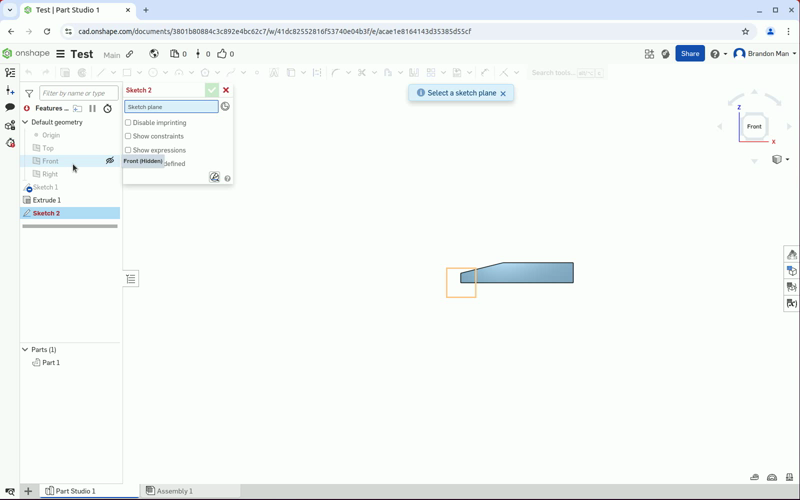
click(73, 163)
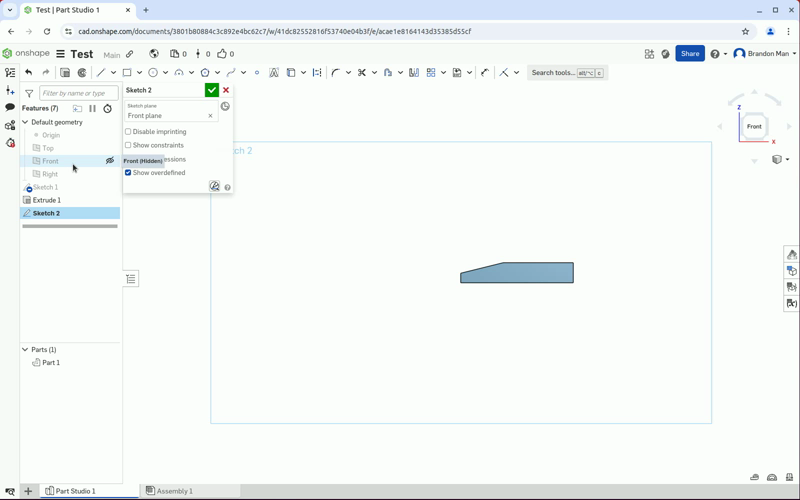
mouse_move(73, 352)
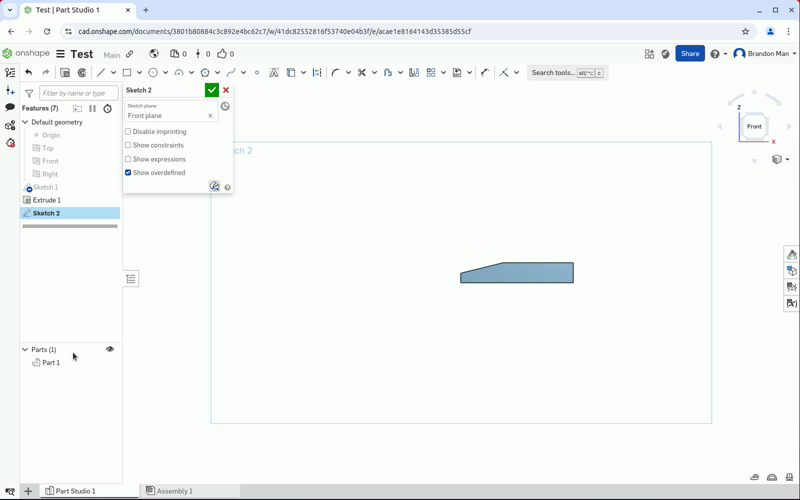
key(y)
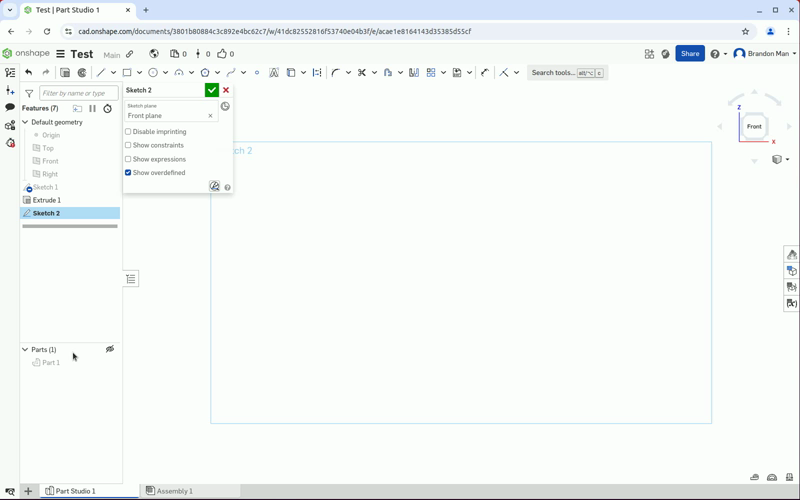
key(l)
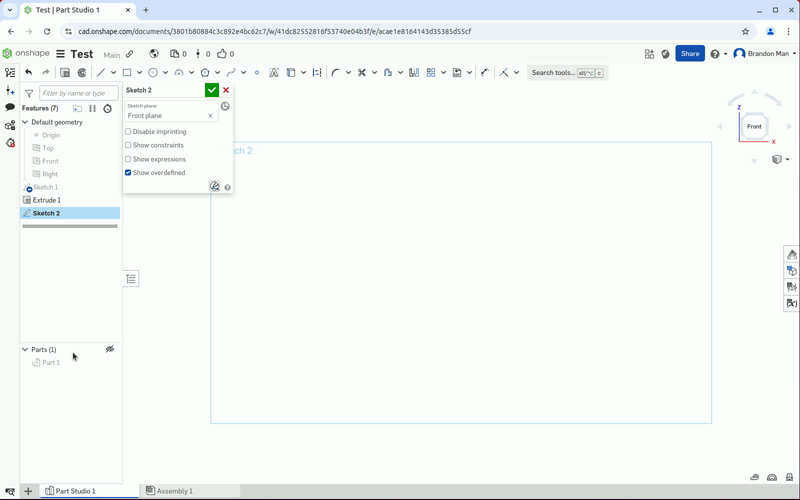
key_down(shift)
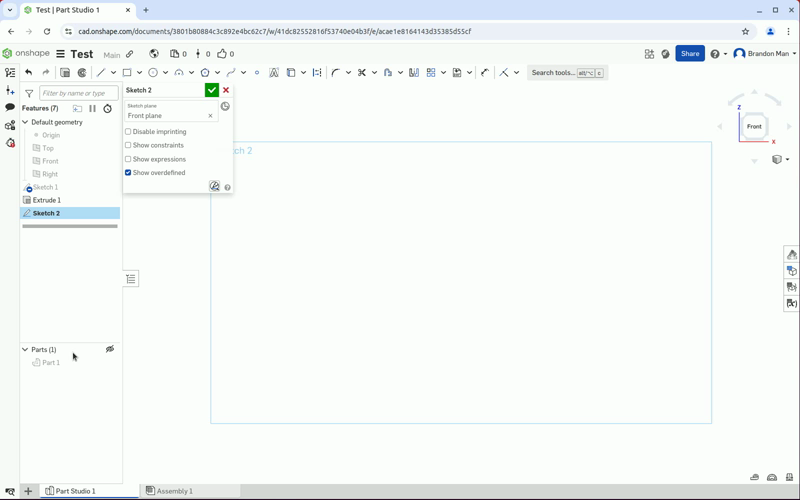
mouse_move(460, 273)
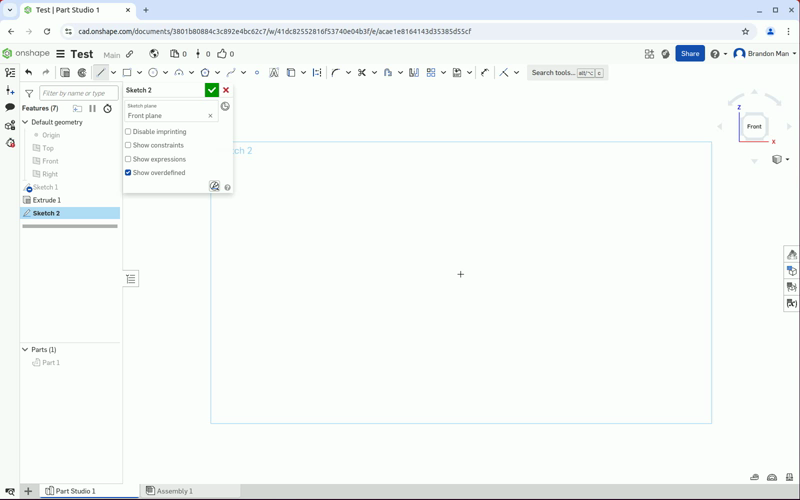
click(460, 273)
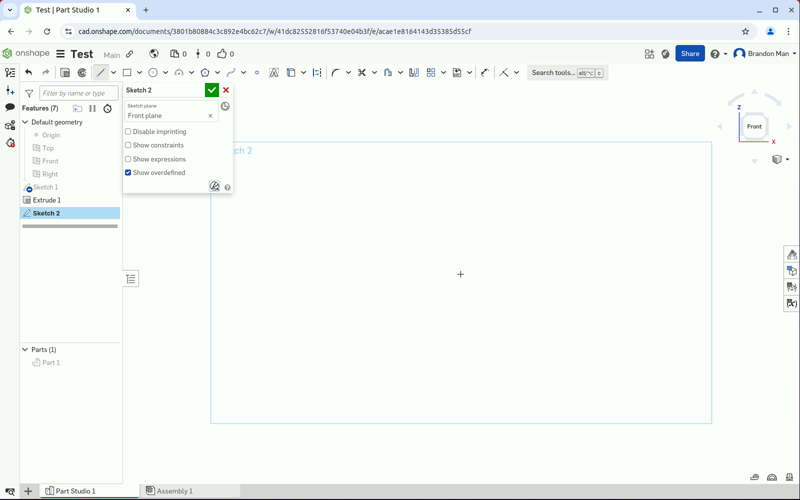
key_up(shift)
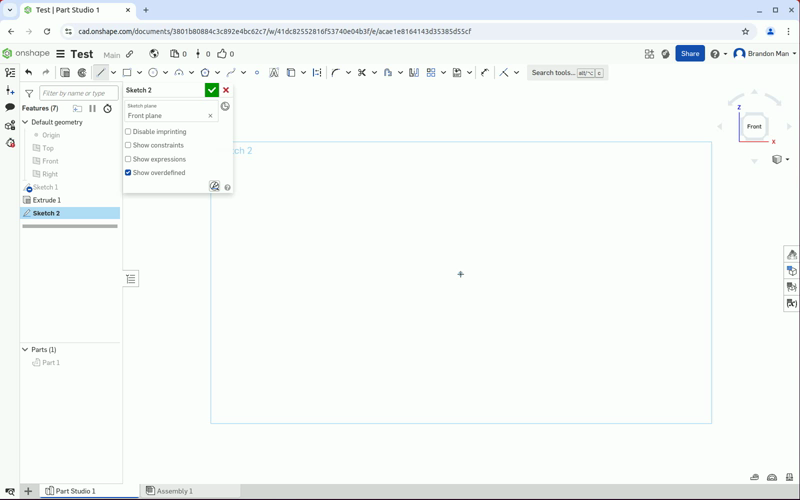
key_down(shift)
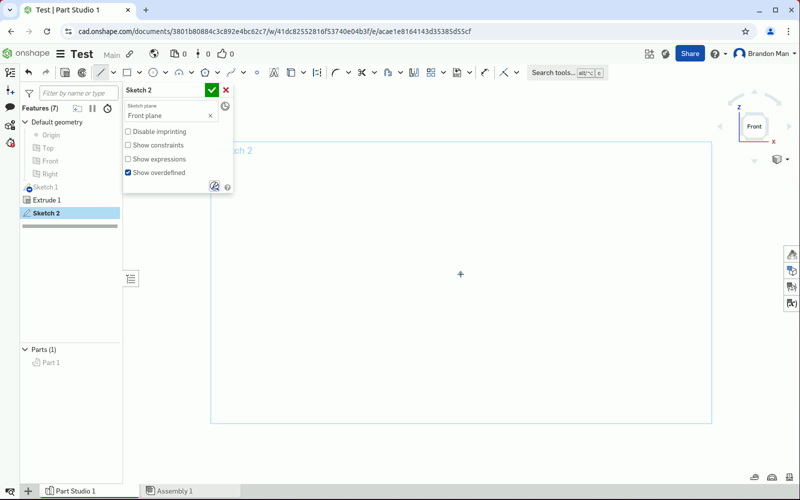
mouse_move(490, 273)
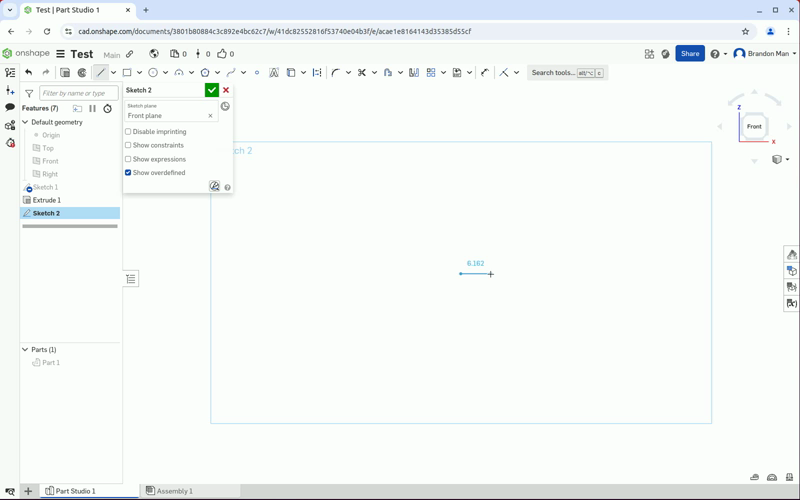
mouse_move(503, 263)
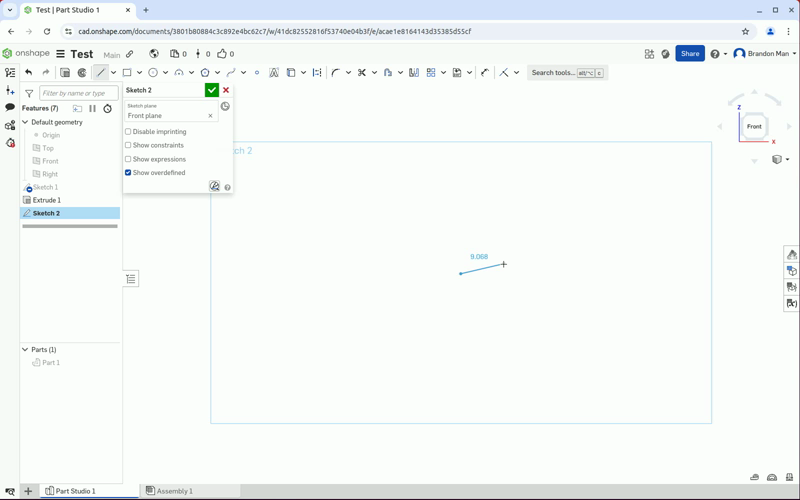
click(503, 263)
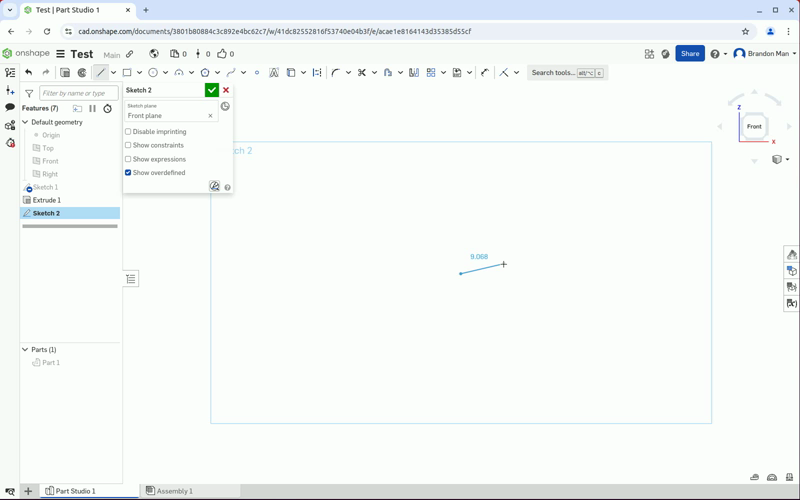
key_up(shift)
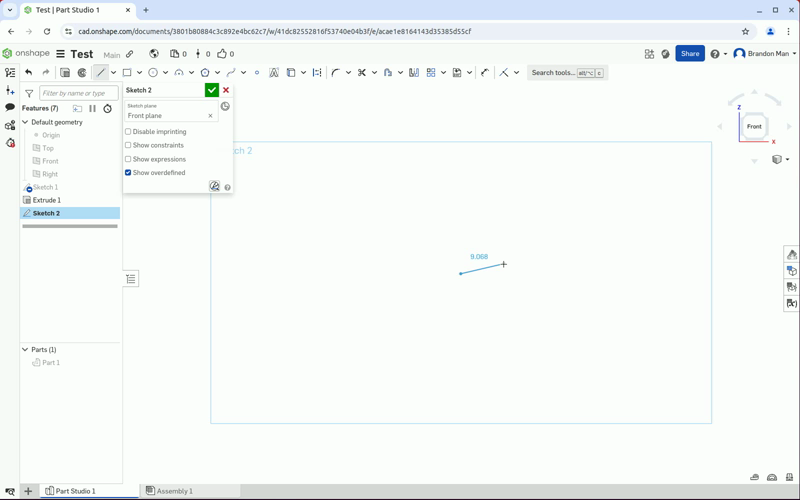
key_down(shift)
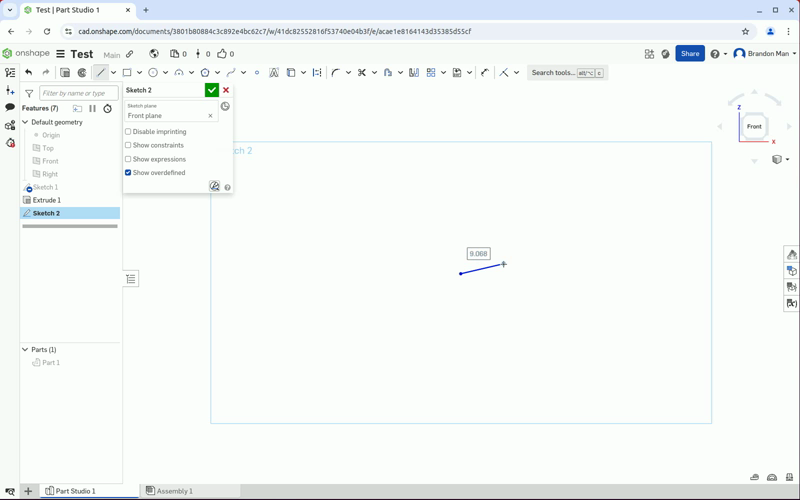
mouse_move(533, 263)
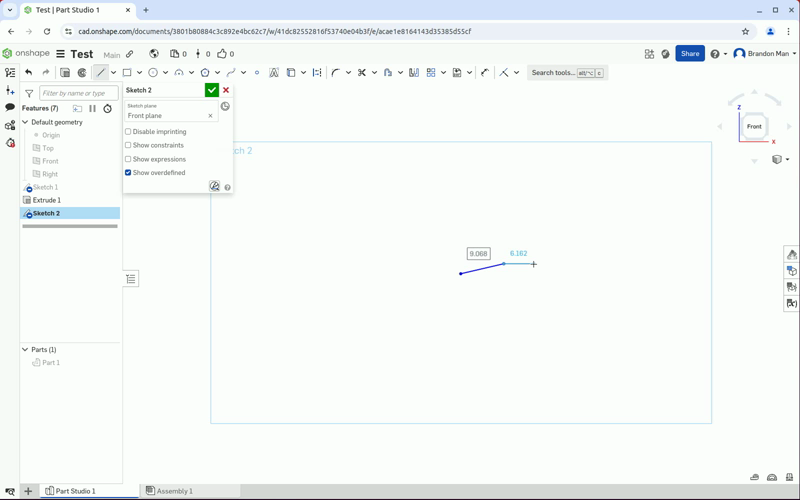
mouse_move(460, 263)
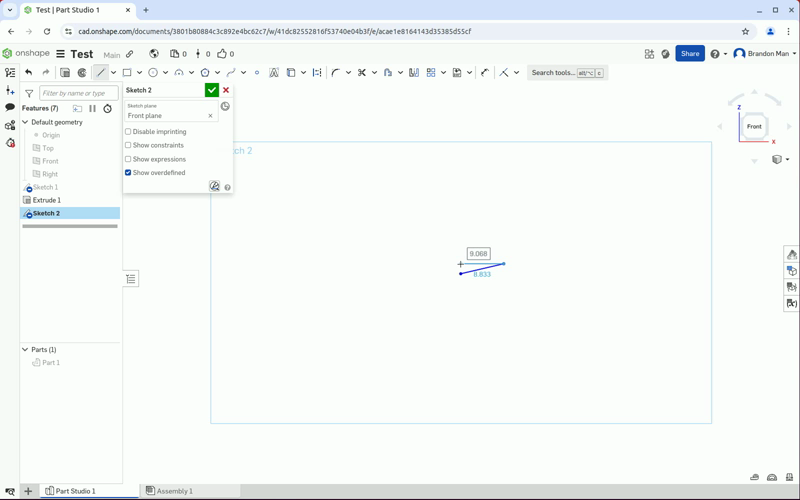
click(460, 263)
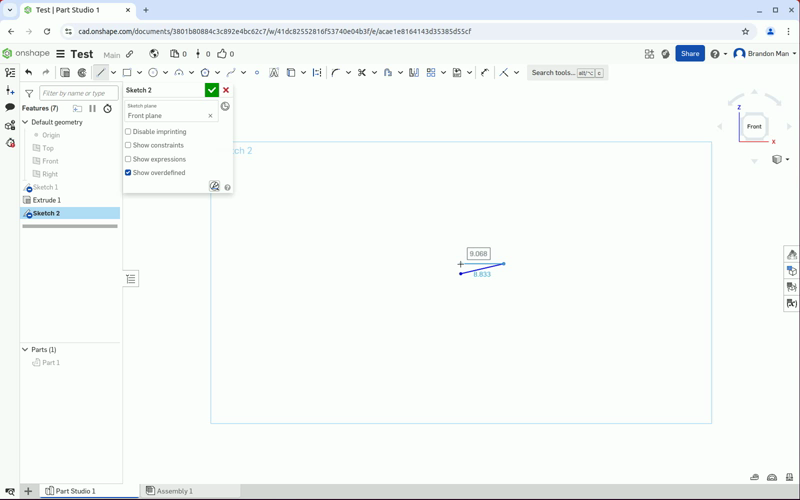
key_up(shift)
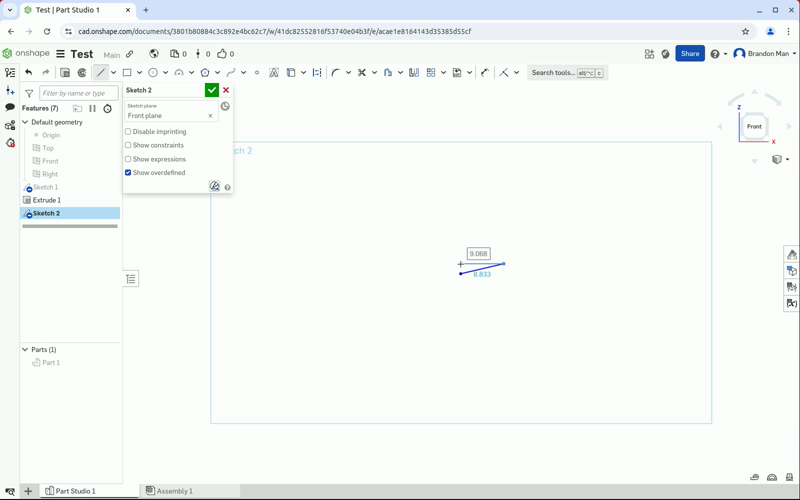
mouse_move(490, 263)
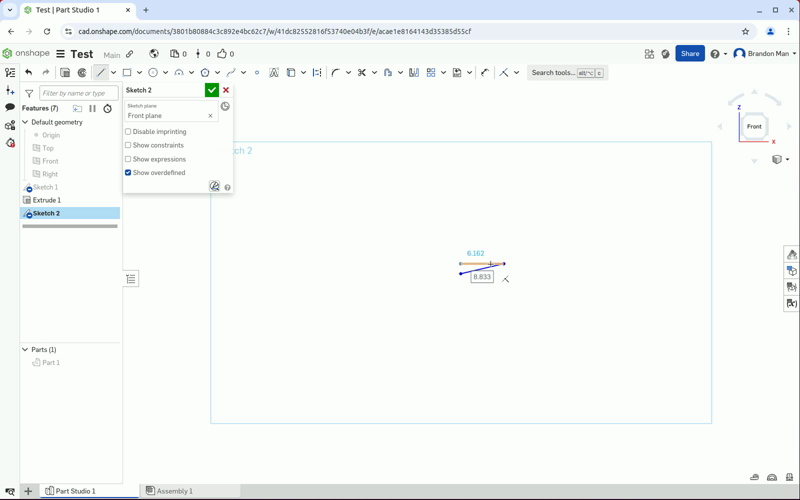
key_down(shift)
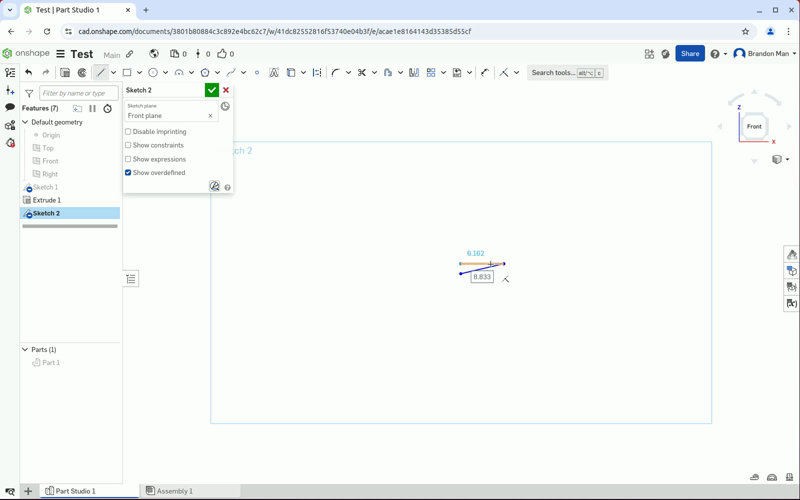
mouse_move(460, 273)
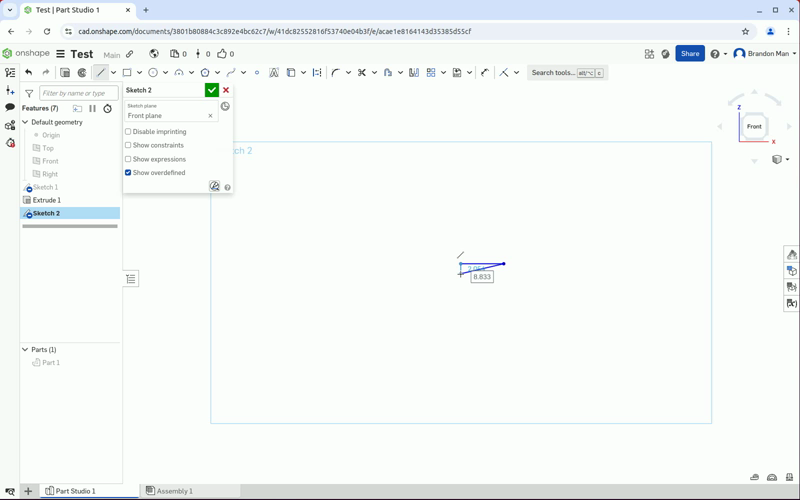
key_up(shift)
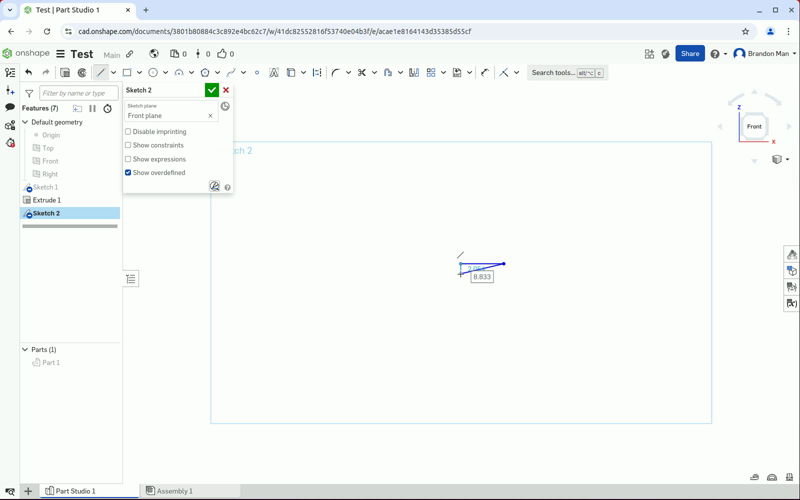
click(460, 273)
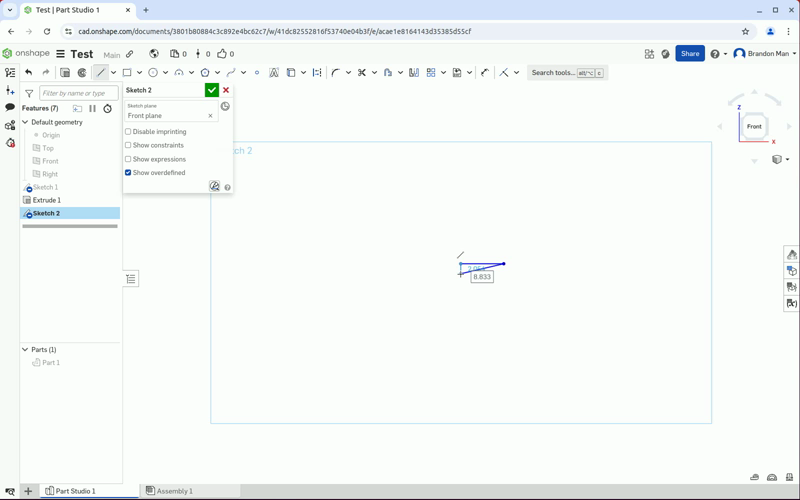
key(esc)
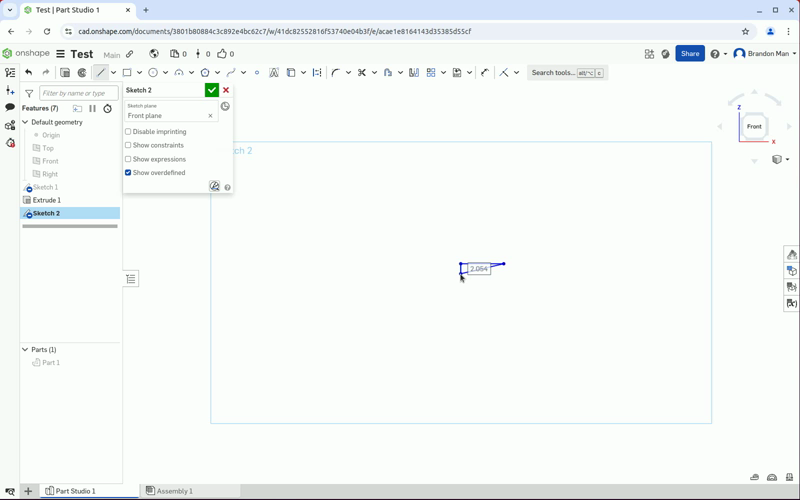
mouse_move(476, 264)
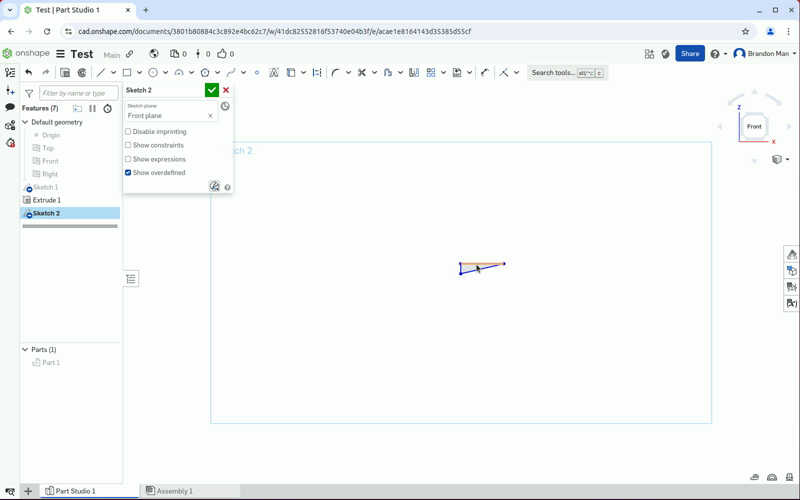
scroll(6)
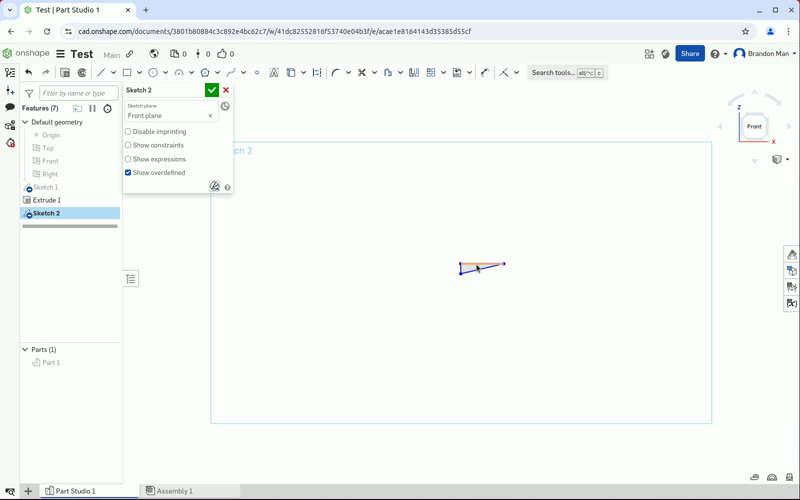
scroll(6)
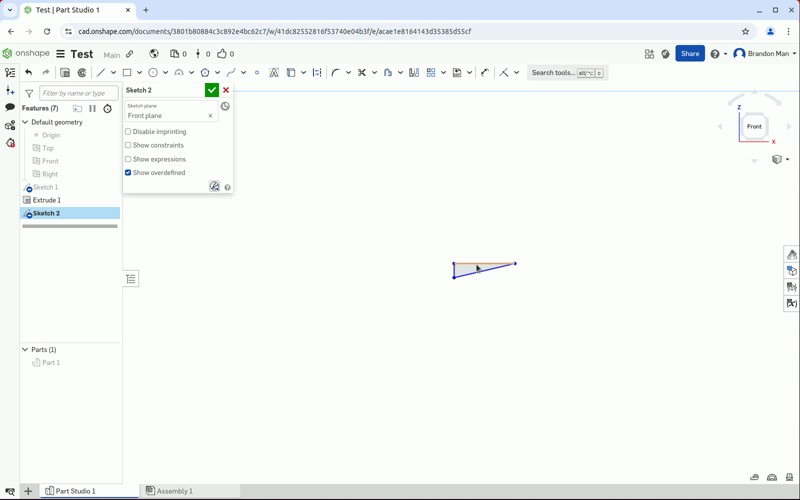
scroll(6)
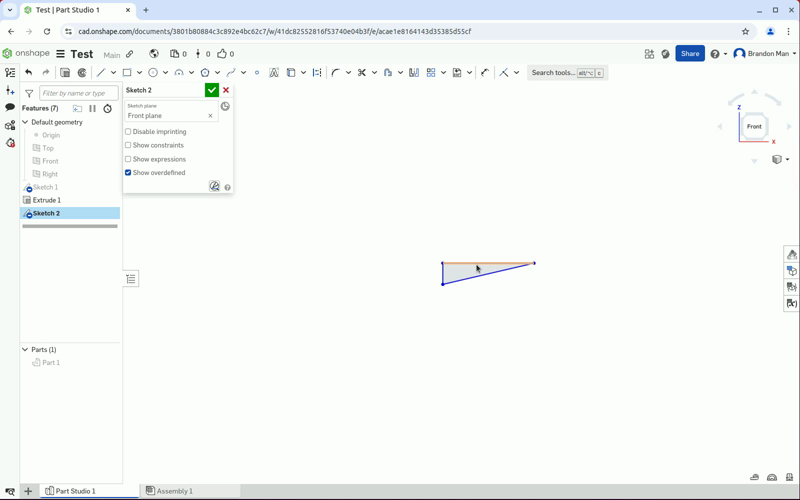
scroll(6)
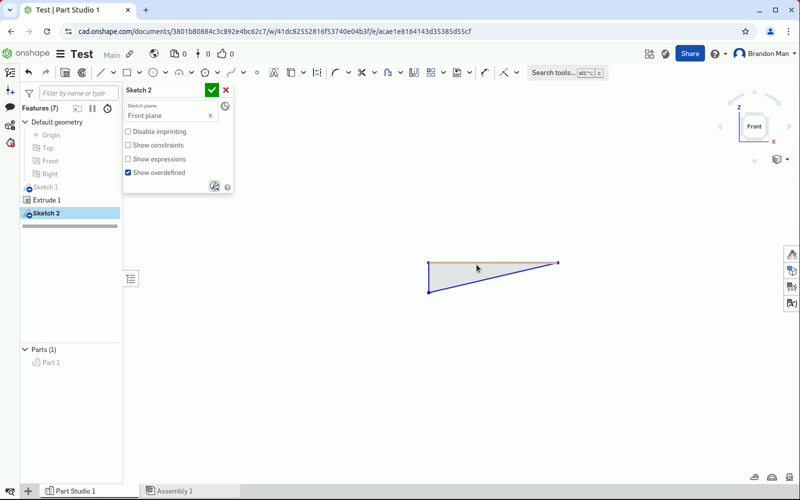
scroll(6)
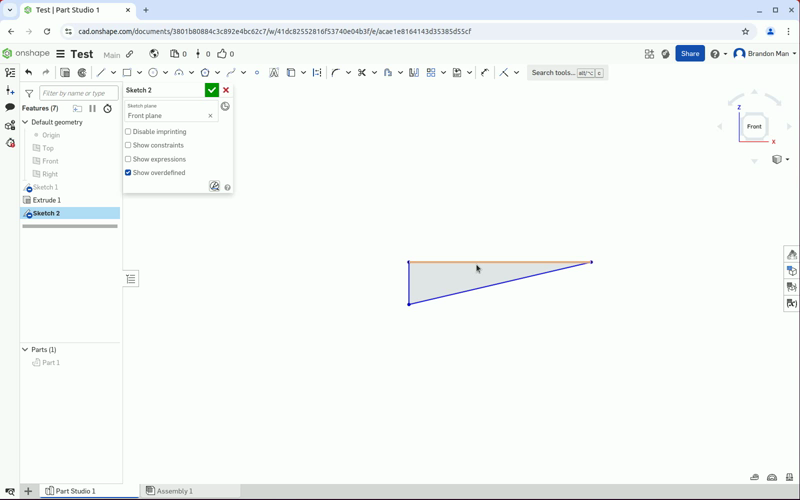
scroll(6)
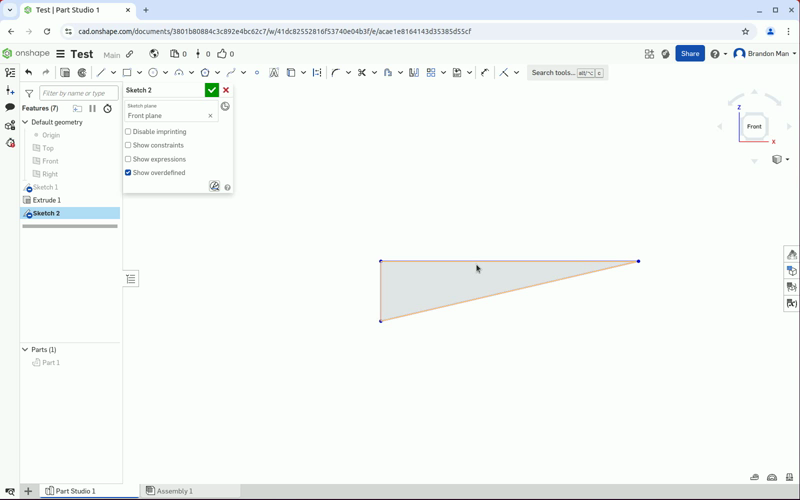
scroll(6)
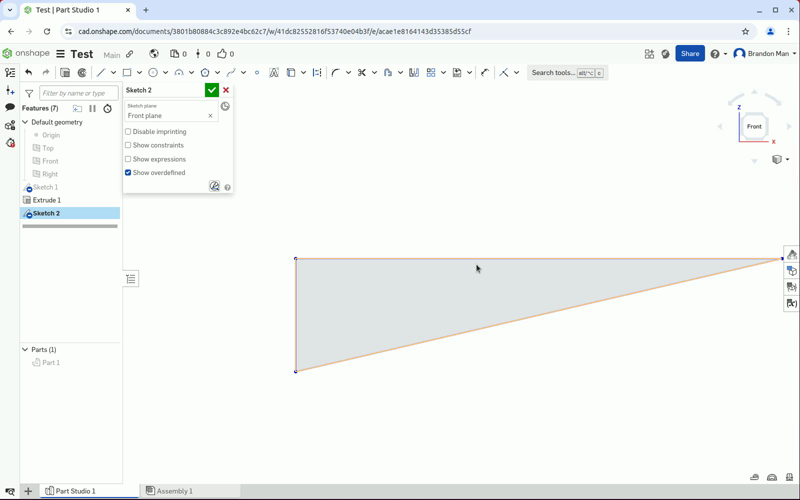
click(476, 264)
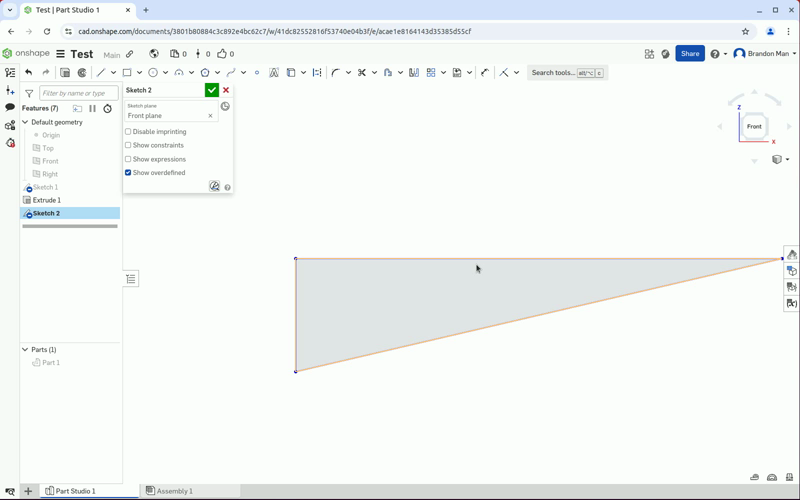
scroll(-6)
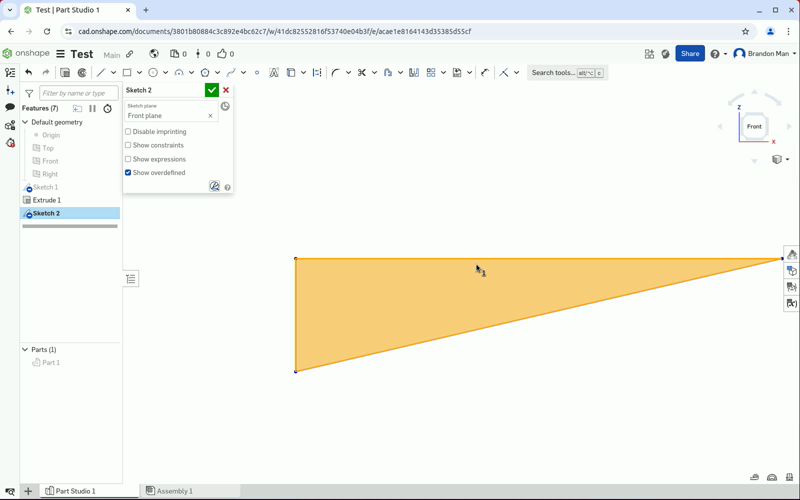
scroll(-6)
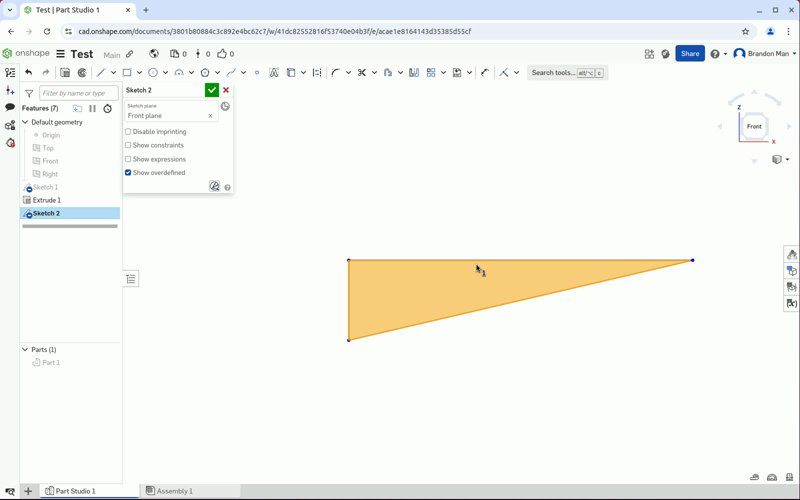
scroll(-6)
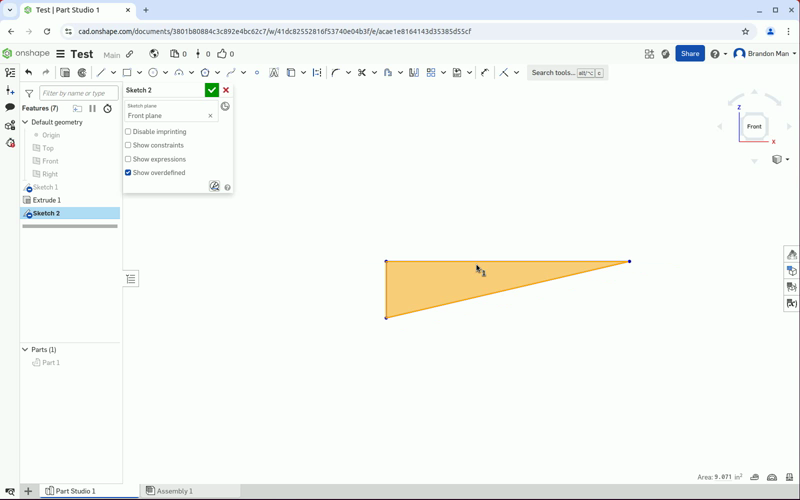
scroll(-6)
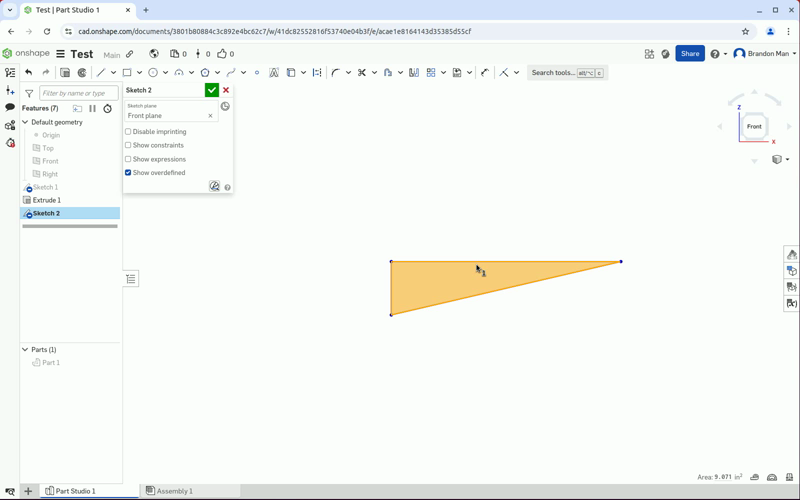
scroll(-6)
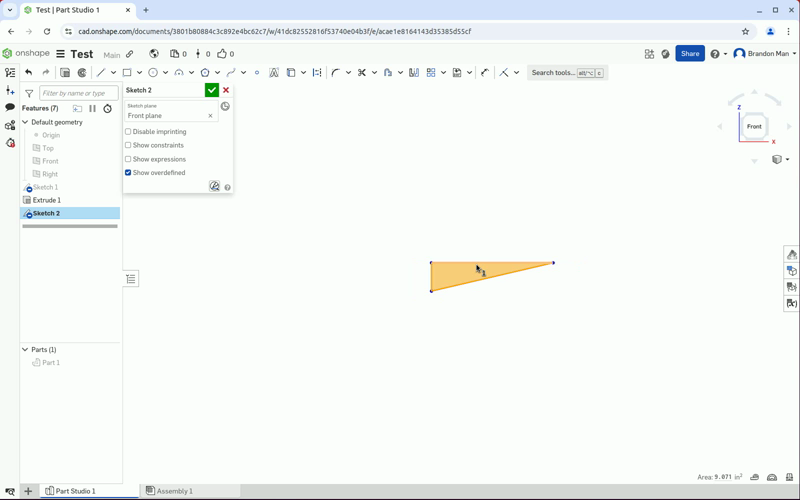
scroll(-6)
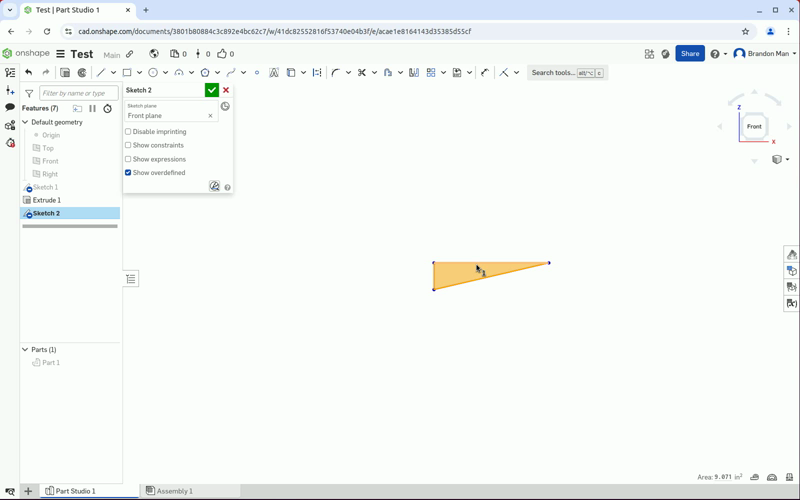
scroll(-6)
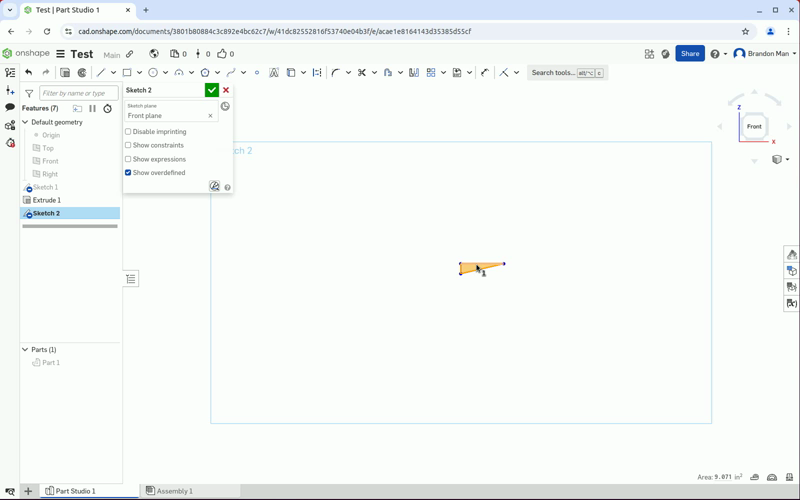
mouse_move(73, 352)
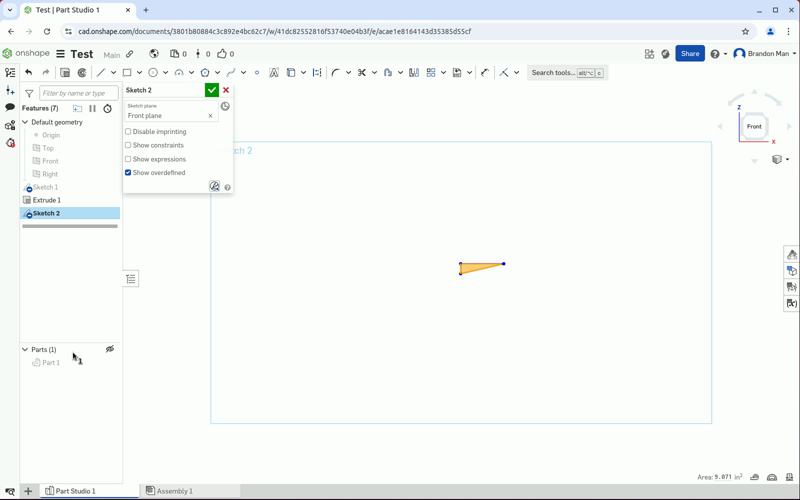
key(shift+y)
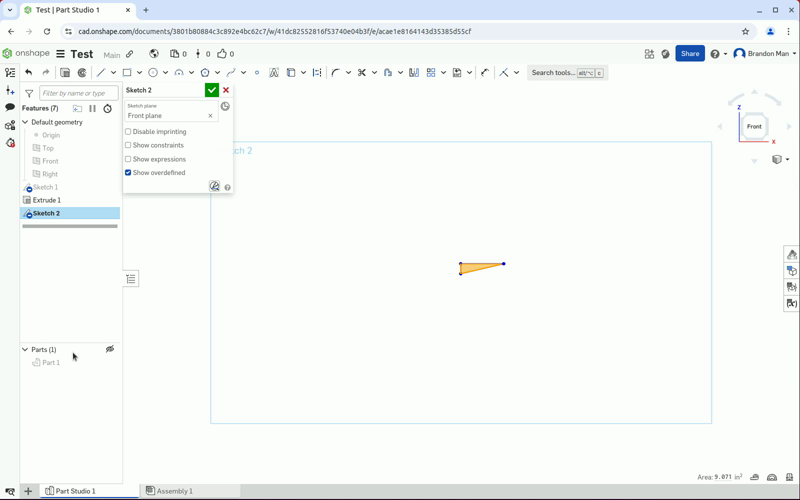
key(shift+e)
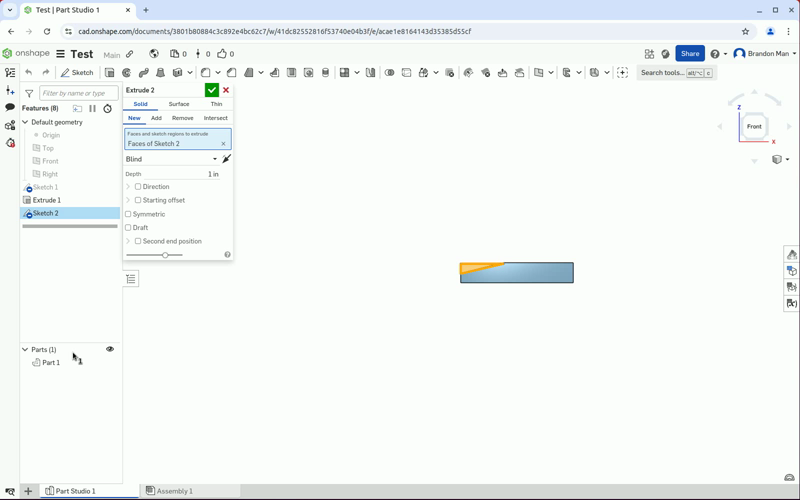
mouse_move(143, 106)
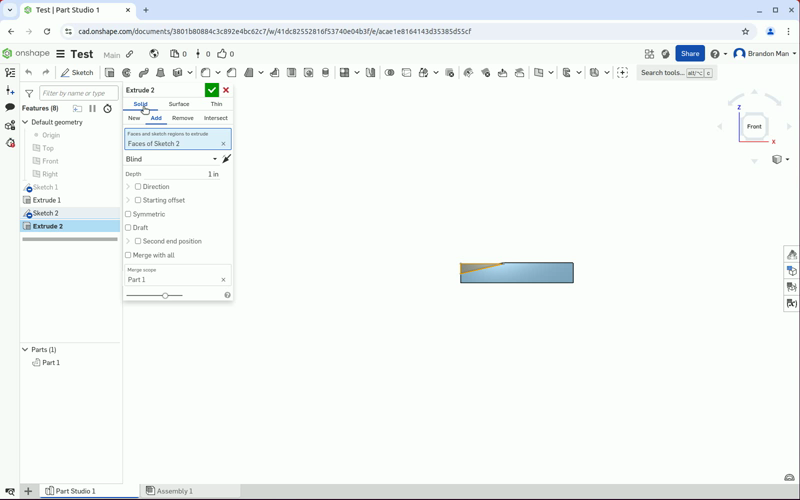
click(143, 106)
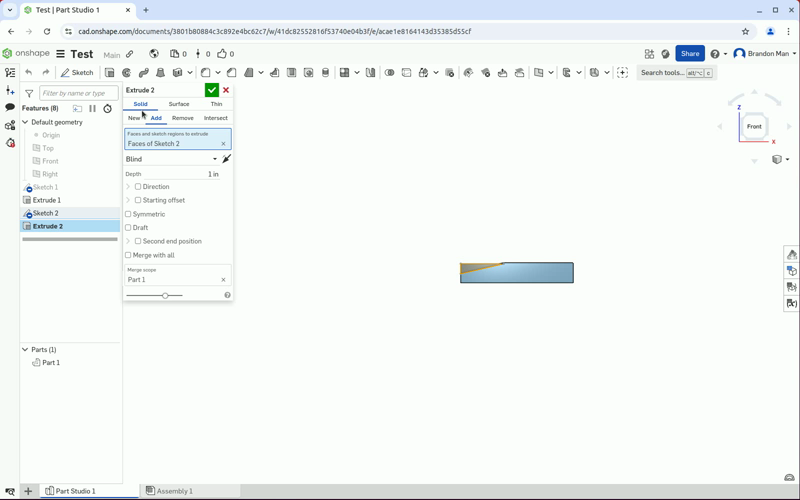
mouse_move(137, 120)
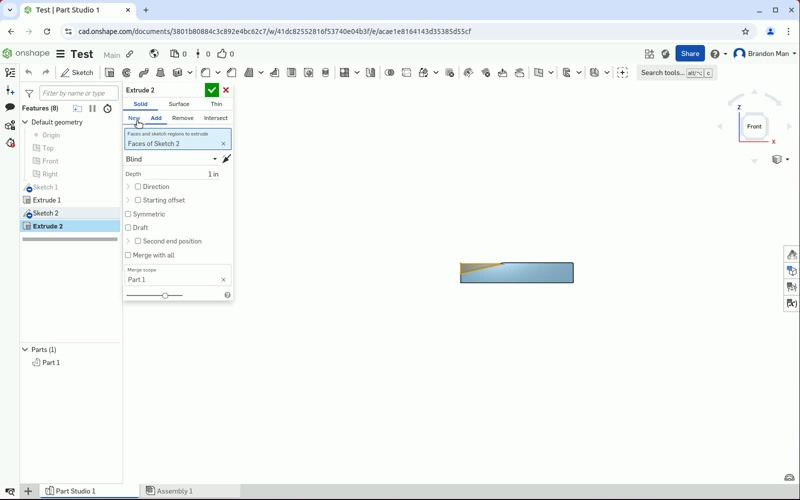
click(137, 120)
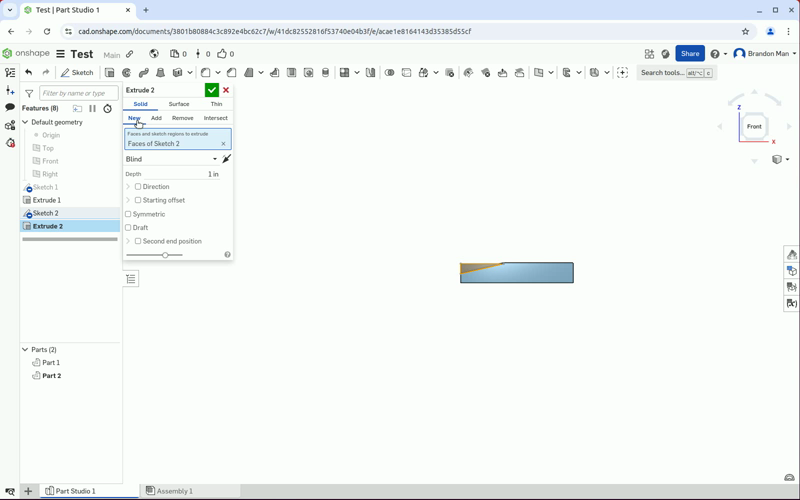
key(tab, 4)
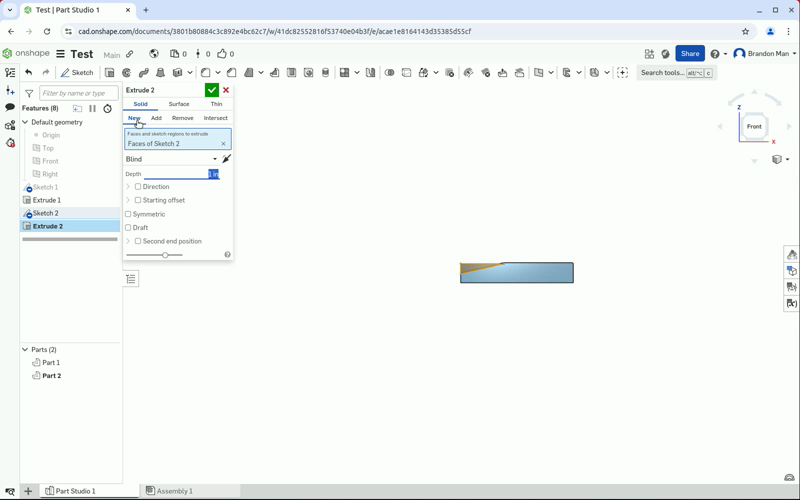
text(0.963)
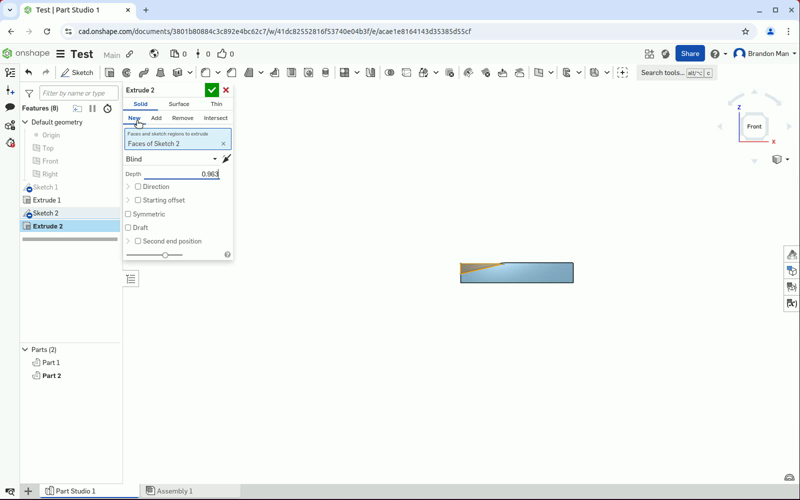
key(enter)
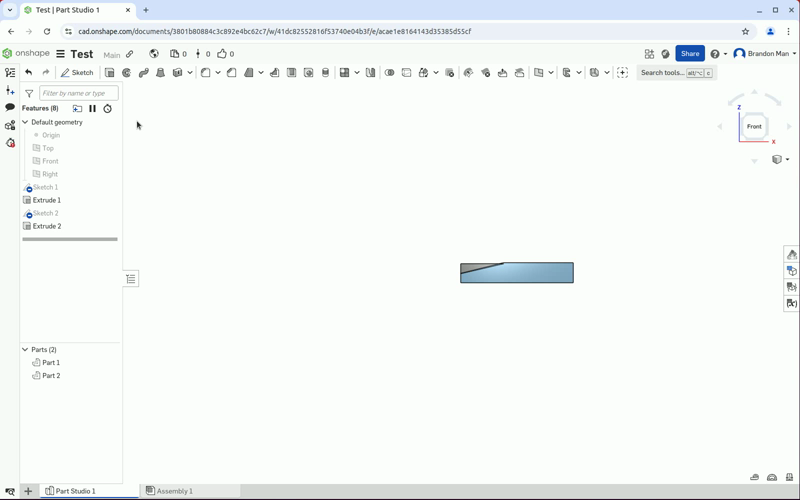
key(shift+h)
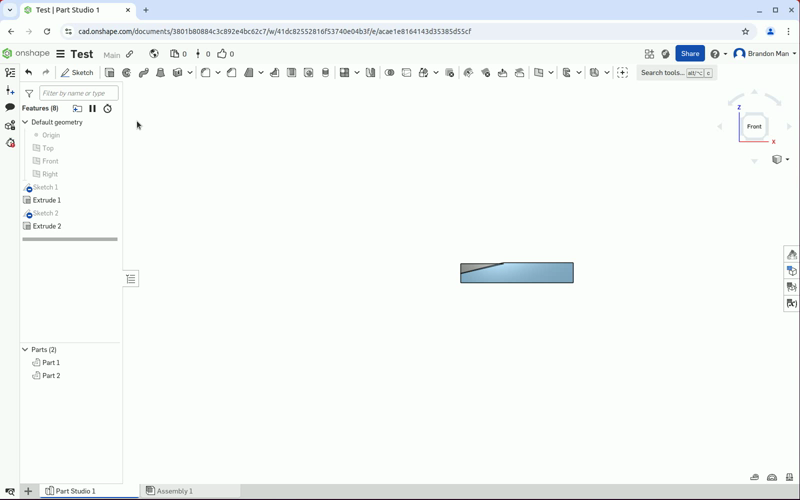
key(shift+h)
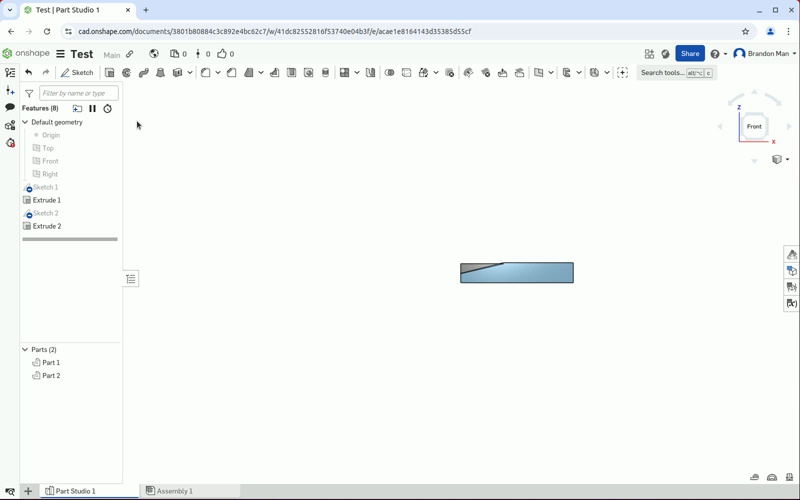
mouse_move(73, 189)
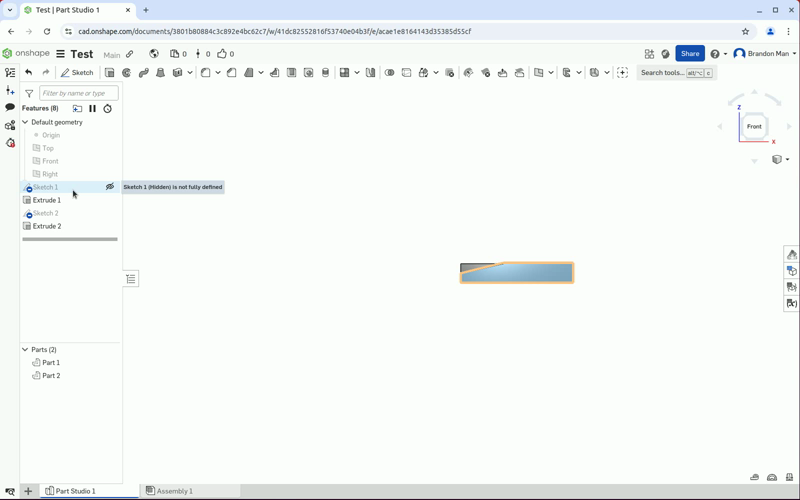
click(73, 189)
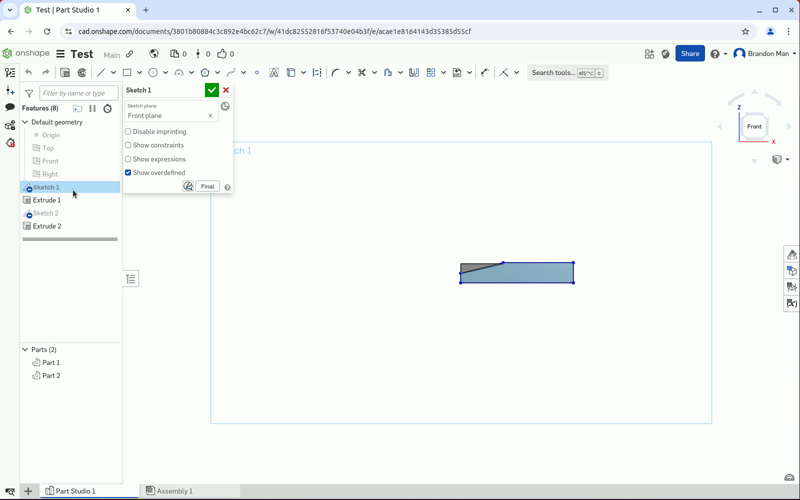
mouse_move(229, 92)
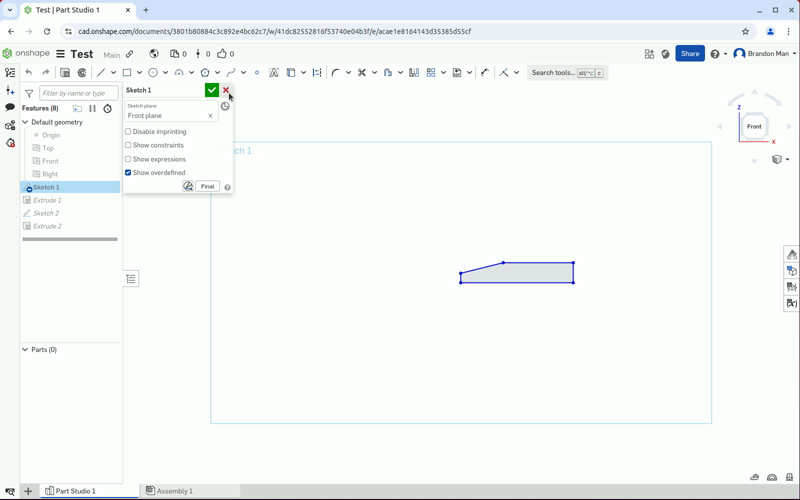
click(229, 92)
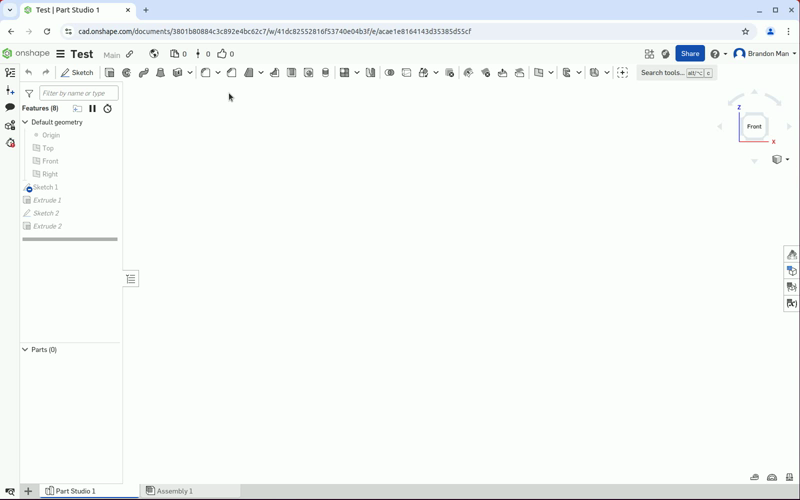
mouse_move(541, 75)
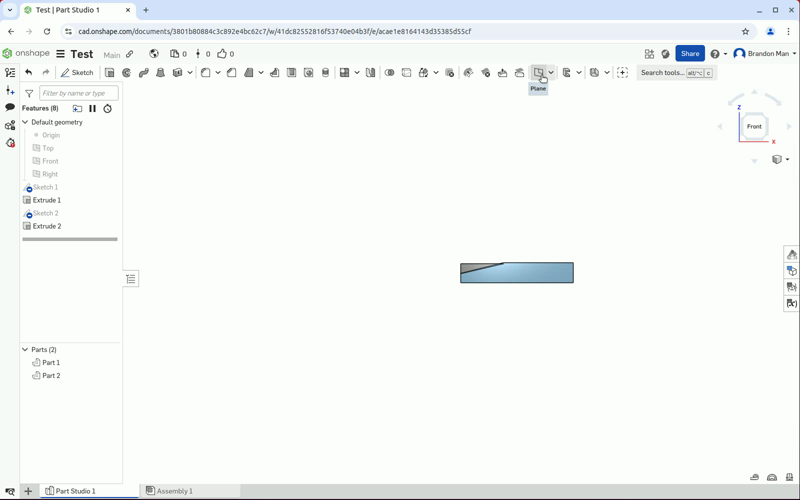
click(541, 75)
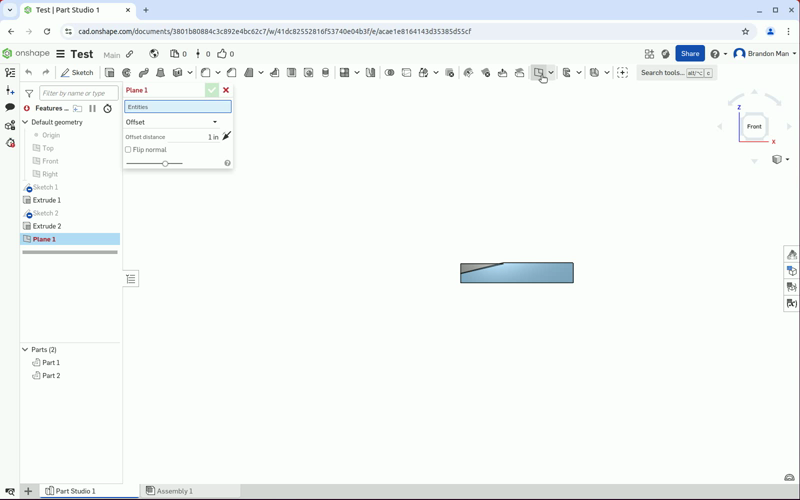
mouse_move(73, 163)
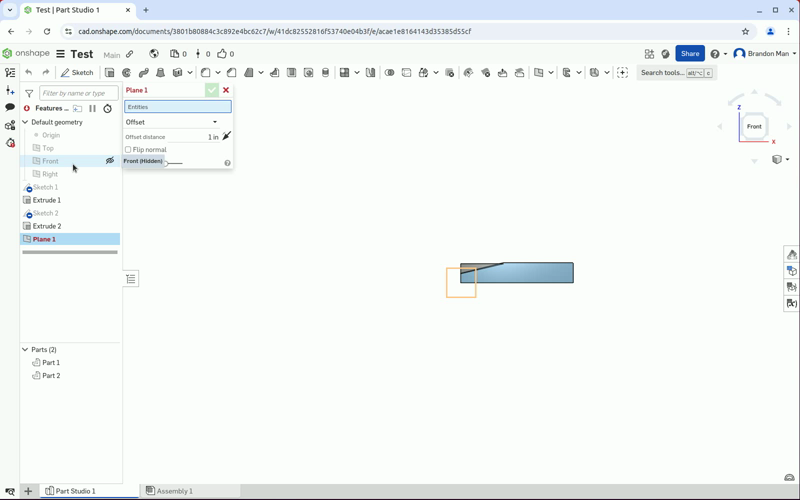
click(73, 163)
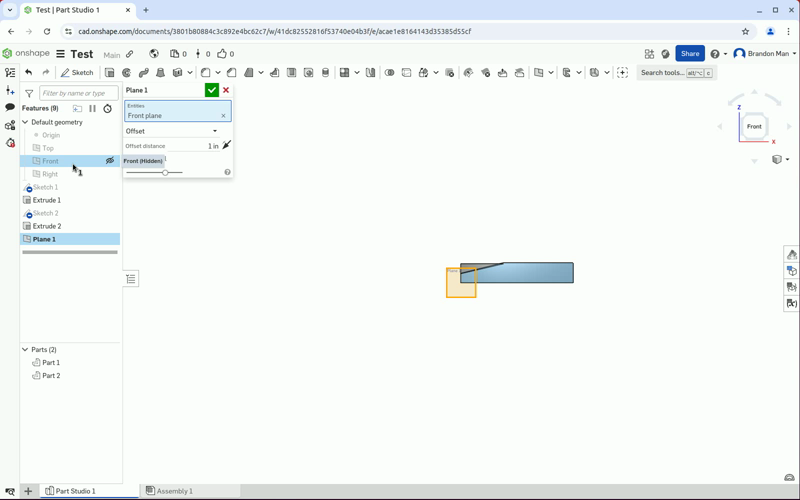
key(tab, 2)
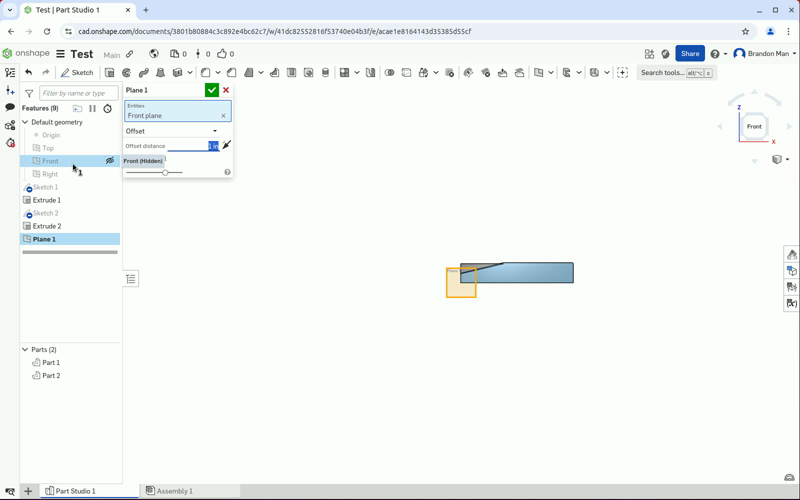
text(0.955)
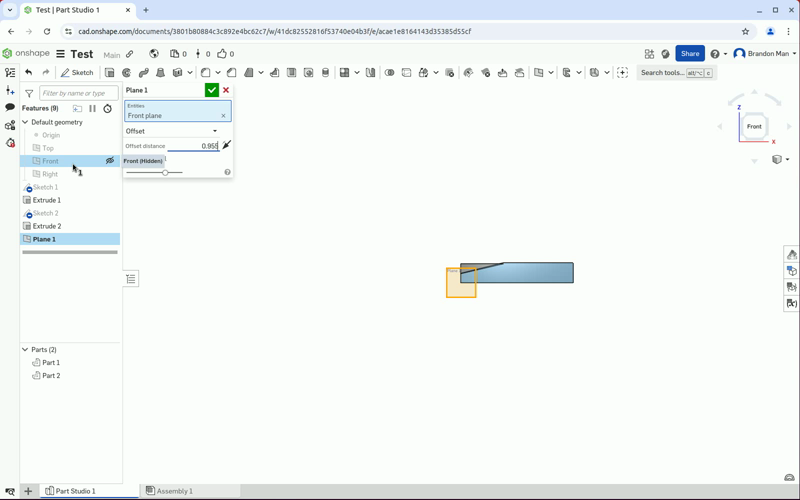
key(enter, 2)
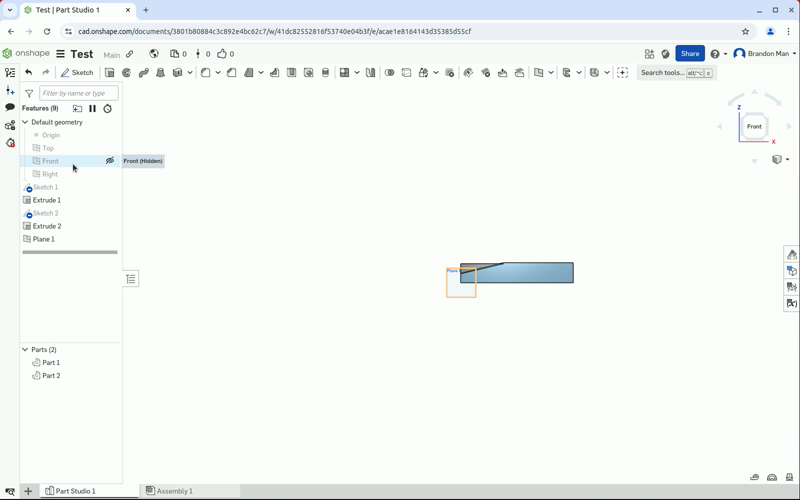
key(shift+s)
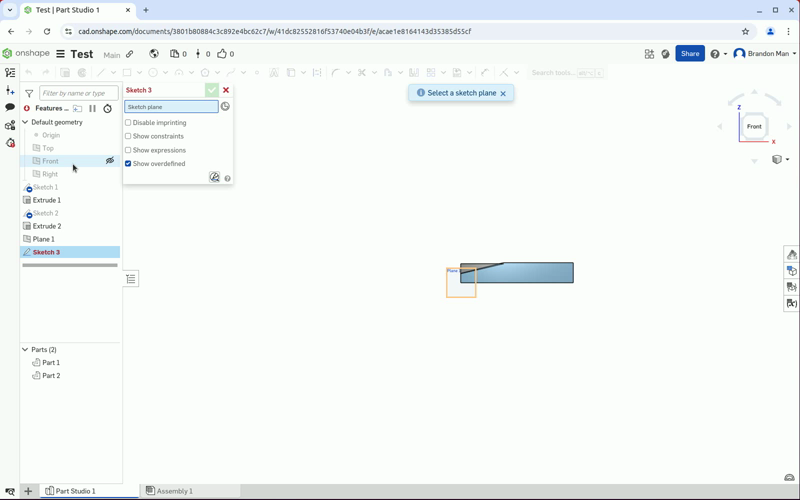
mouse_move(73, 241)
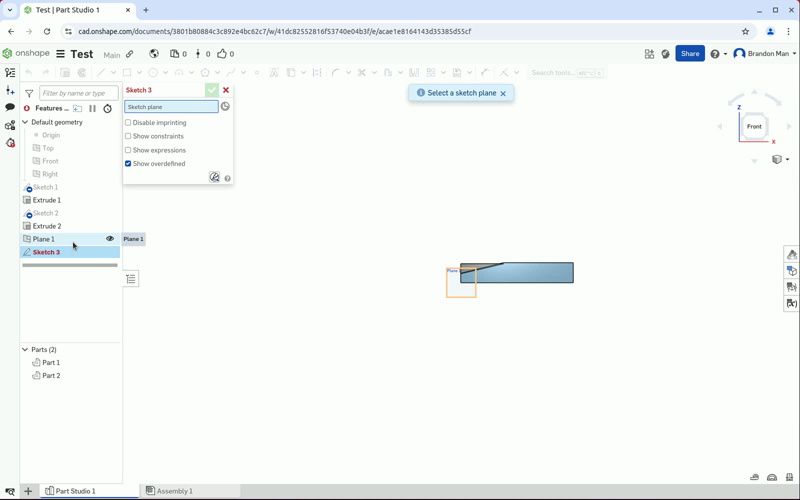
click(73, 241)
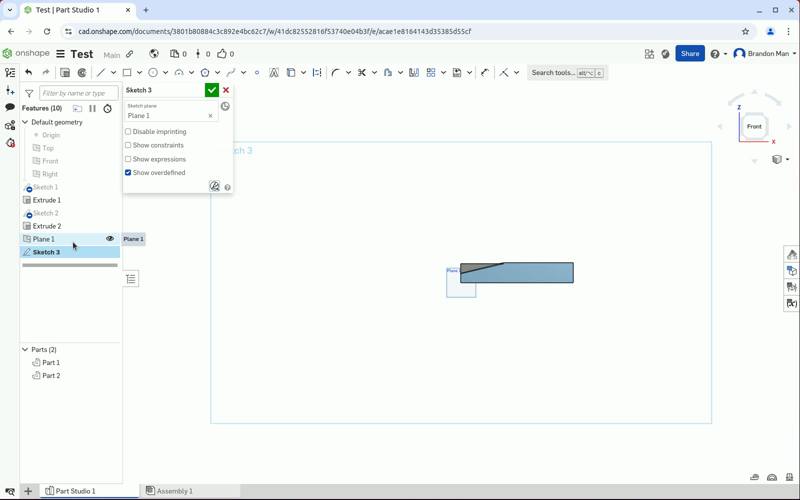
mouse_move(73, 352)
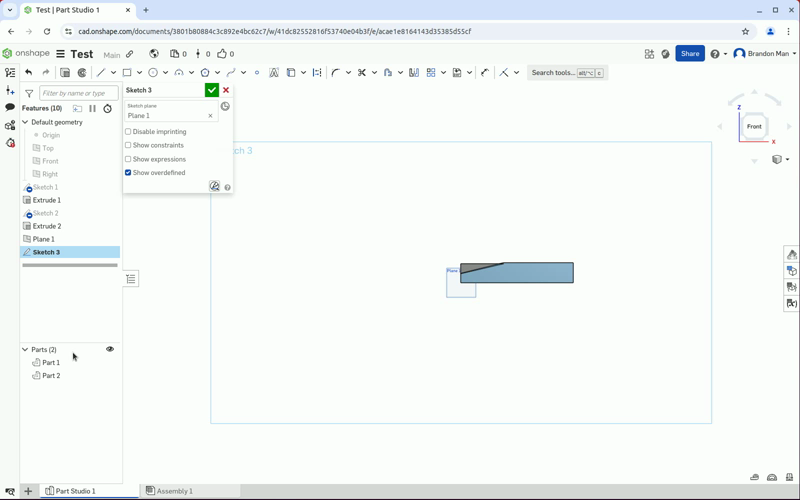
key(y)
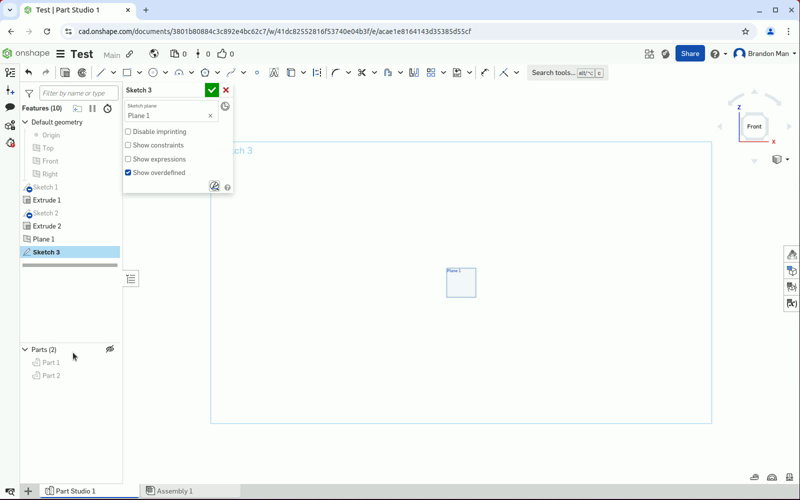
key(l)
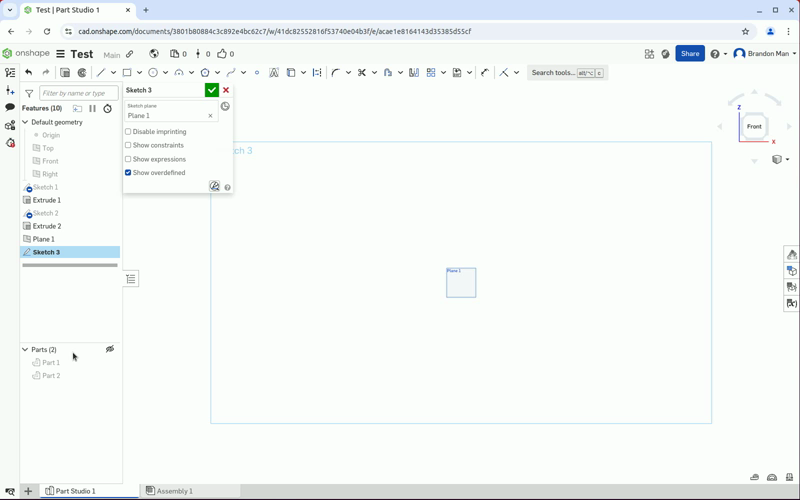
key_down(shift)
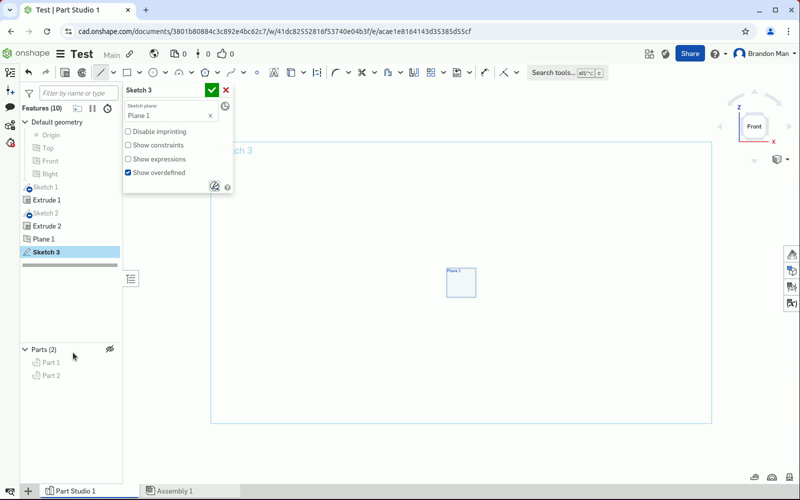
mouse_move(460, 274)
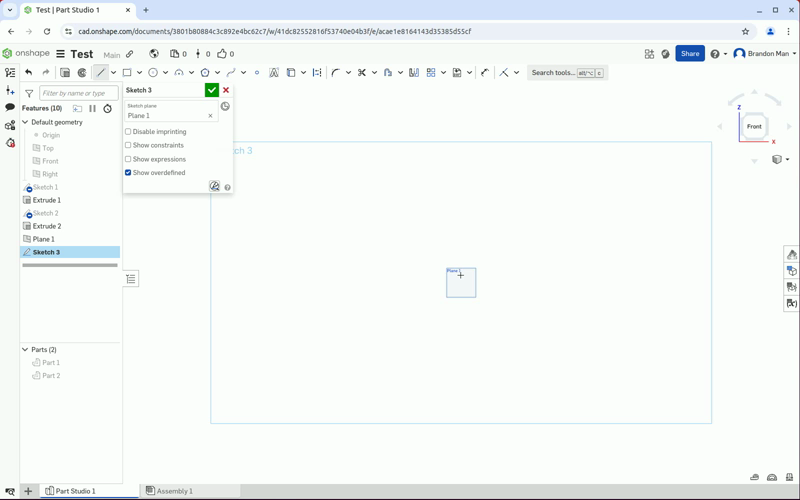
click(460, 274)
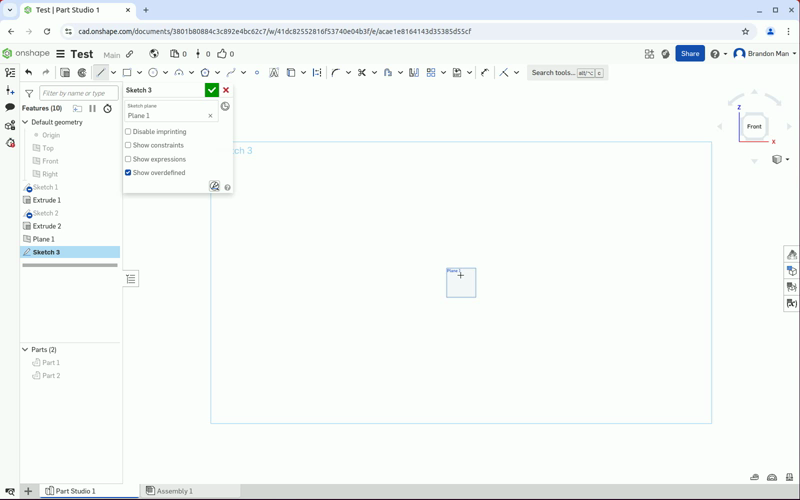
key_up(shift)
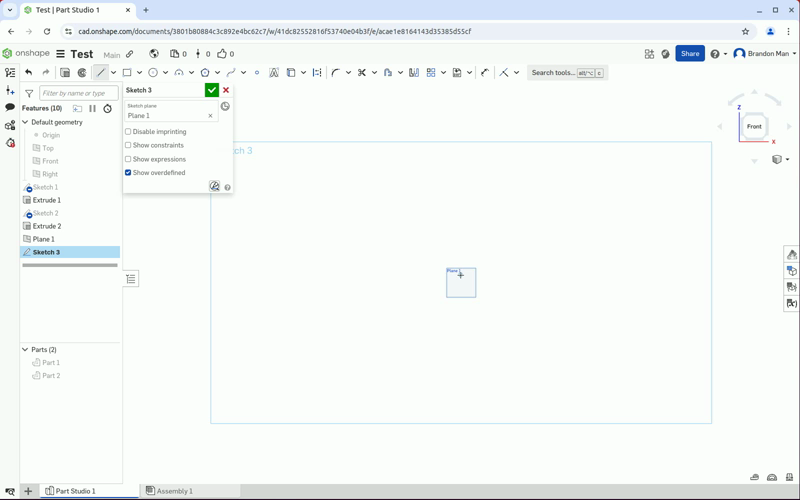
key_down(shift)
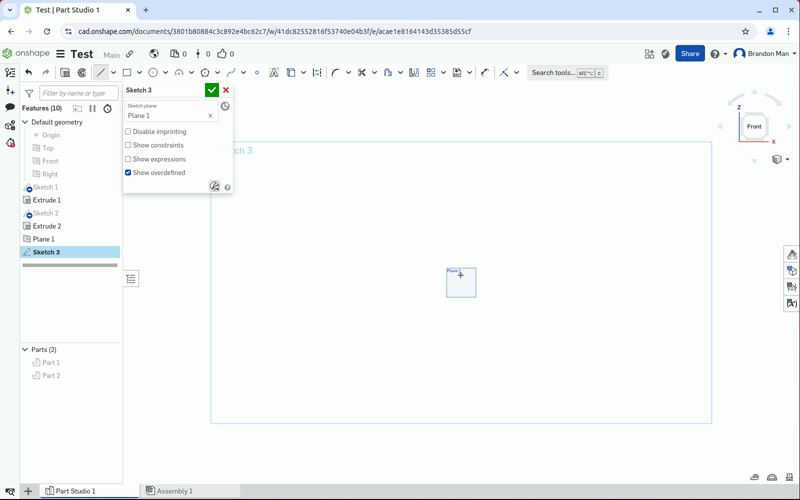
mouse_move(490, 274)
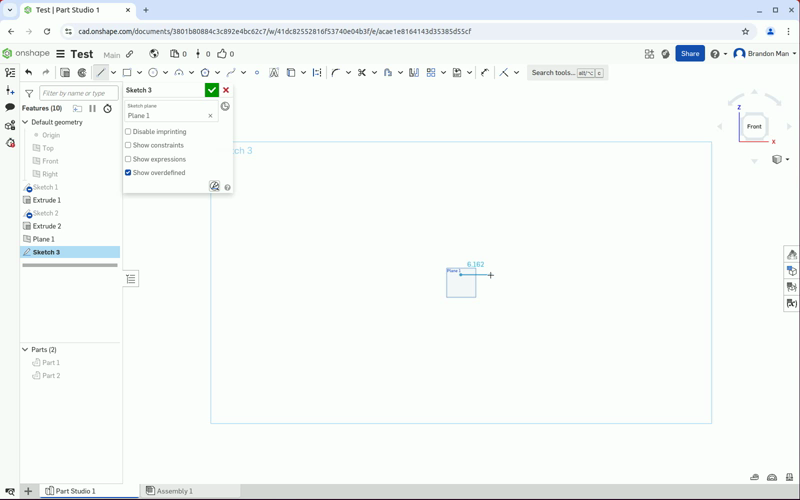
mouse_move(503, 263)
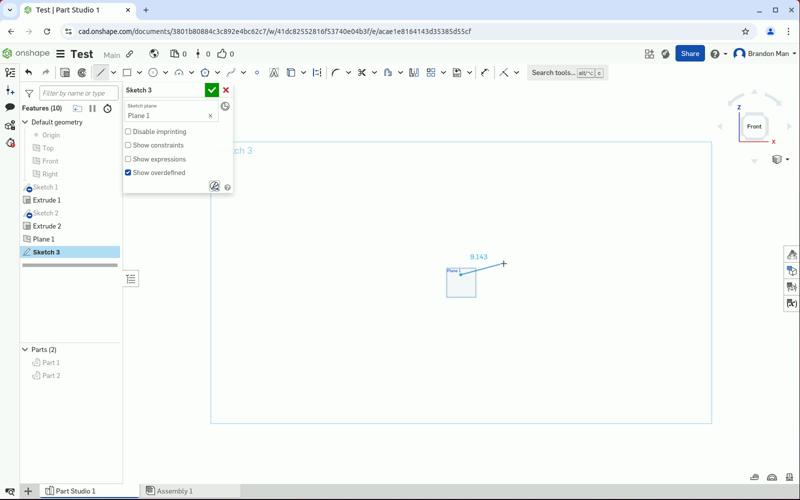
click(503, 263)
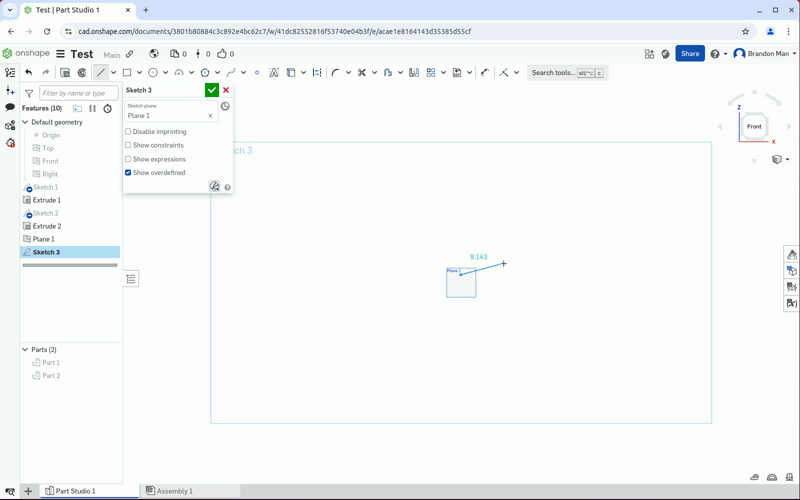
key_up(shift)
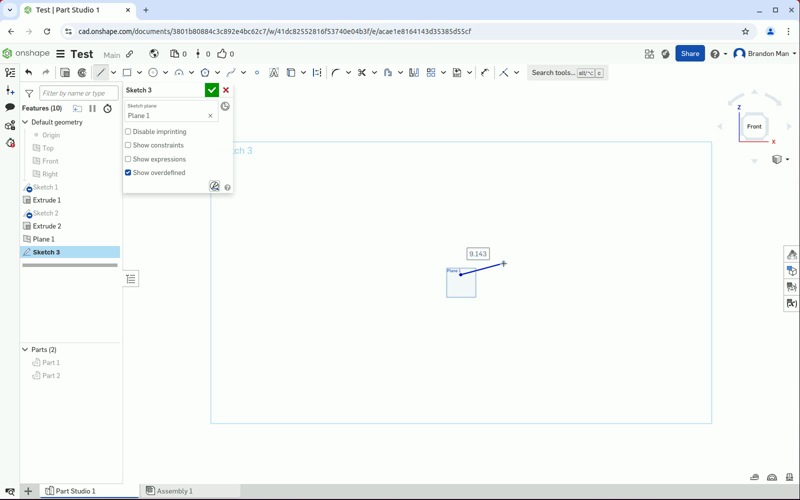
key_down(shift)
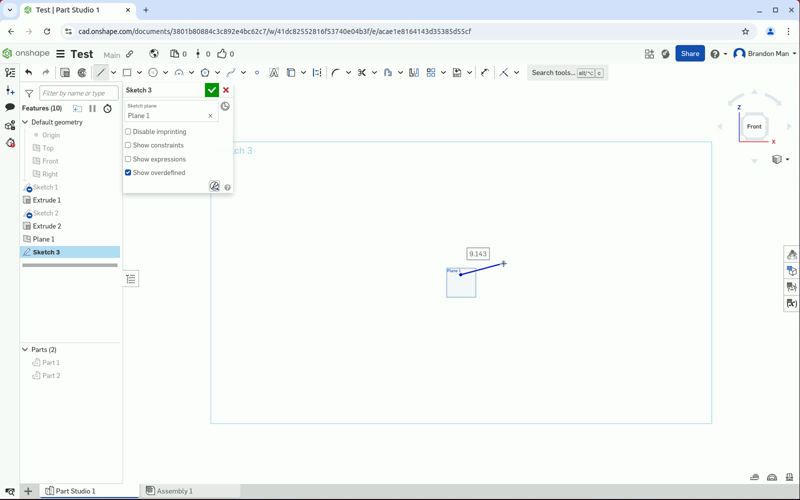
mouse_move(533, 263)
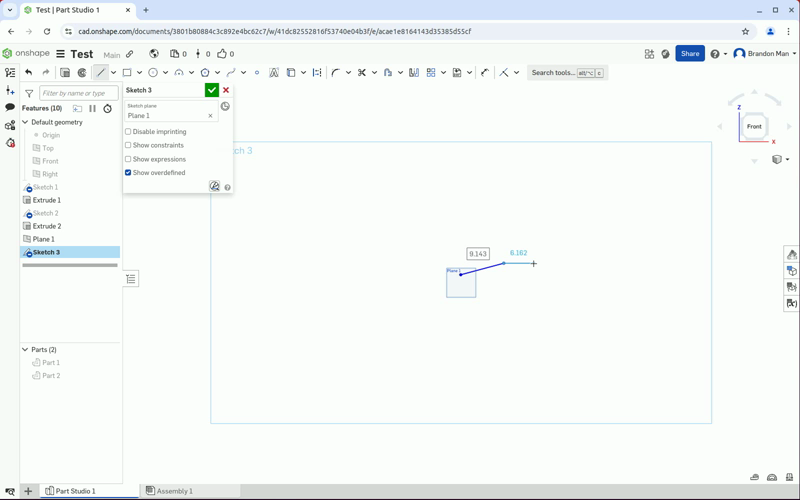
mouse_move(460, 263)
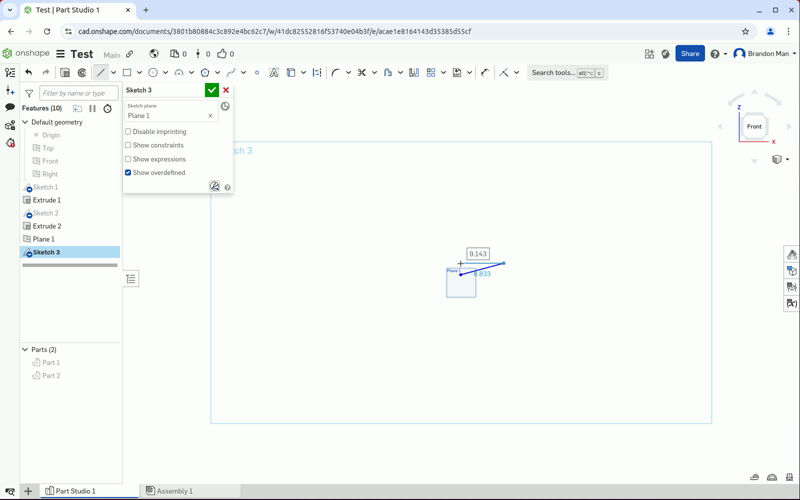
click(460, 263)
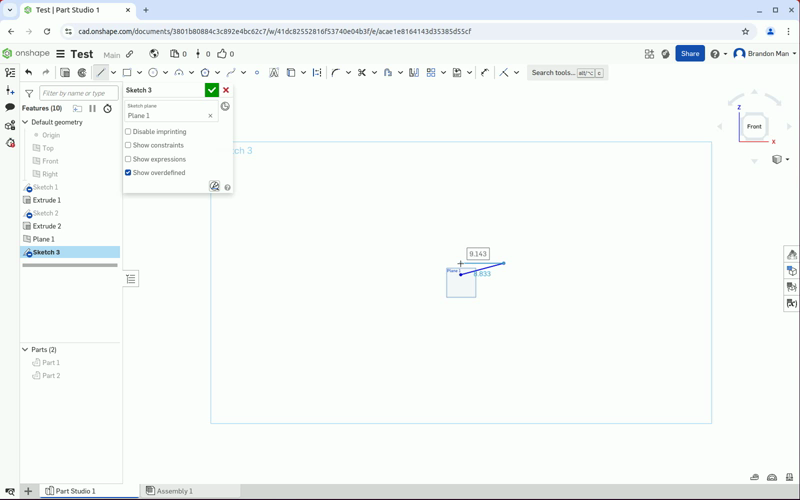
key_up(shift)
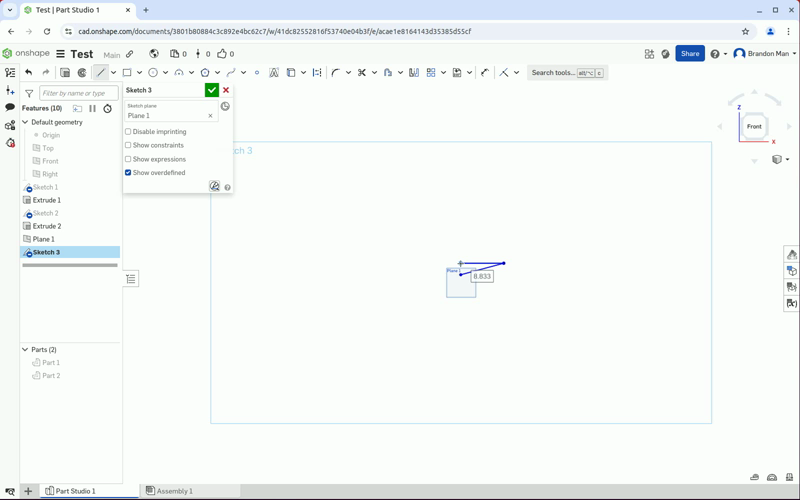
mouse_move(490, 263)
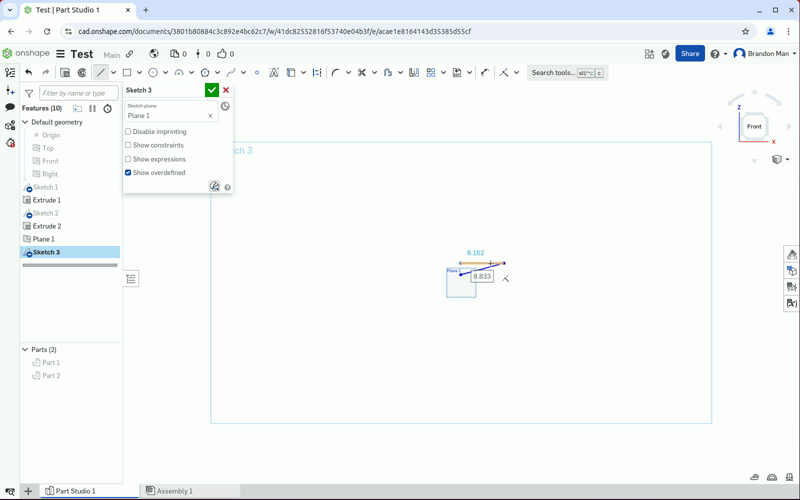
key_down(shift)
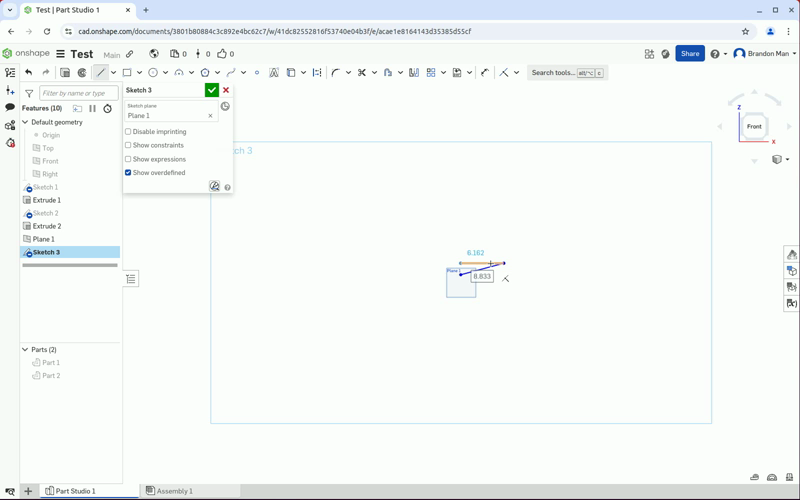
mouse_move(460, 274)
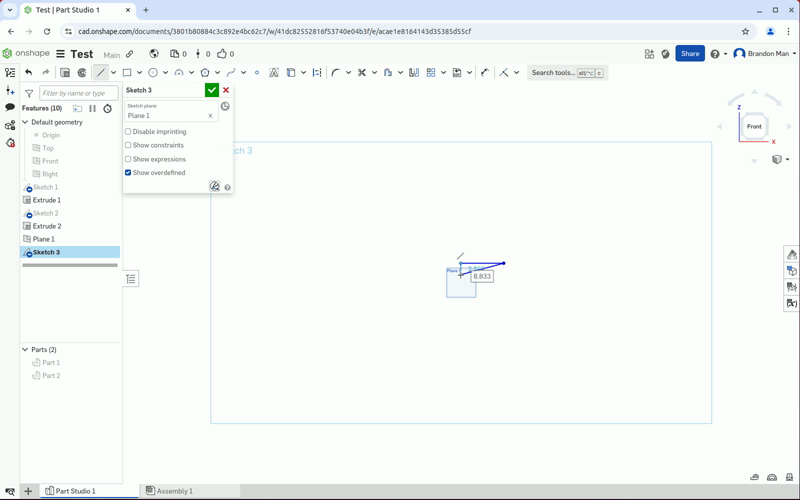
key_up(shift)
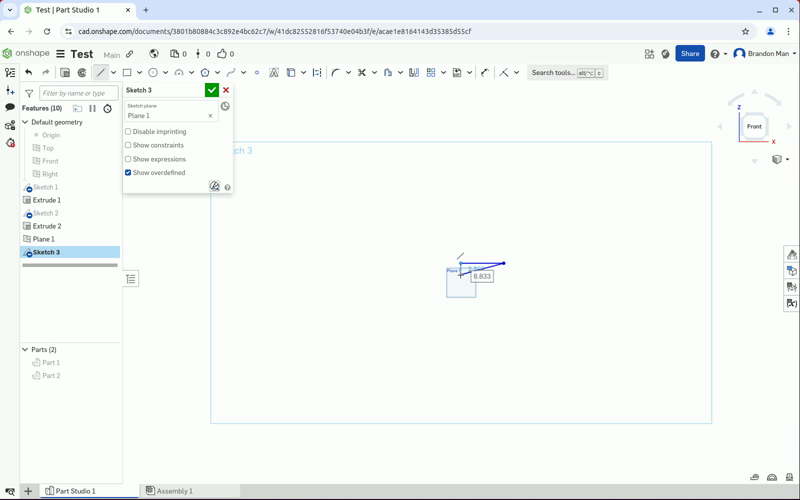
click(460, 274)
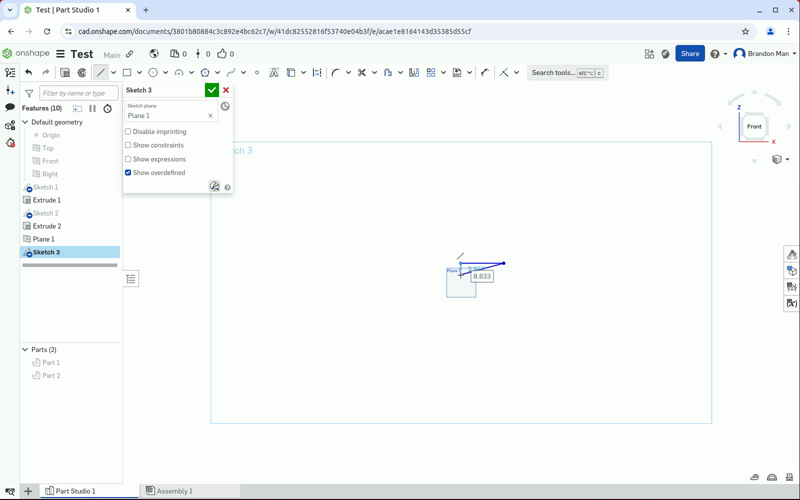
key(esc)
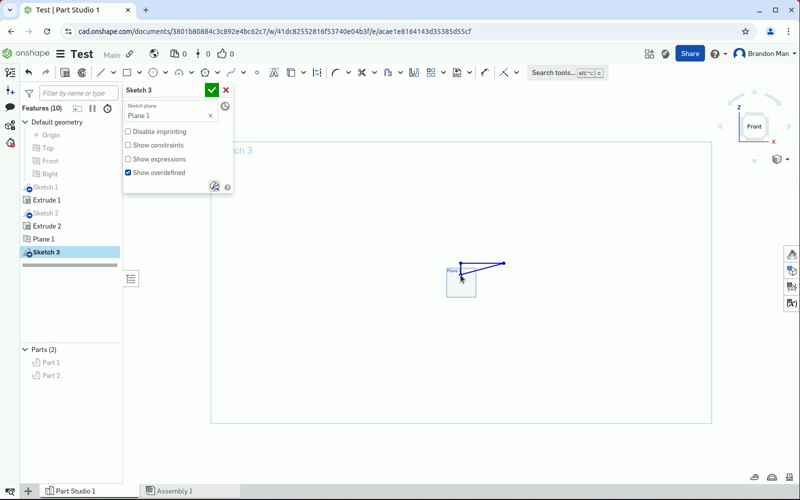
mouse_move(491, 265)
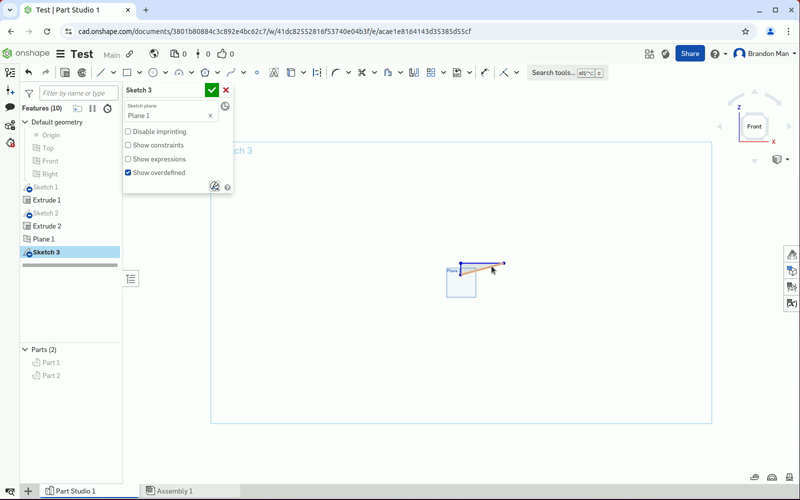
scroll(6)
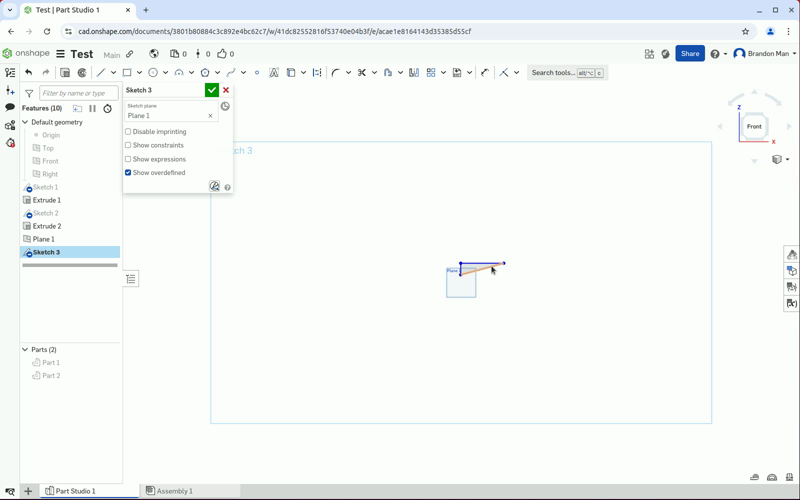
scroll(6)
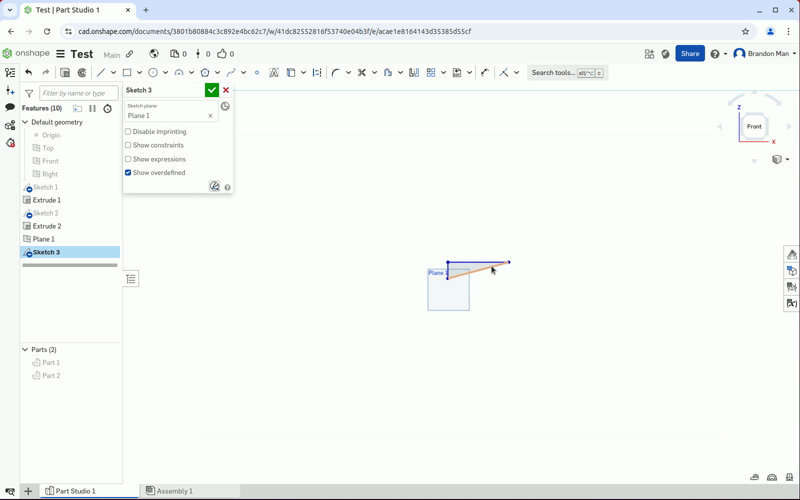
scroll(6)
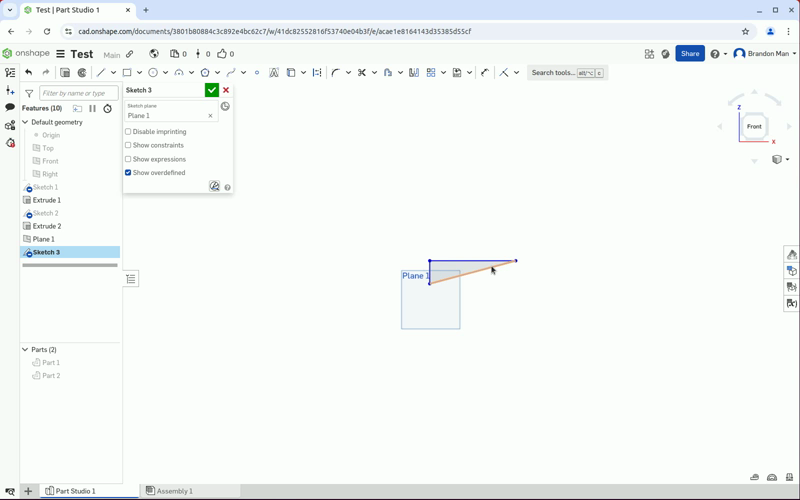
scroll(6)
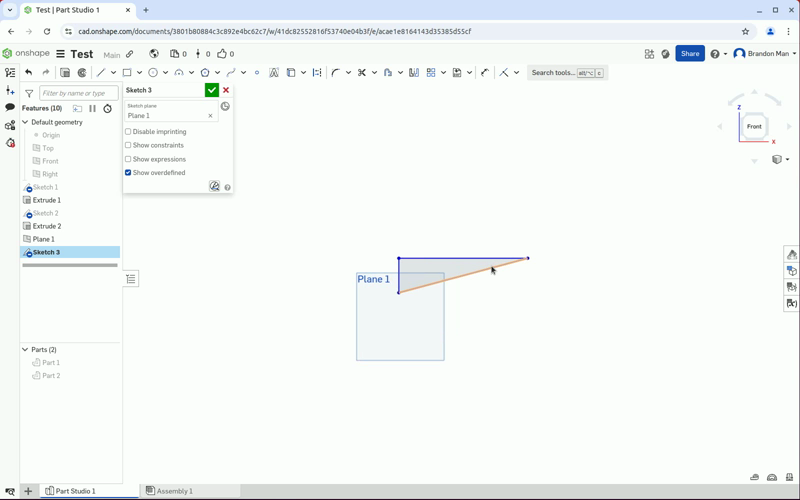
scroll(6)
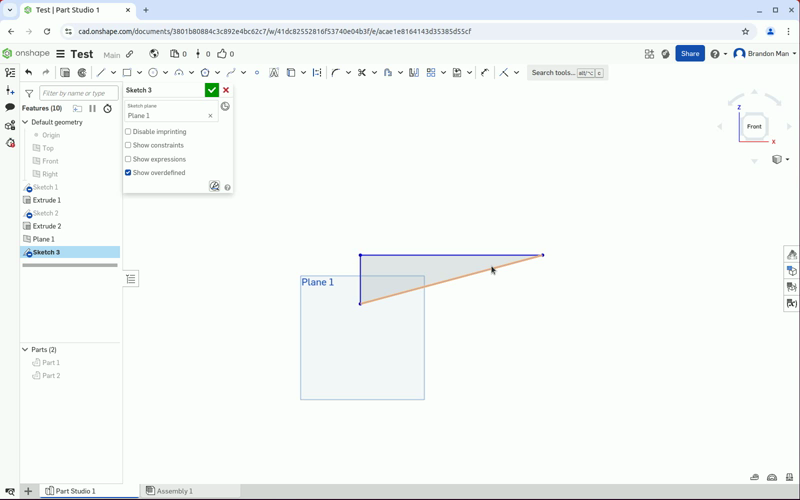
scroll(6)
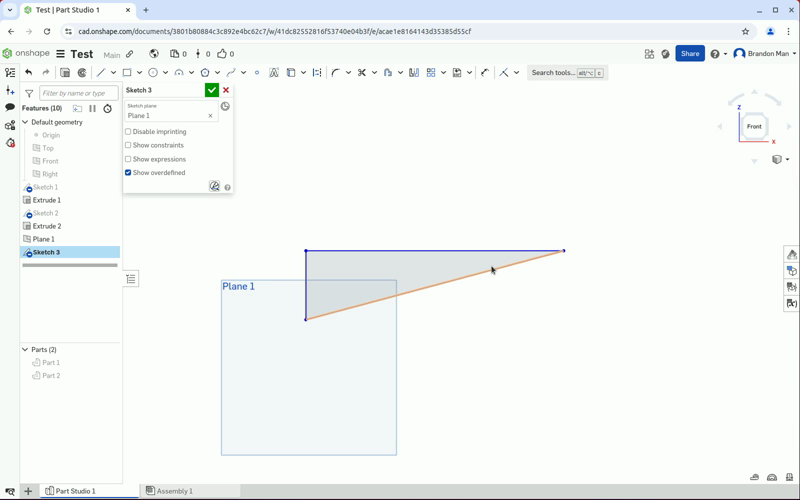
scroll(6)
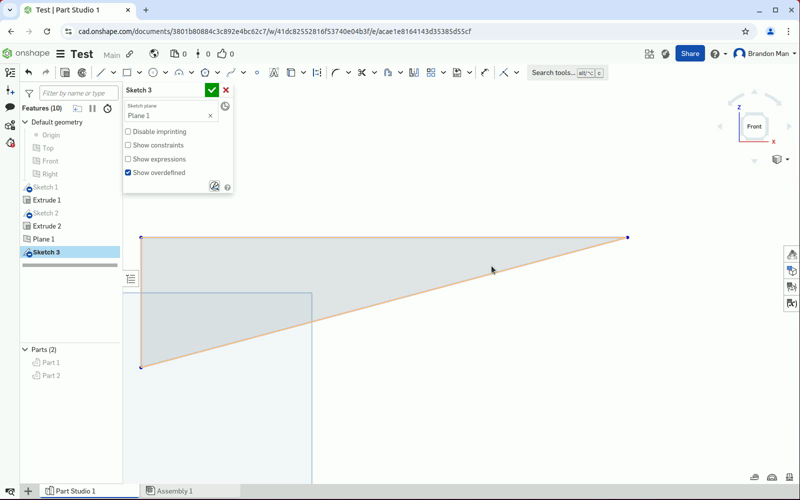
click(491, 265)
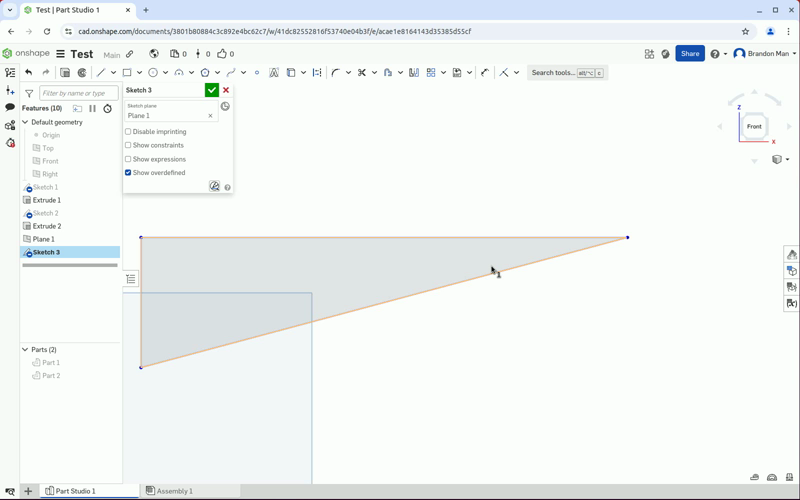
scroll(-6)
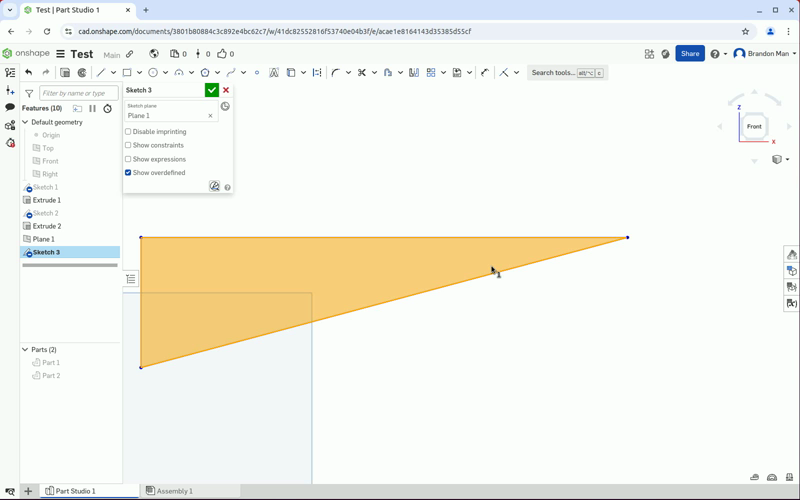
scroll(-6)
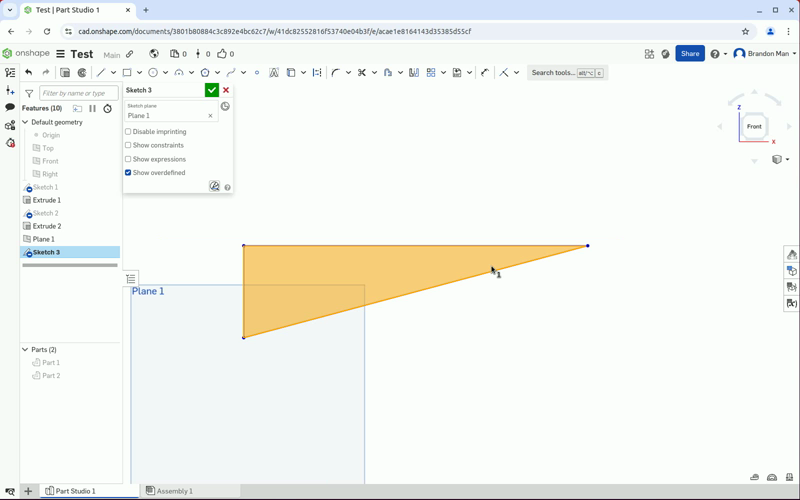
scroll(-6)
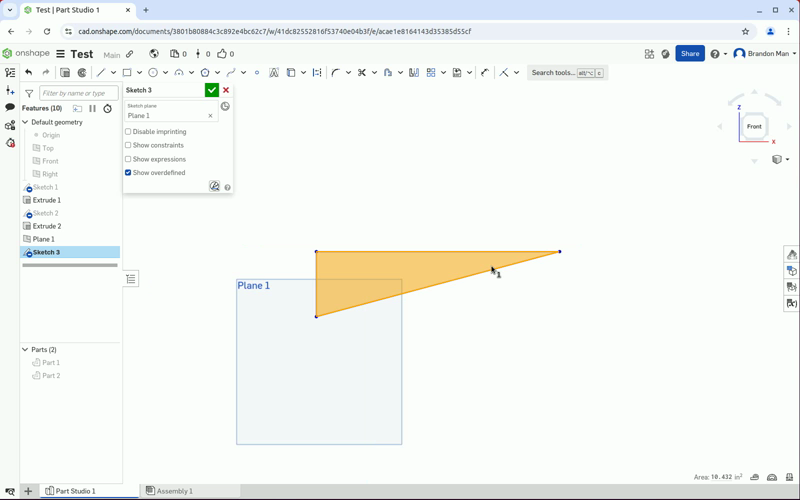
scroll(-6)
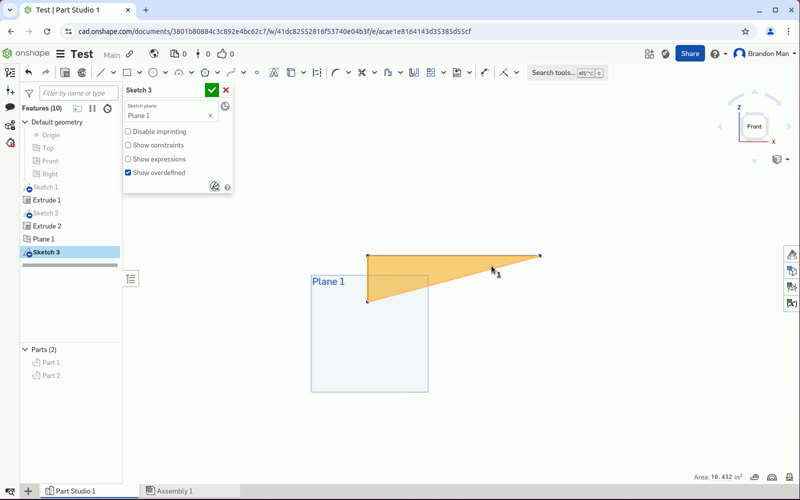
scroll(-6)
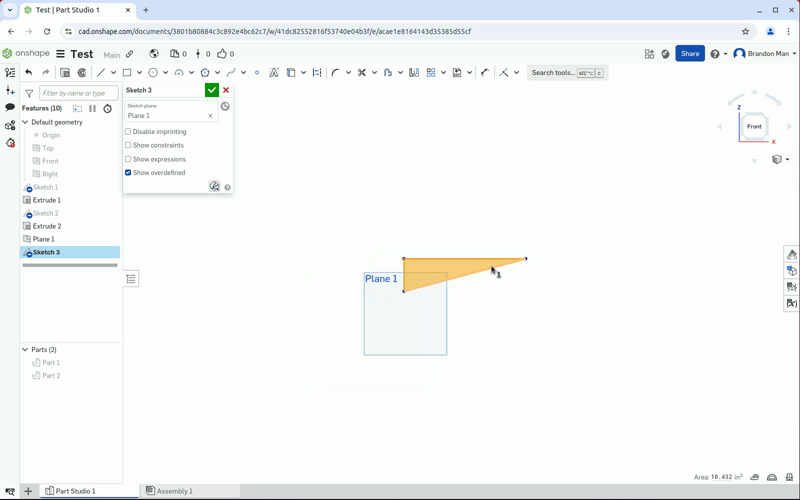
scroll(-6)
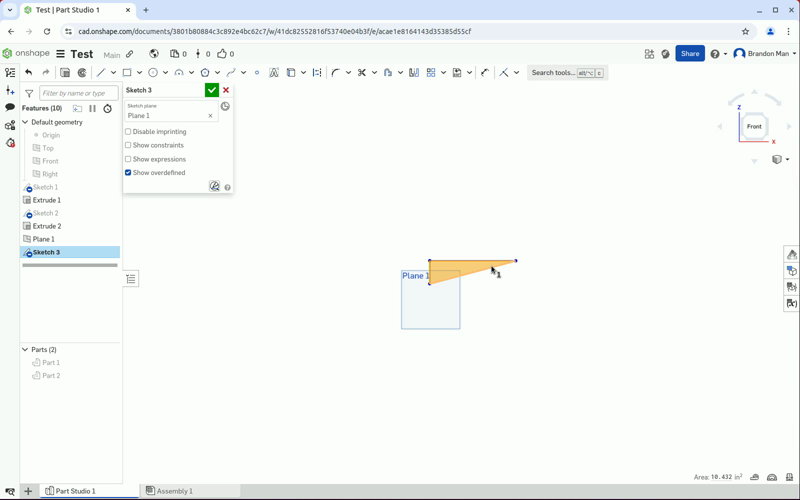
scroll(-6)
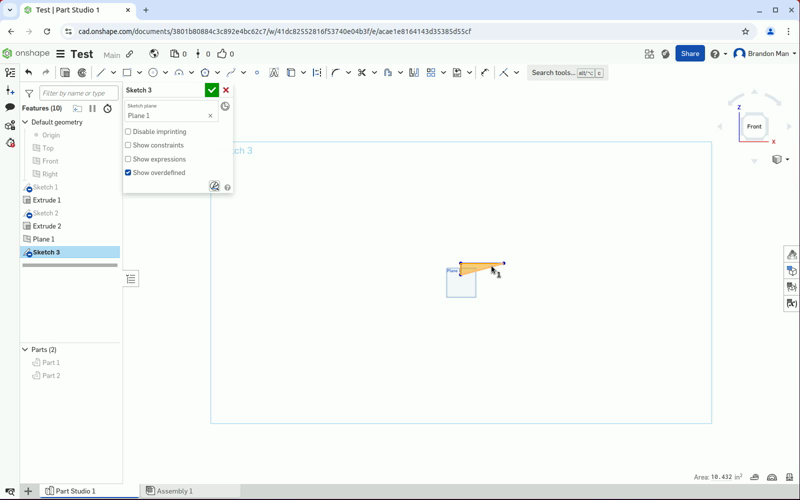
mouse_move(73, 352)
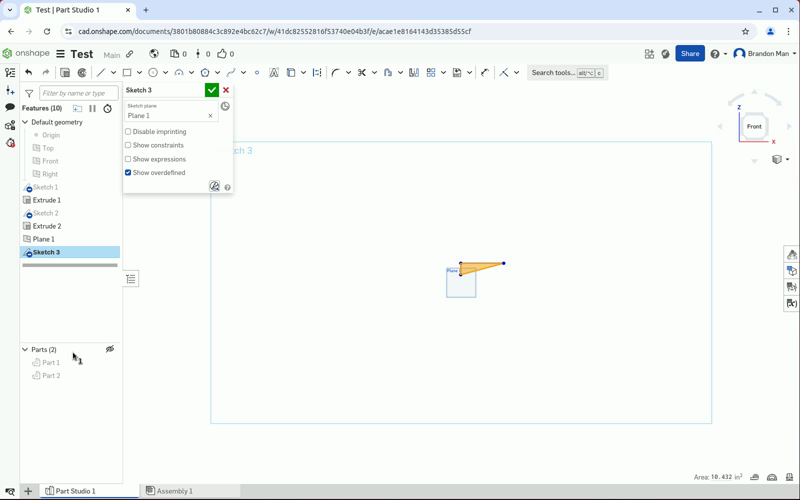
key(shift+y)
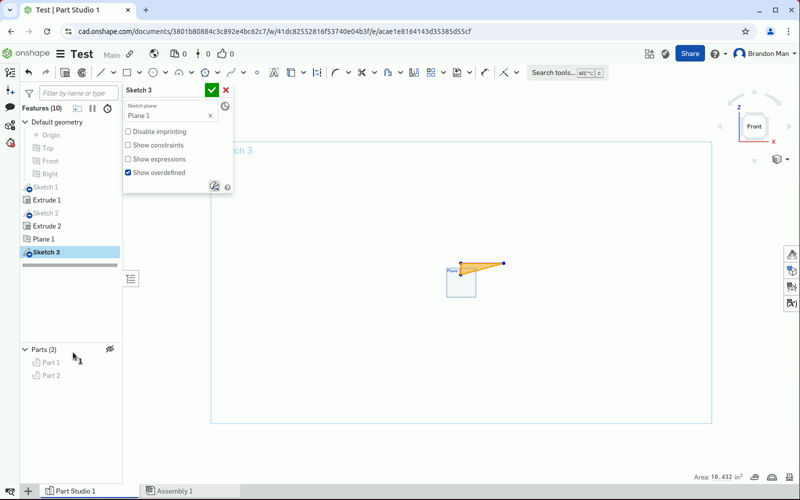
key(shift+e)
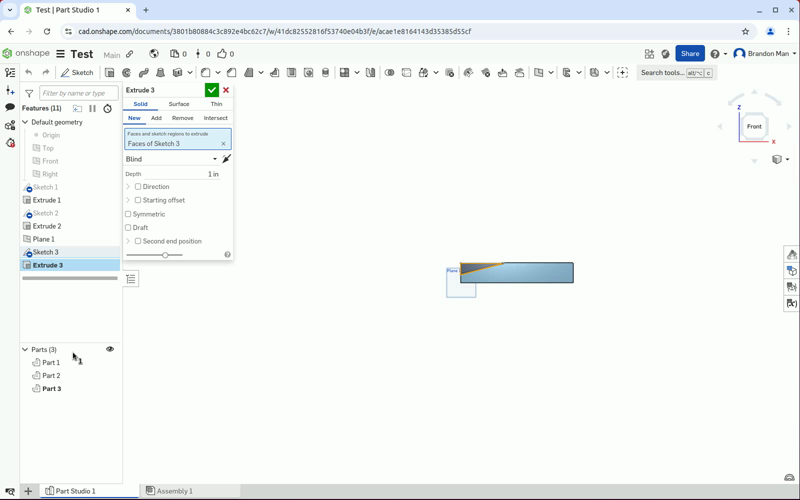
mouse_move(143, 106)
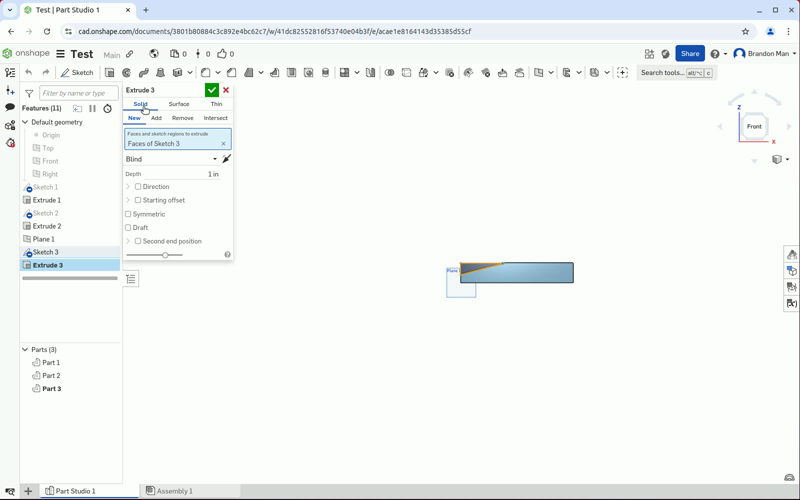
click(143, 106)
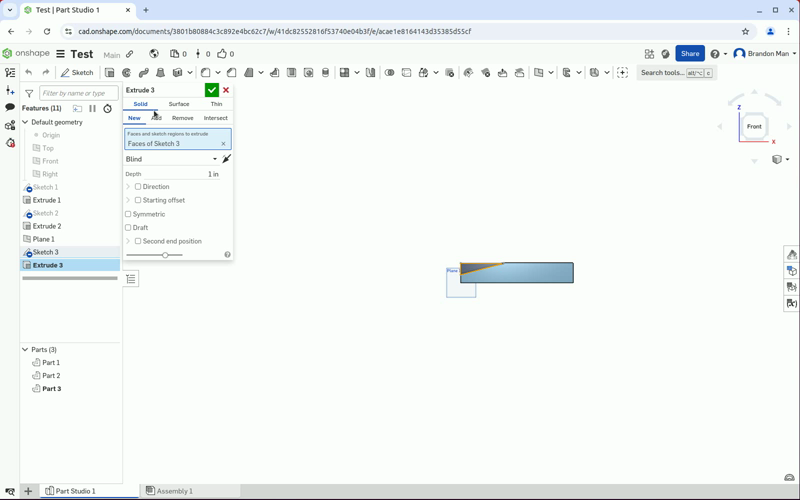
mouse_move(186, 120)
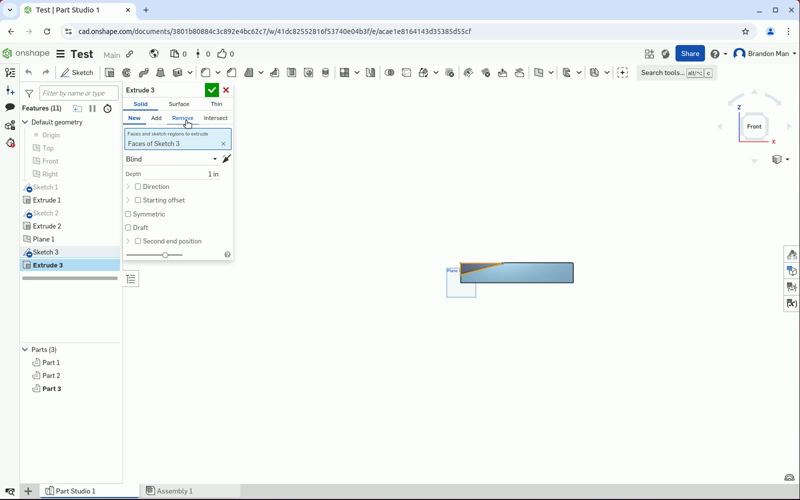
click(186, 120)
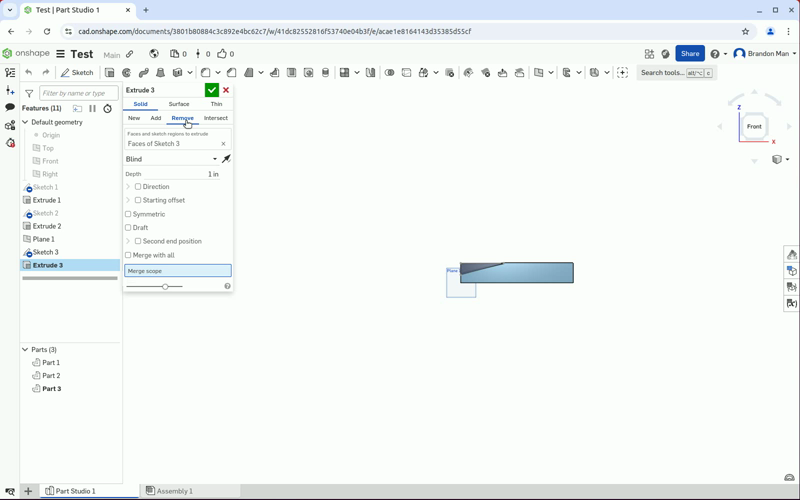
key(tab, 4)
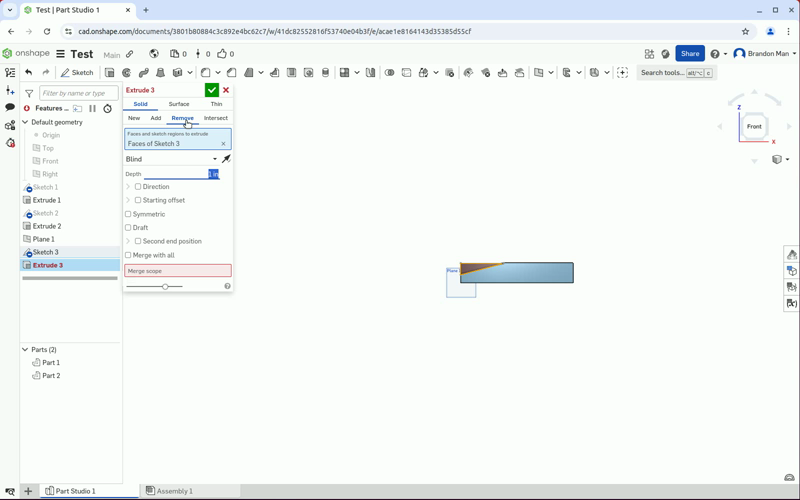
text(1.204)
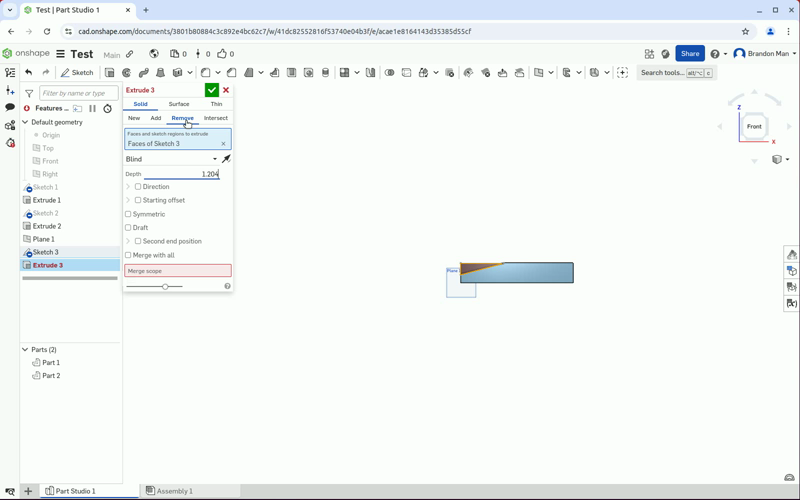
key(tab, 6)
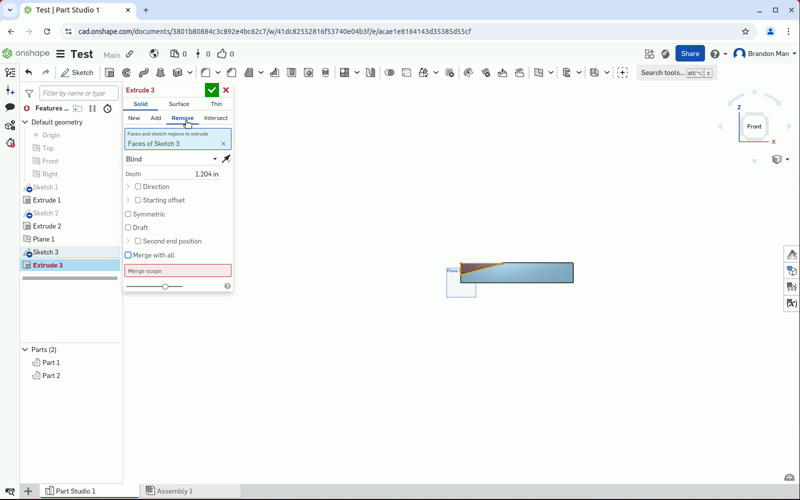
key(space)
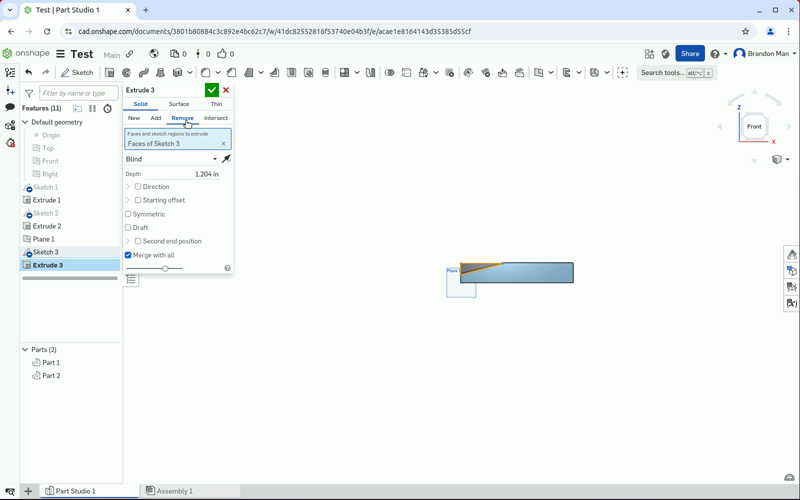
key(enter)
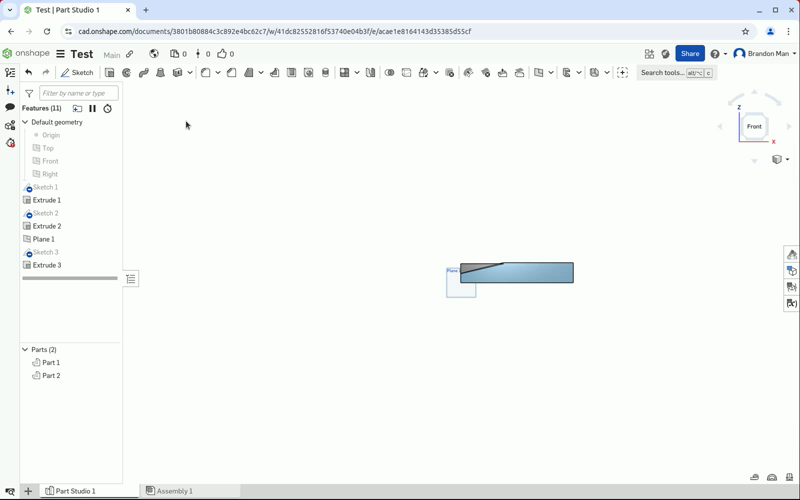
key(shift+h)
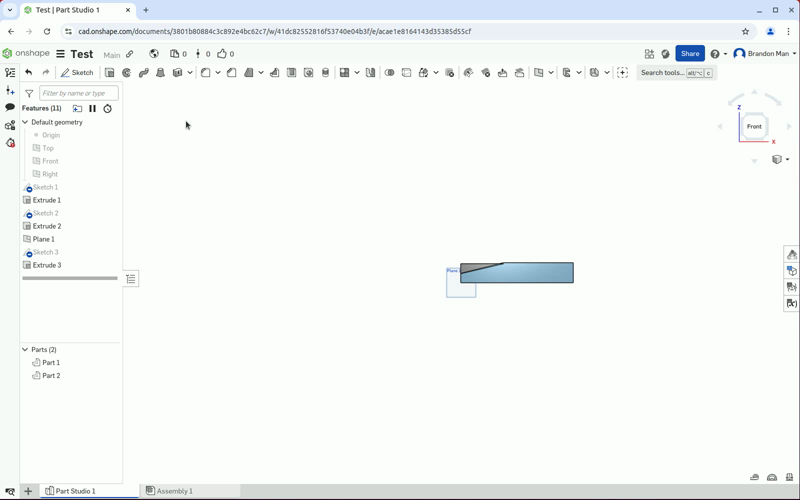
key(shift+h)
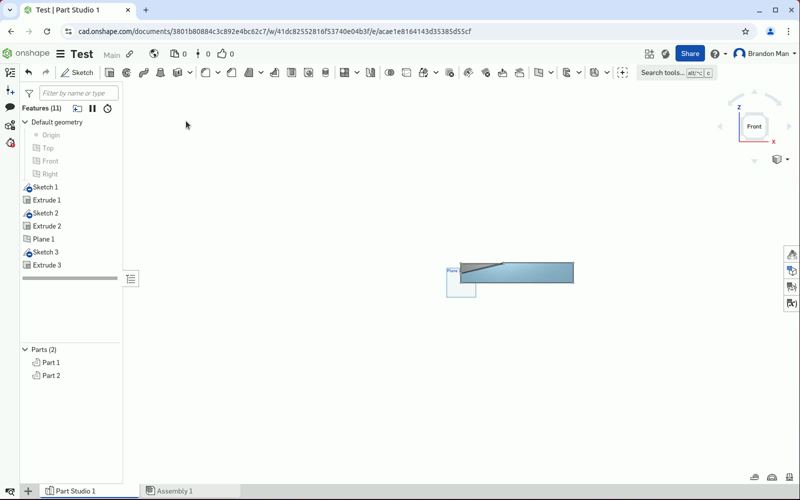
key(shift+7)
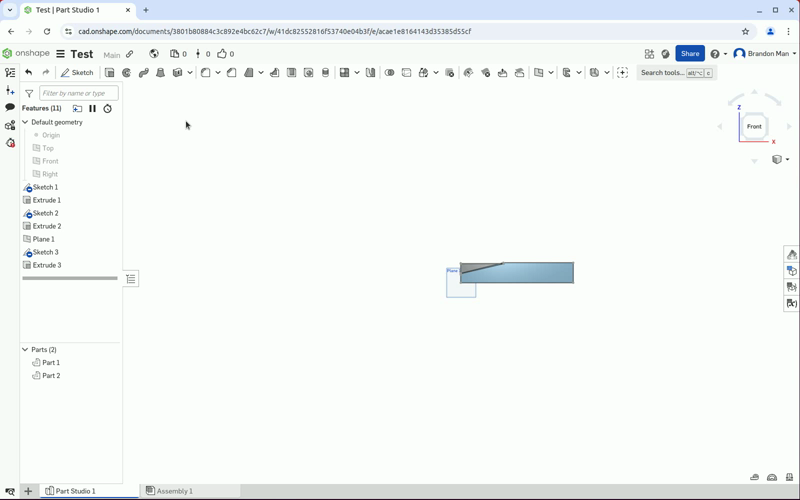
key(left, 2)
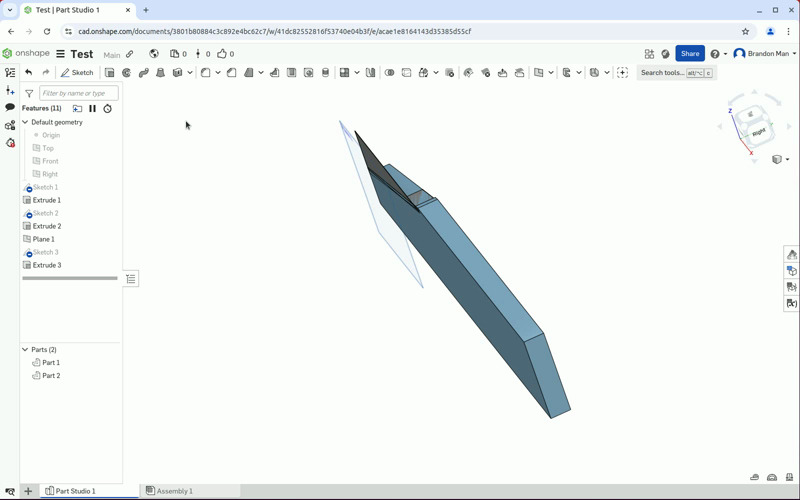
key(down, 2)
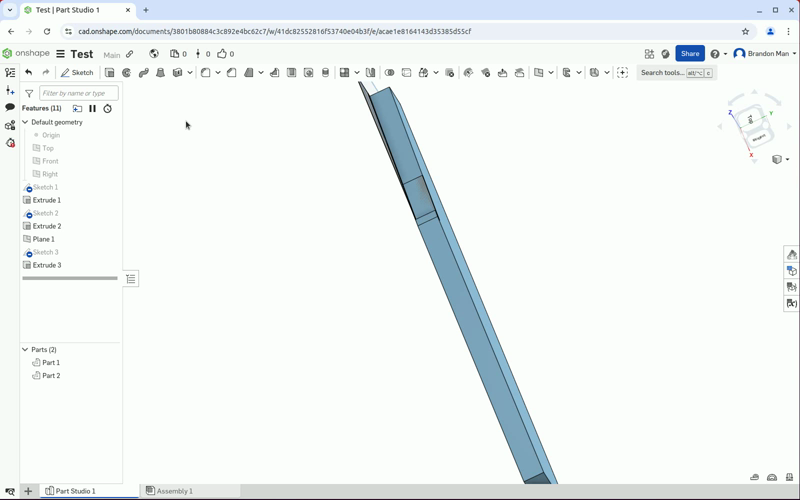
key(up, 2)
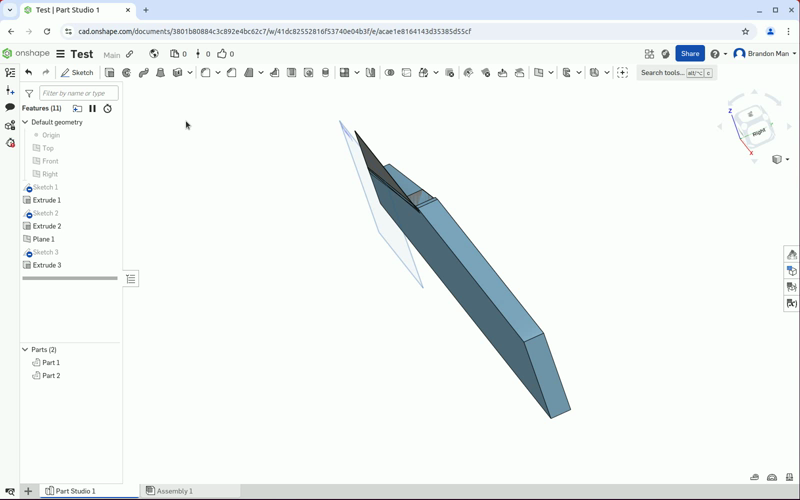
key(right, 2)
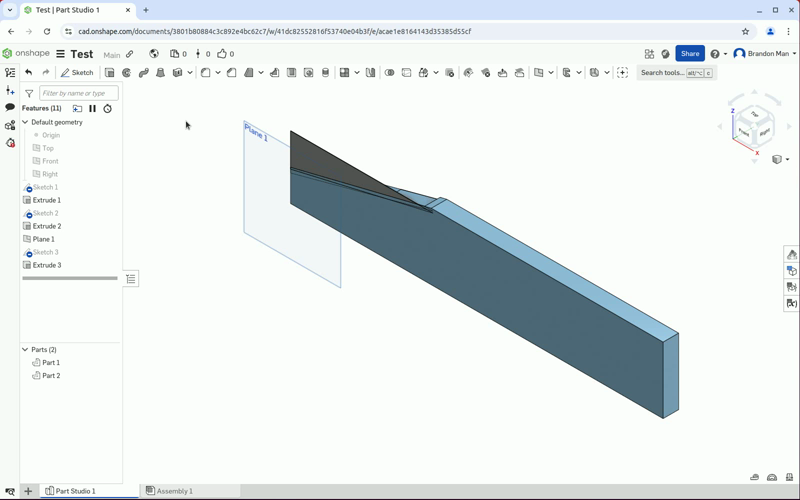
mouse_move(73, 189)
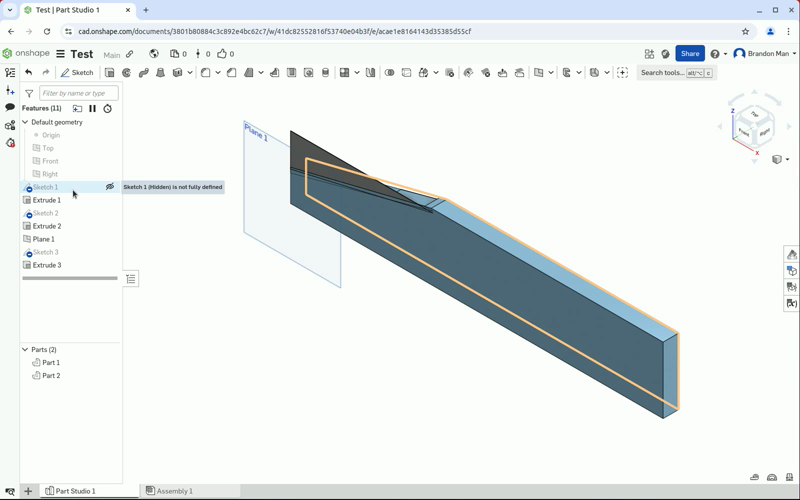
click(73, 189)